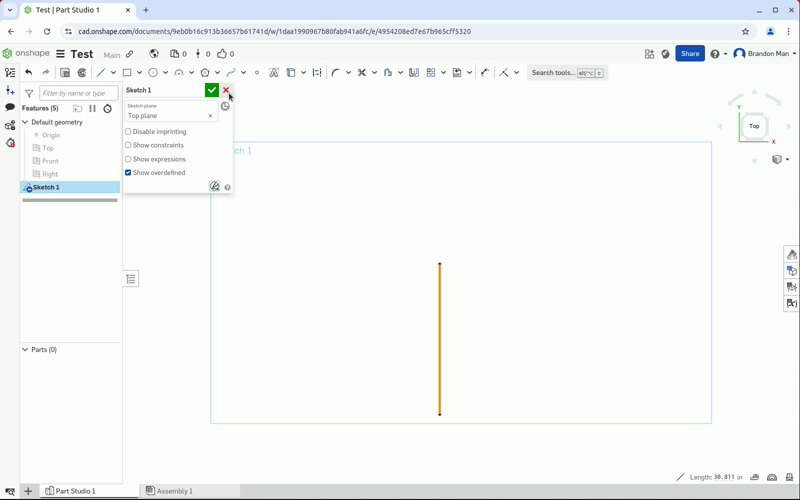
key(shift+h)
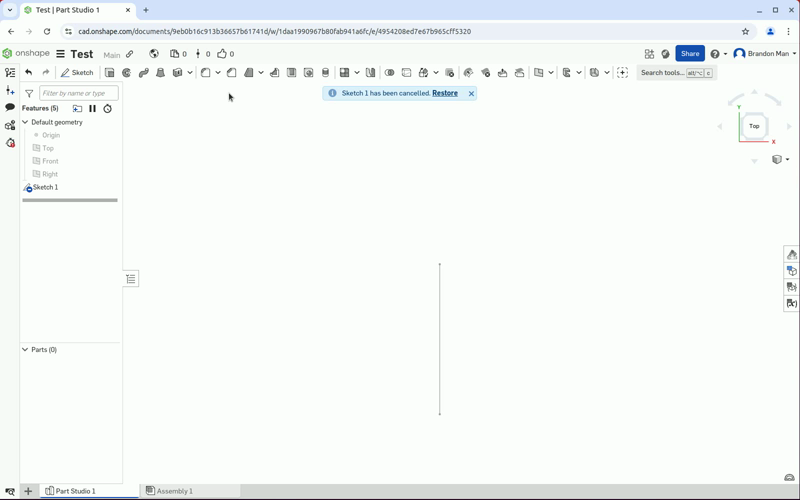
mouse_move(73, 352)
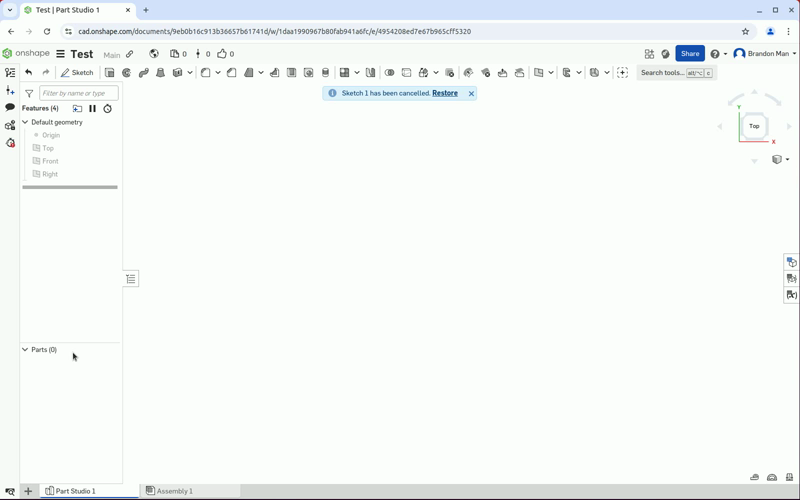
key(y)
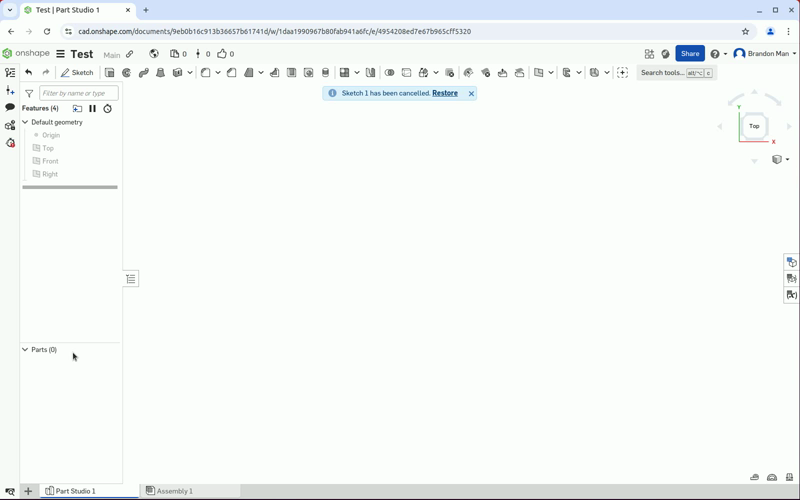
key(shift+p)
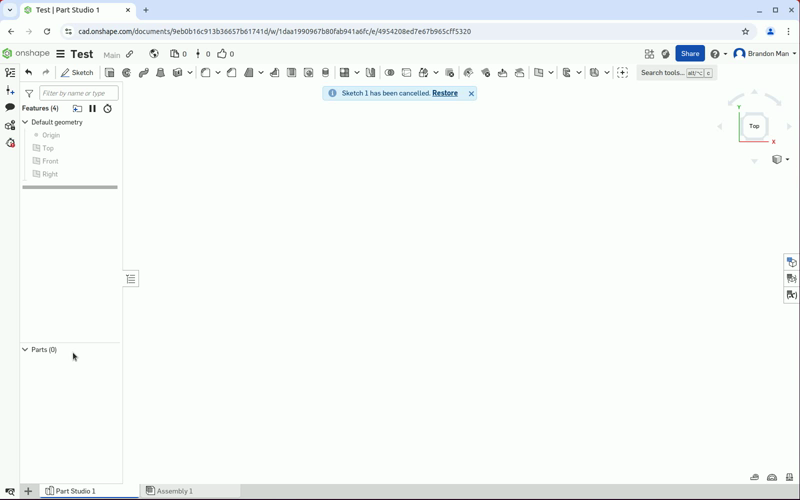
key(space)
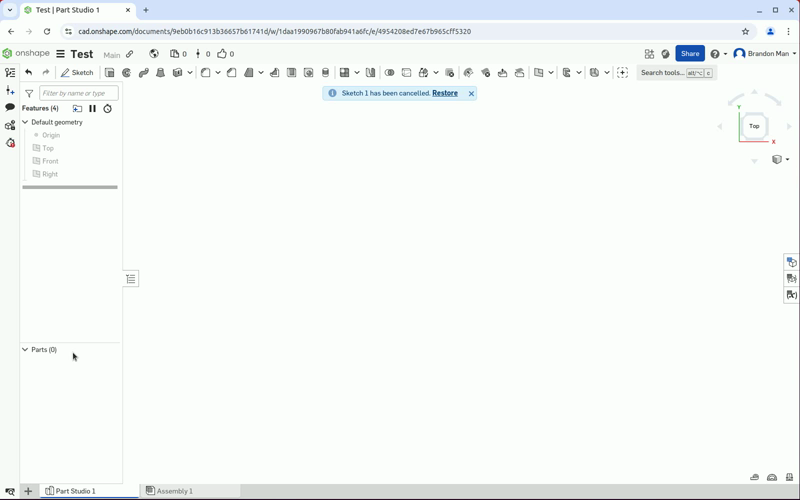
key_down(shift)
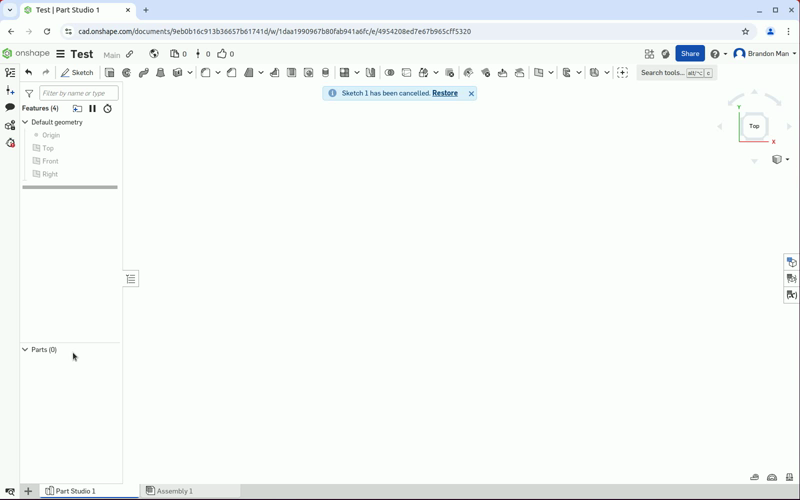
key(up)
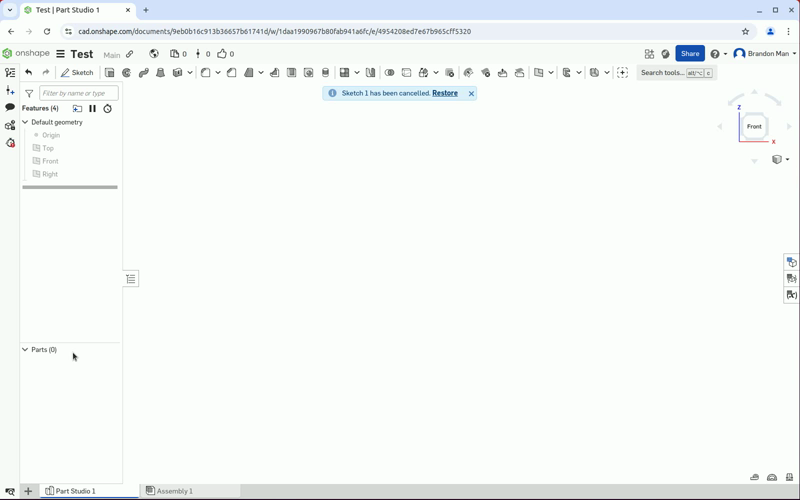
key_up(shift)
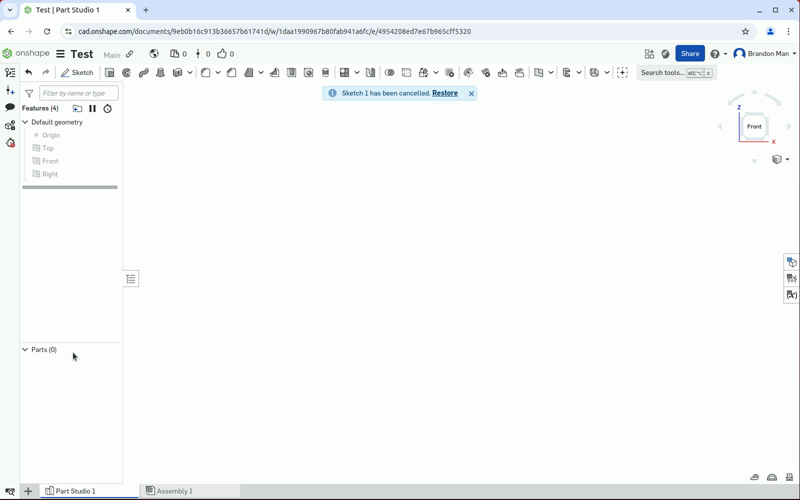
key(space)
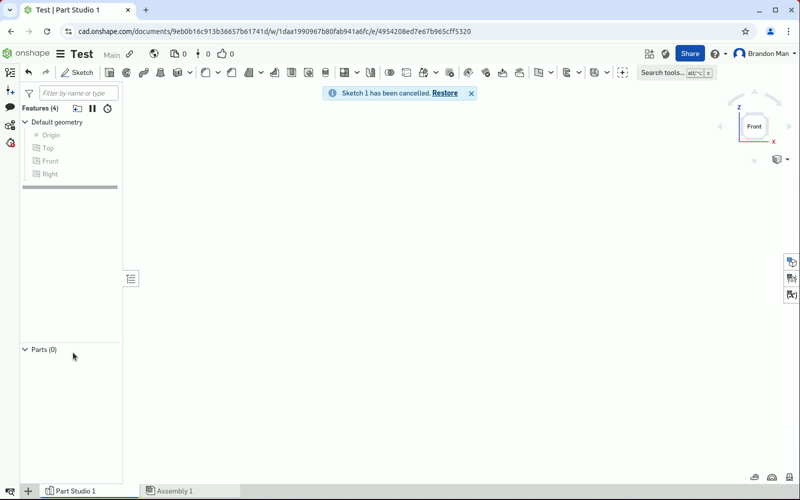
key_down(shift)
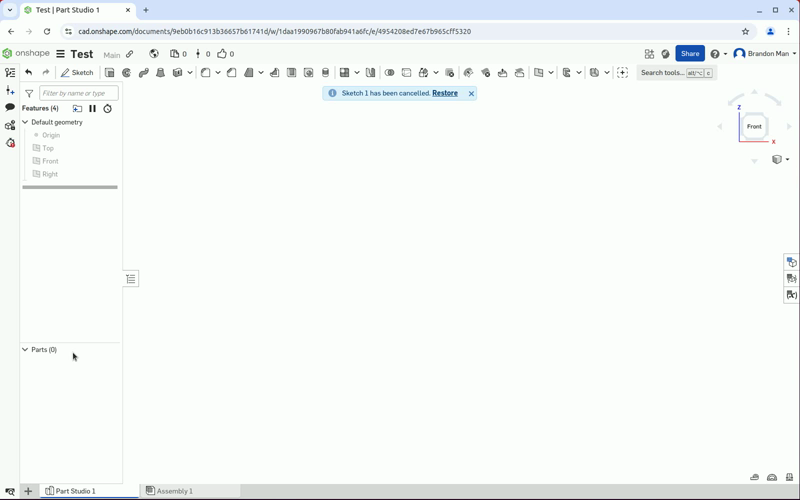
key(left)
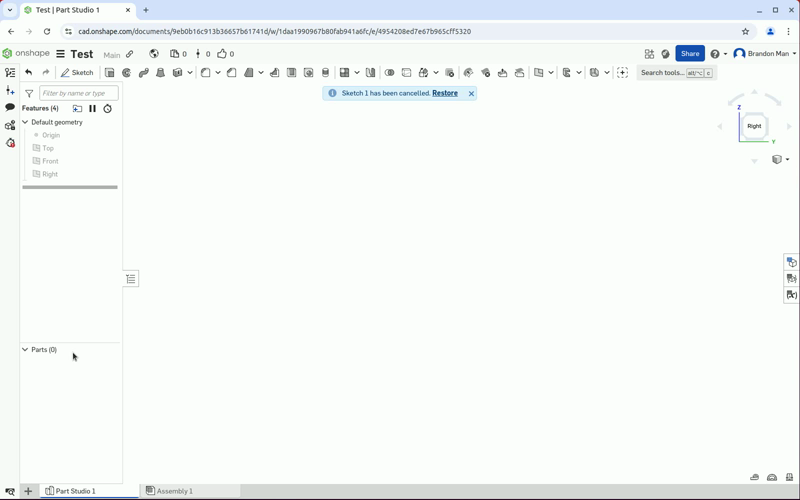
key_up(shift)
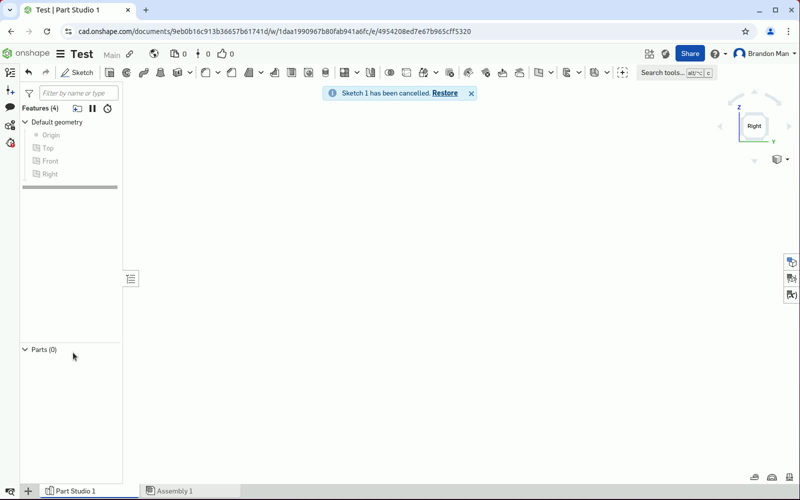
mouse_move(73, 352)
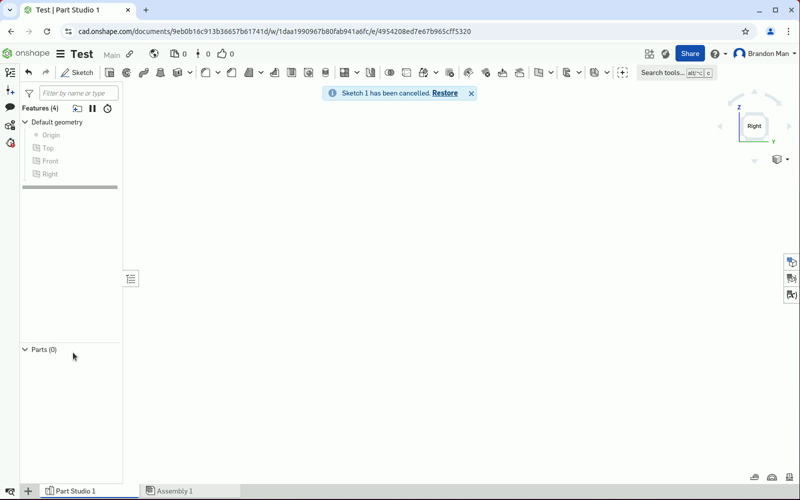
key(shift+y)
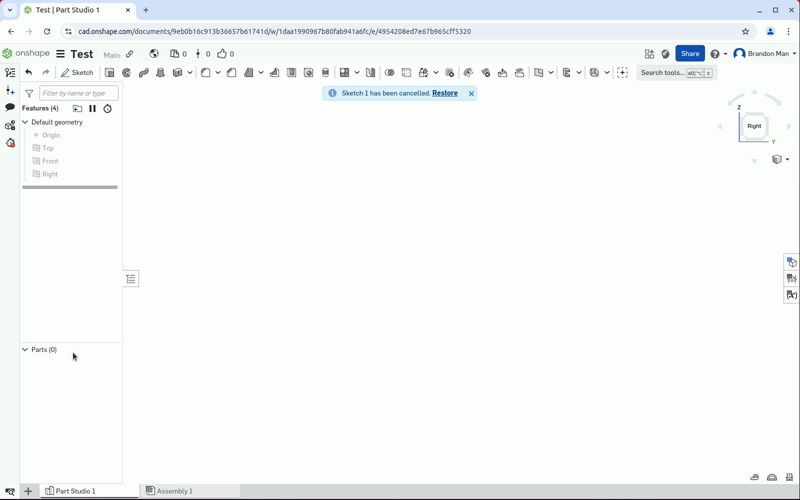
key(shift+s)
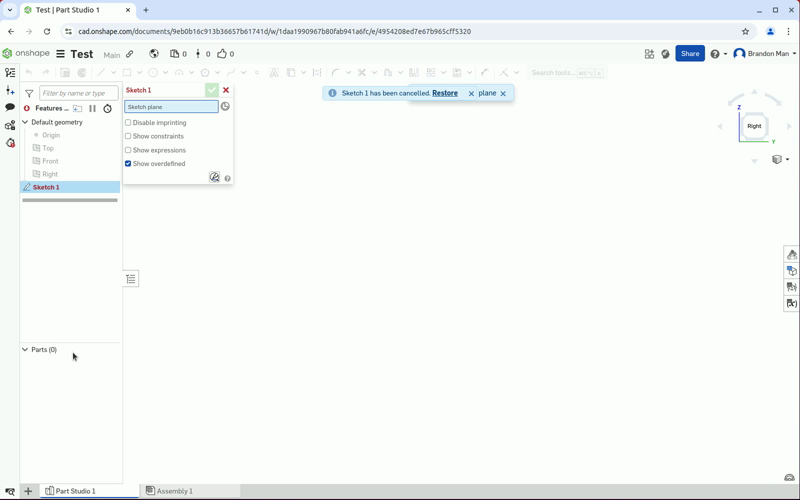
mouse_move(73, 176)
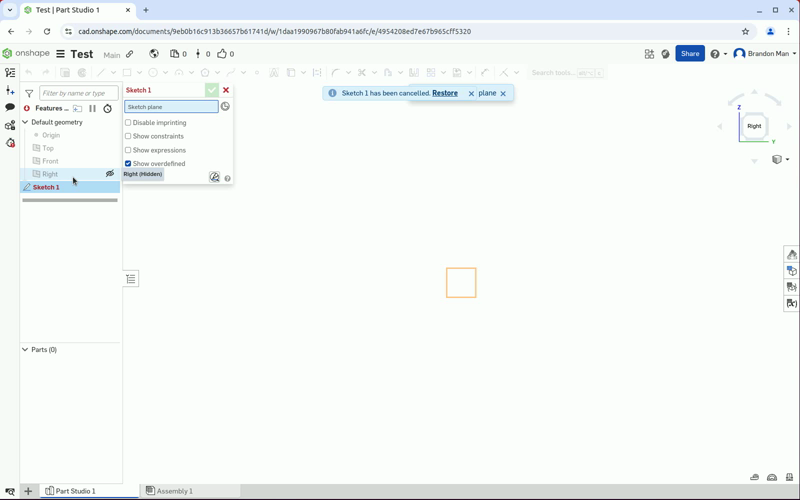
click(73, 176)
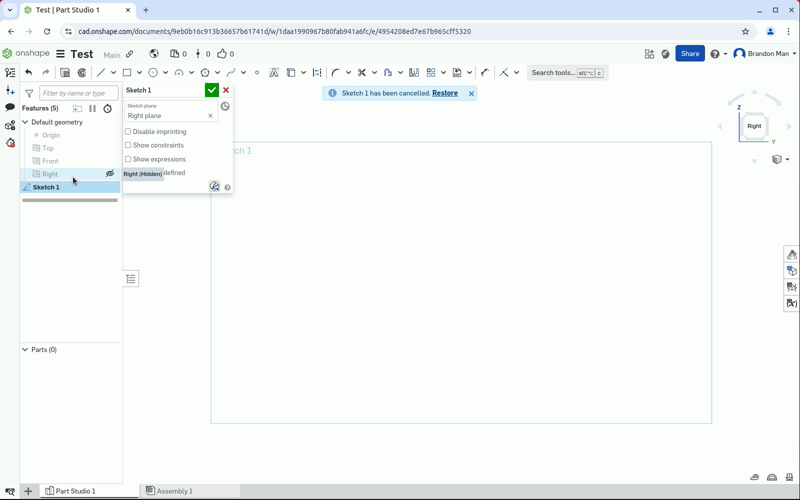
mouse_move(73, 352)
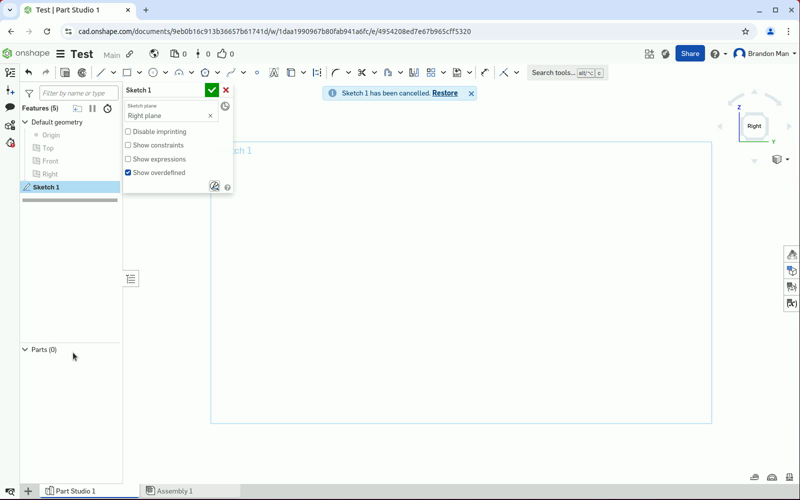
key(y)
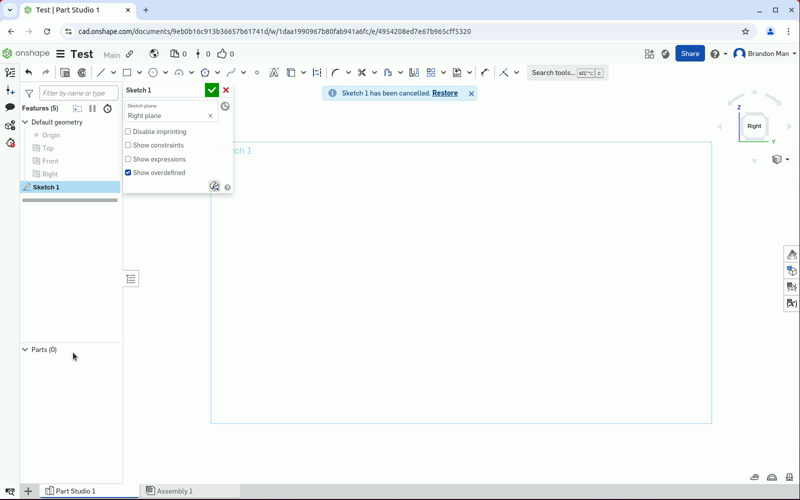
key(c)
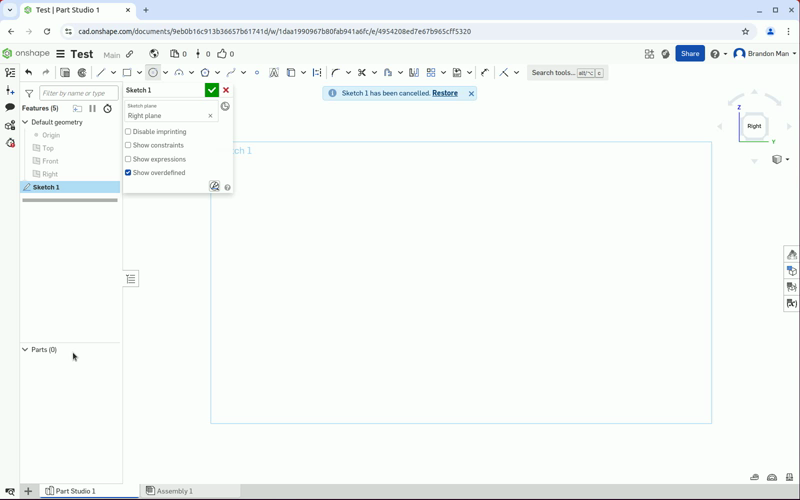
key_down(shift)
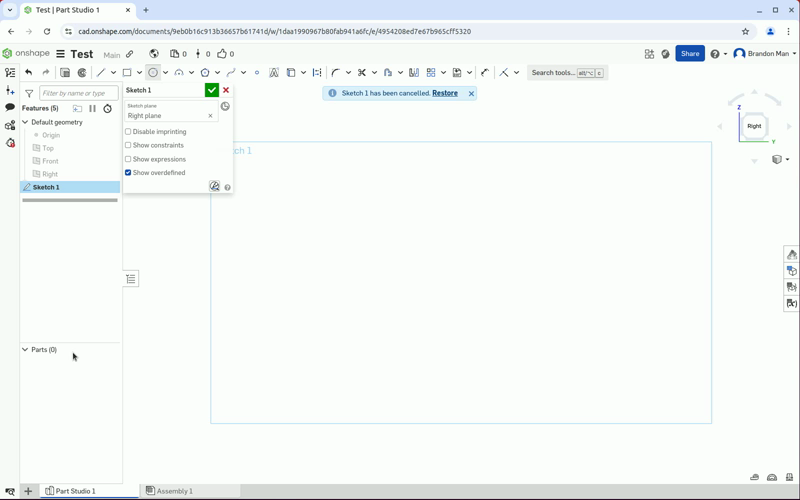
mouse_move(461, 282)
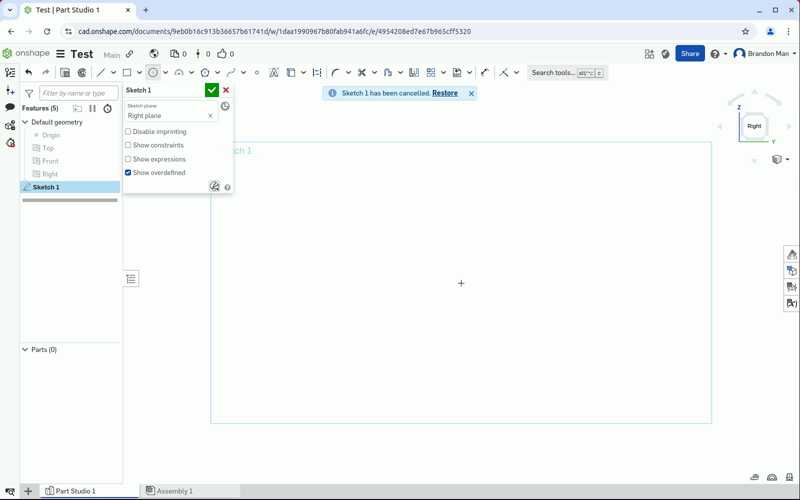
click(461, 282)
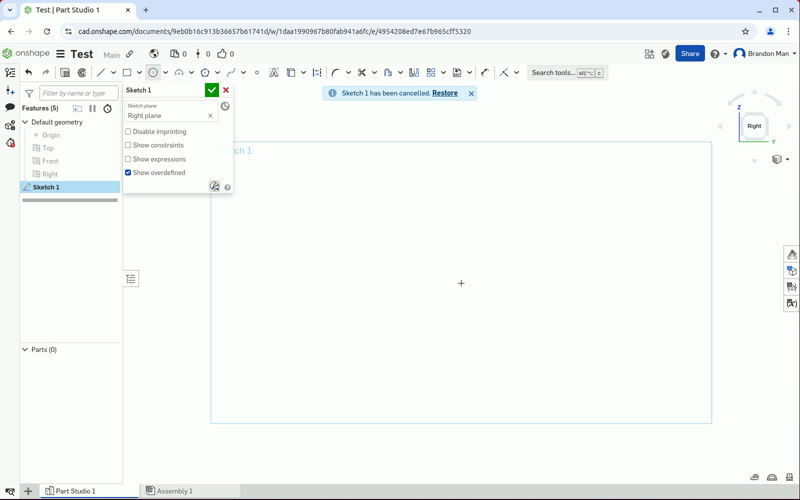
key_up(shift)
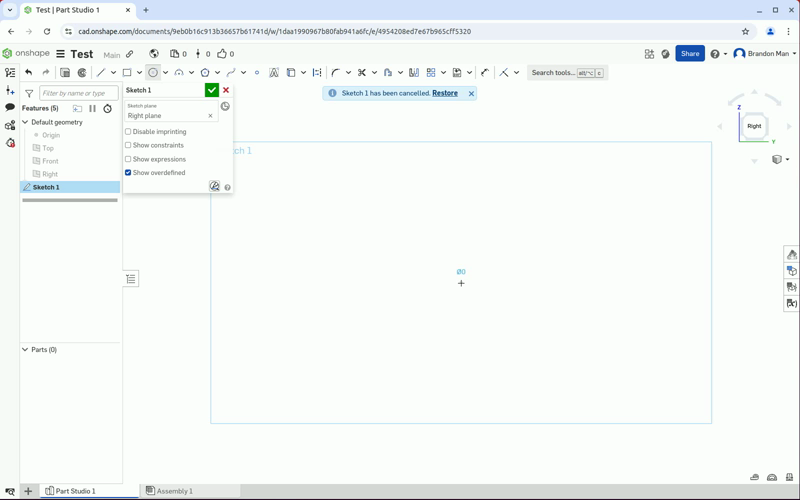
mouse_move(544, 282)
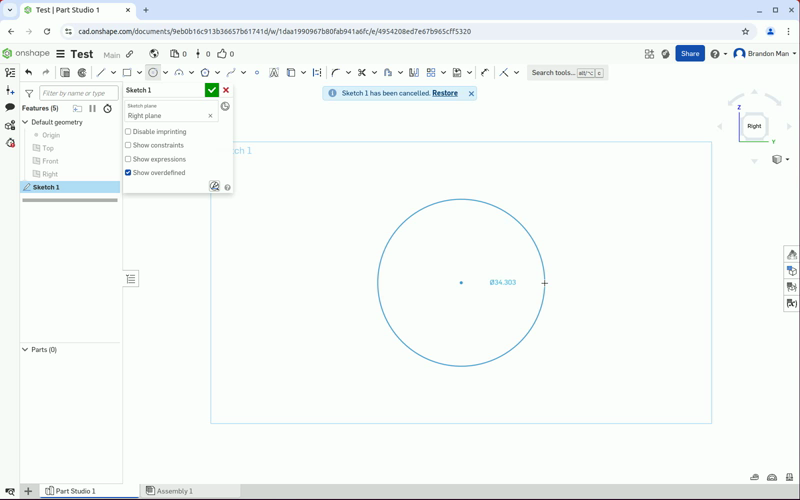
click(544, 282)
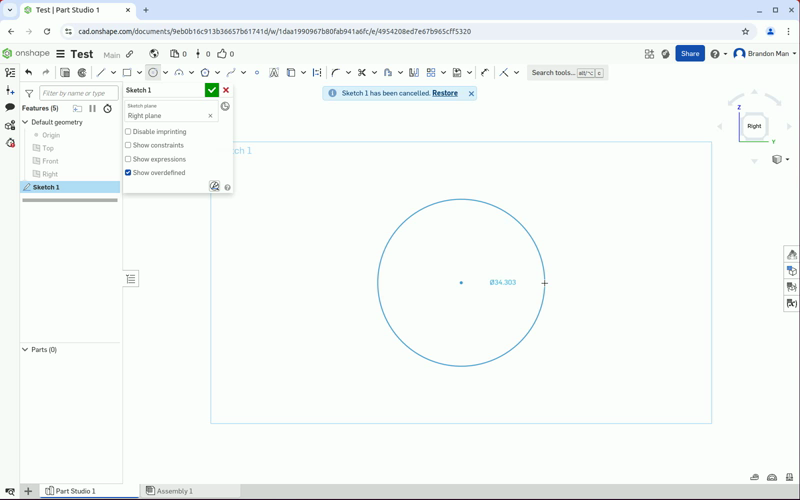
key(esc)
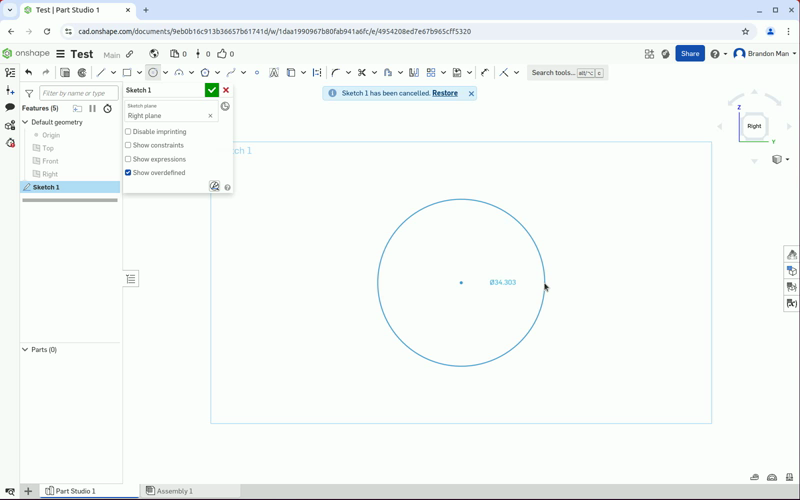
mouse_move(439, 282)
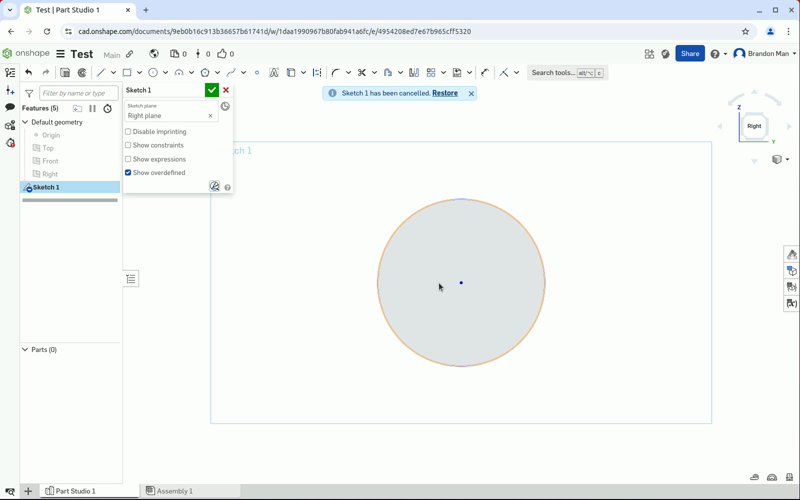
click(439, 282)
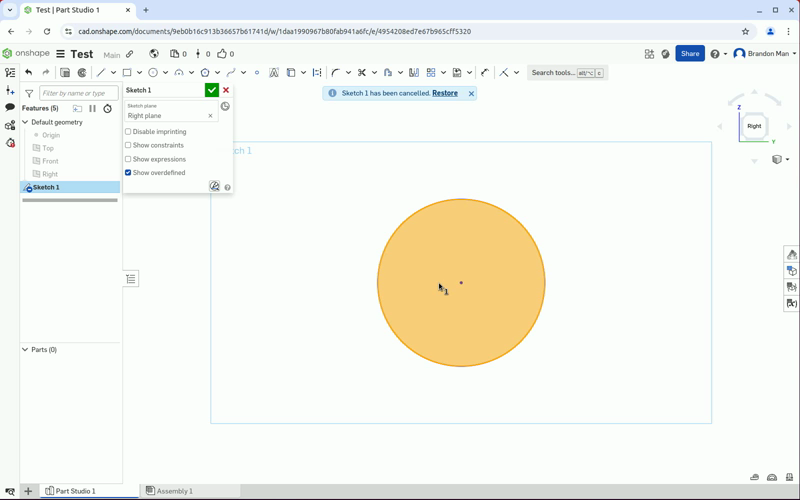
mouse_move(73, 352)
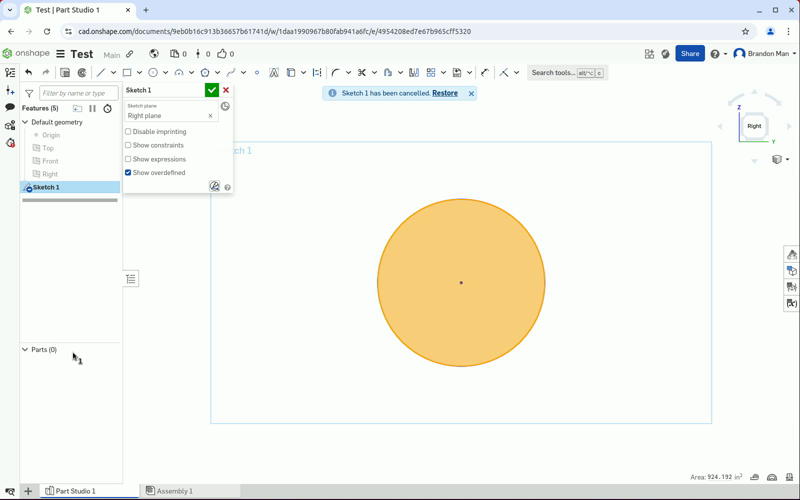
key(shift+y)
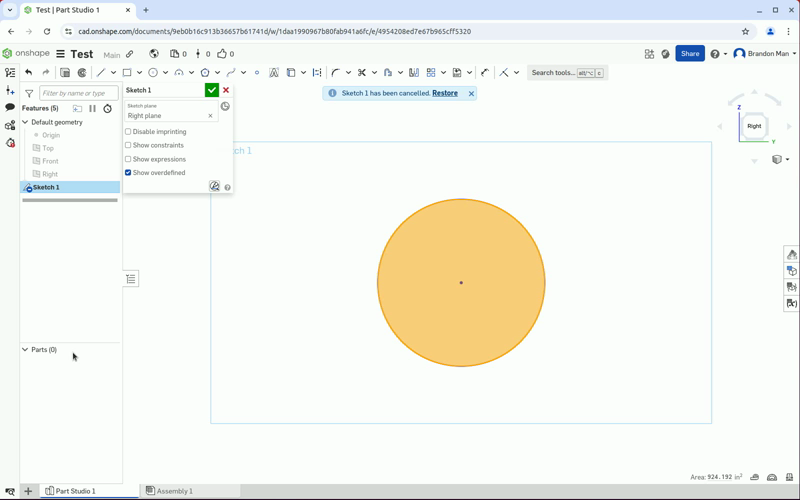
key(shift+e)
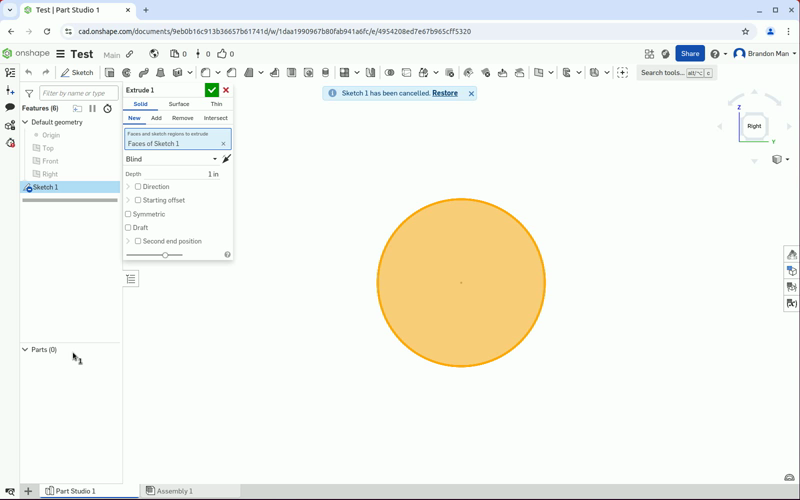
mouse_move(143, 106)
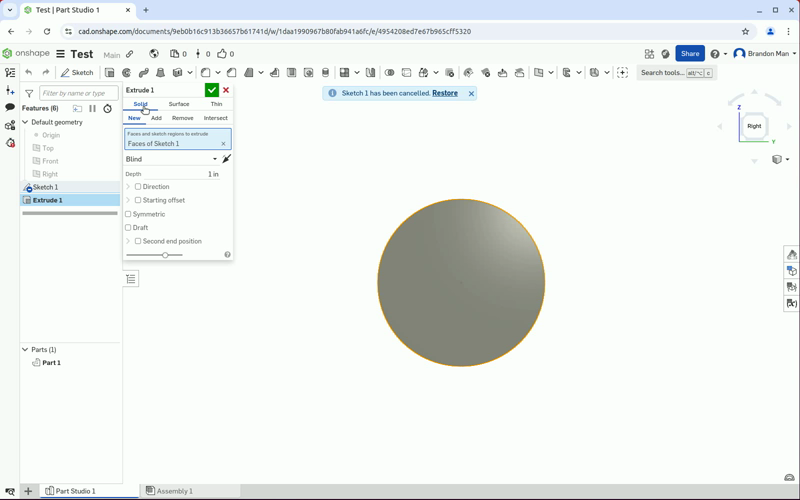
click(143, 106)
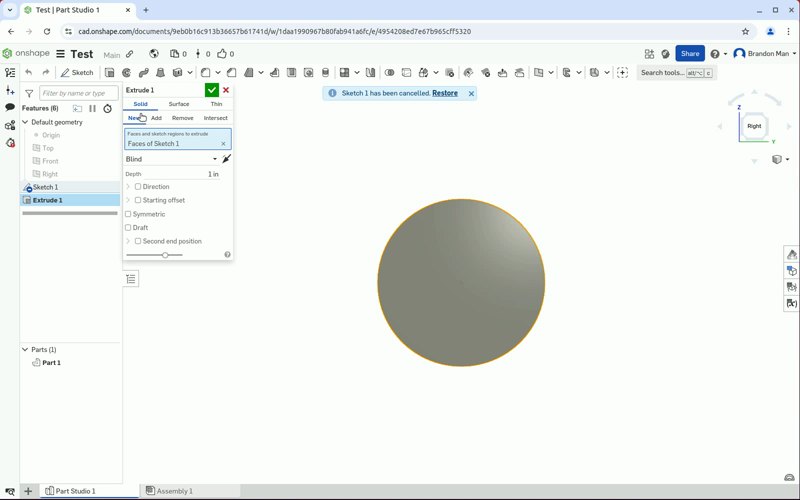
mouse_move(137, 120)
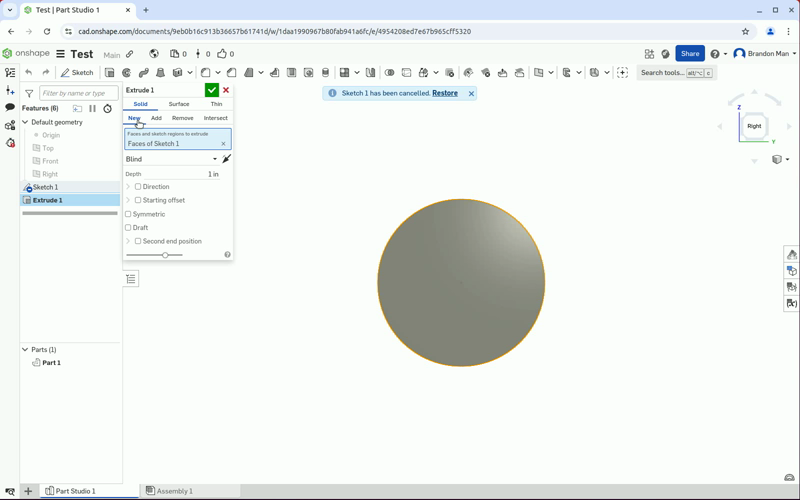
click(137, 120)
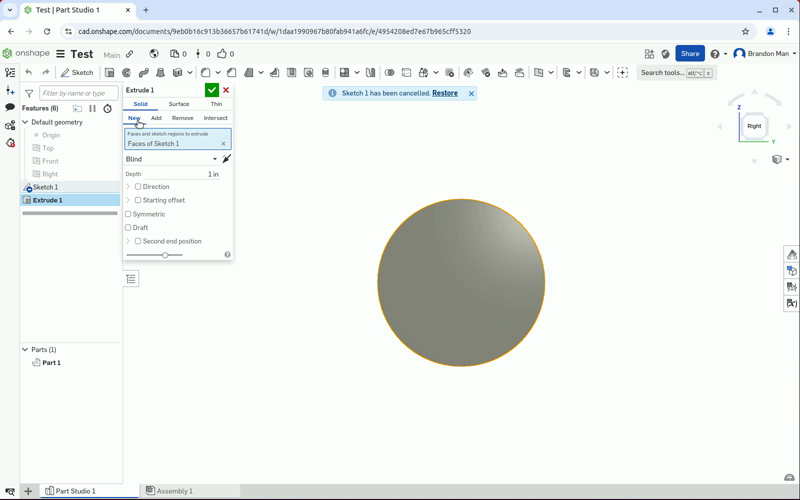
key(tab, 4)
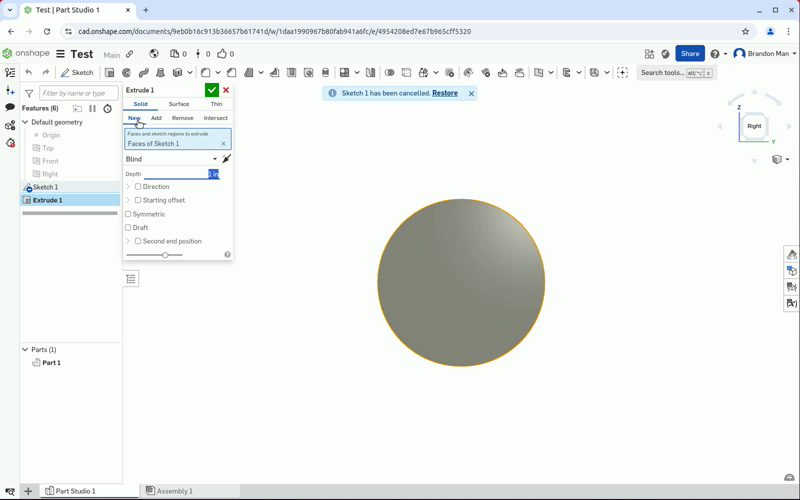
text(23.108)
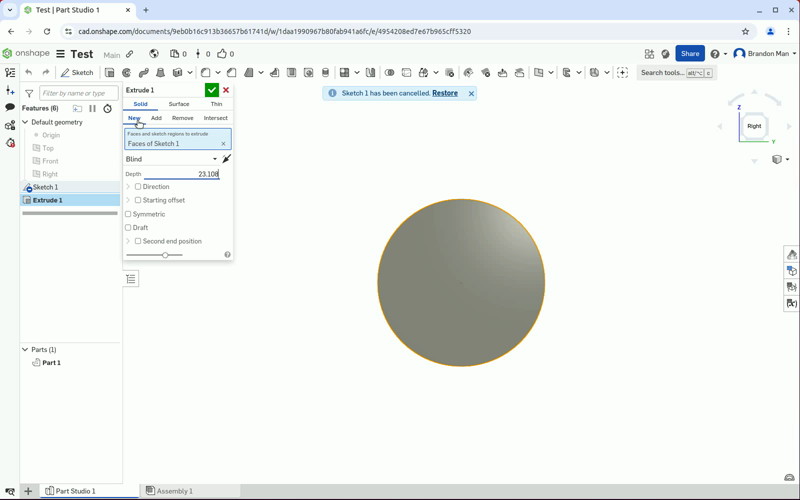
key(enter)
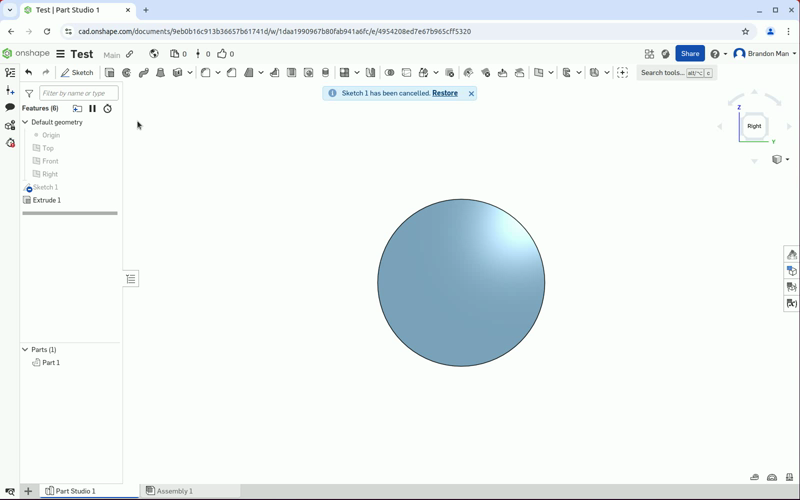
key(shift+h)
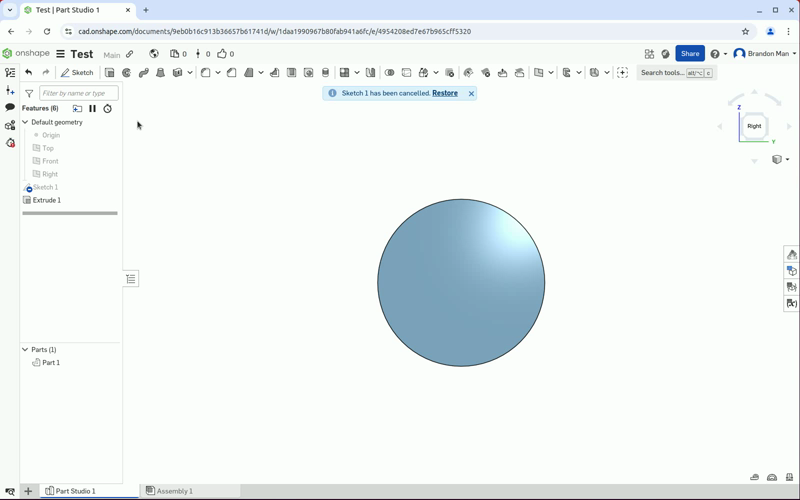
key(shift+h)
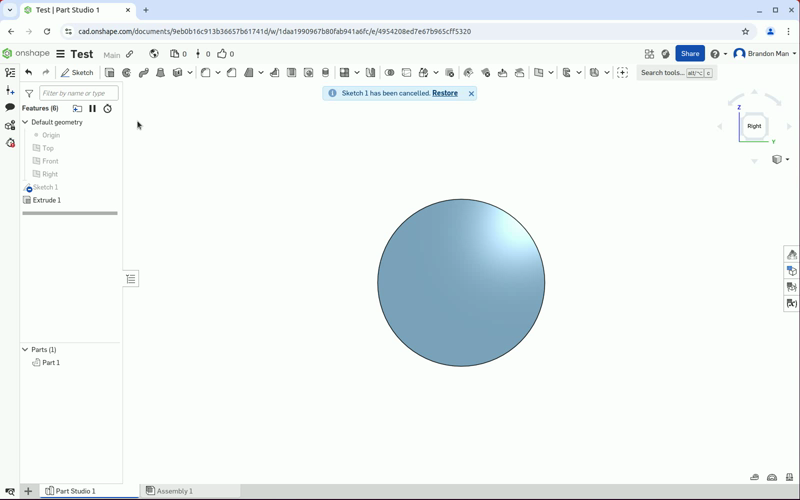
mouse_move(73, 189)
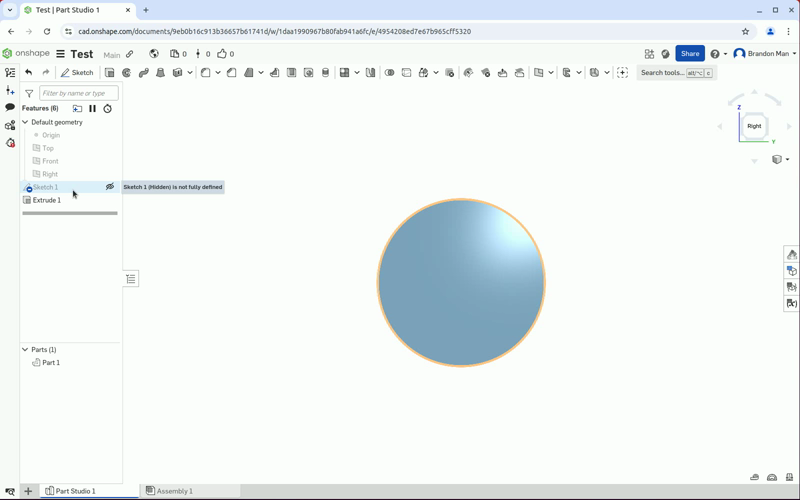
click(73, 189)
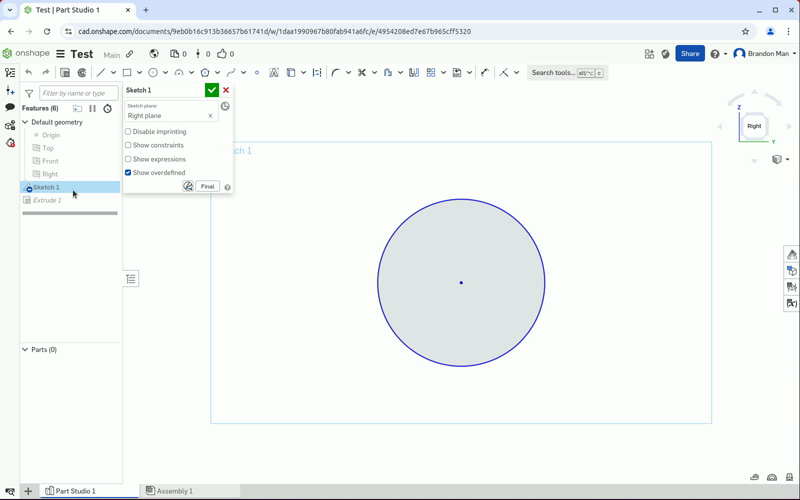
mouse_move(229, 92)
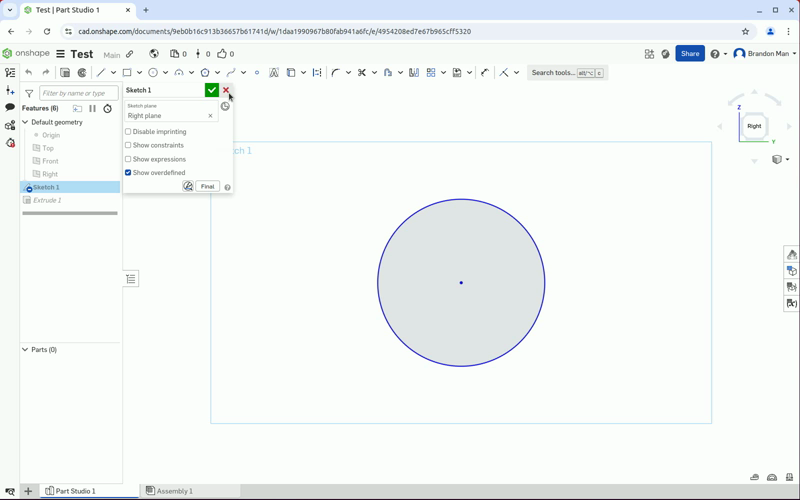
click(229, 92)
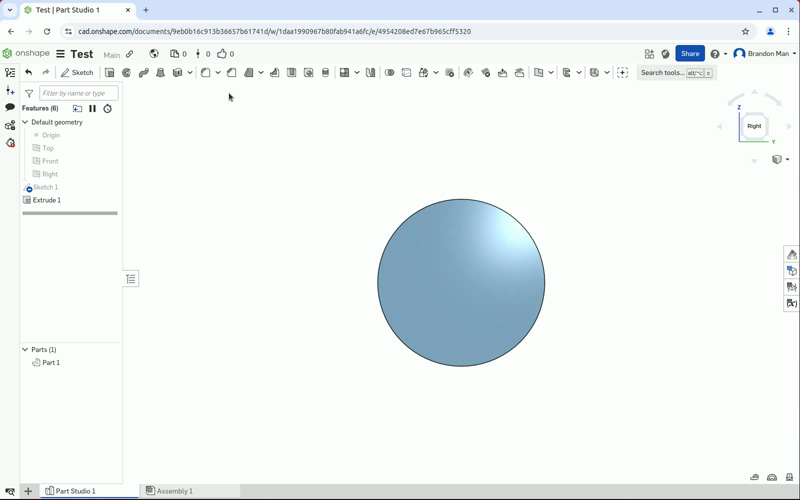
mouse_move(541, 75)
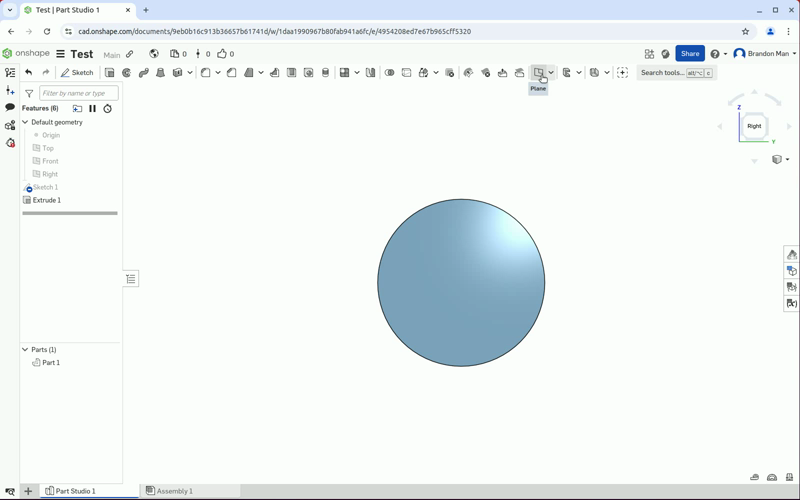
click(541, 75)
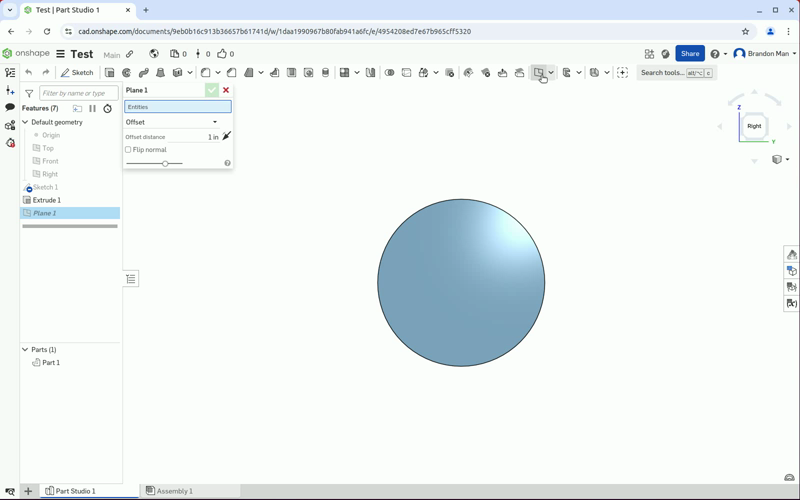
mouse_move(73, 176)
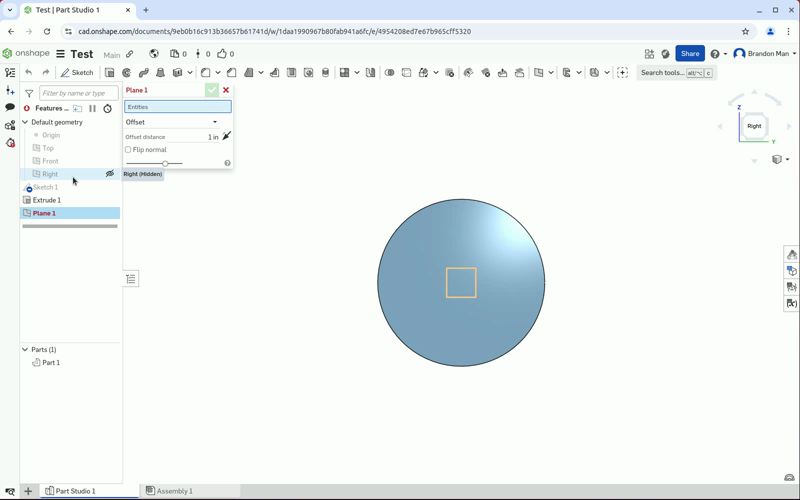
click(73, 176)
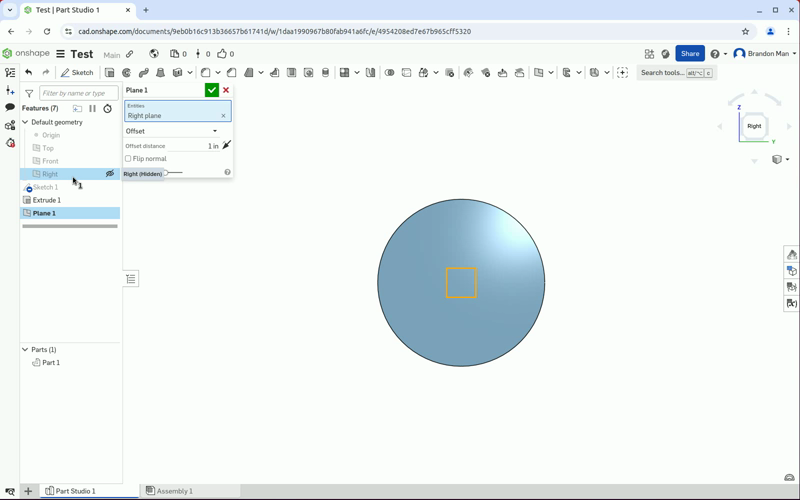
key(tab, 2)
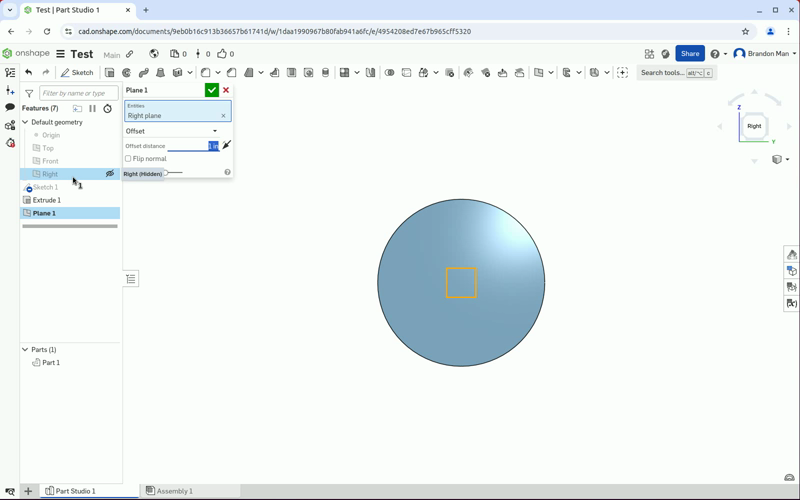
text(23.108)
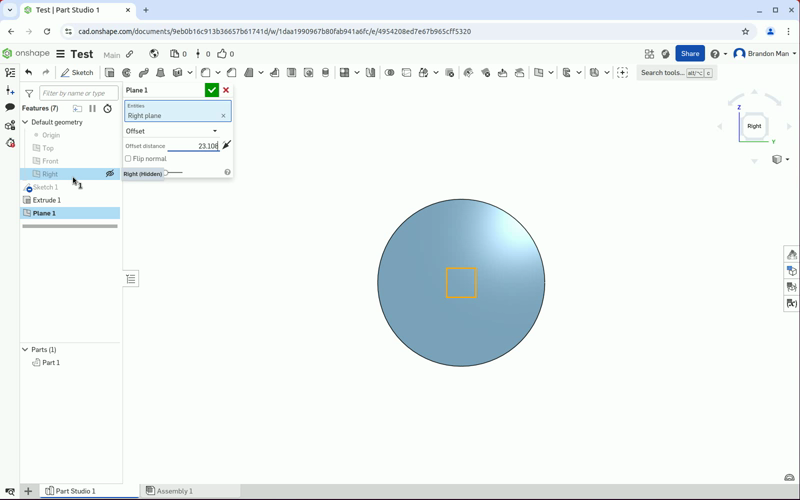
key(enter, 2)
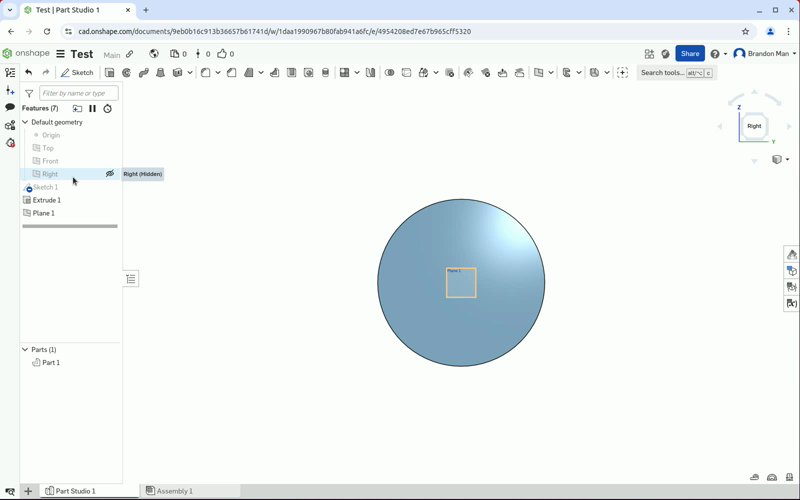
key(shift+s)
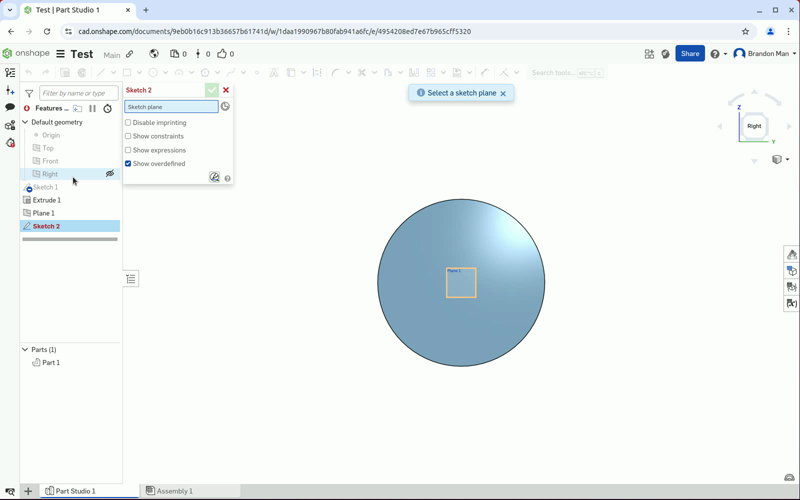
mouse_move(73, 215)
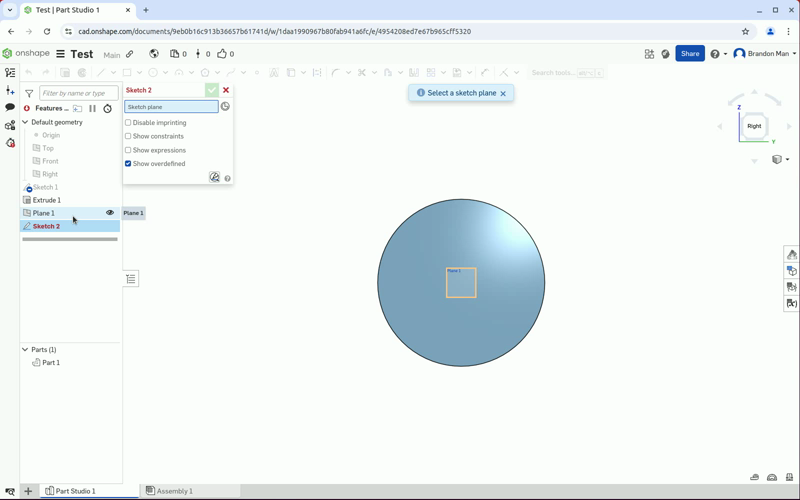
click(73, 215)
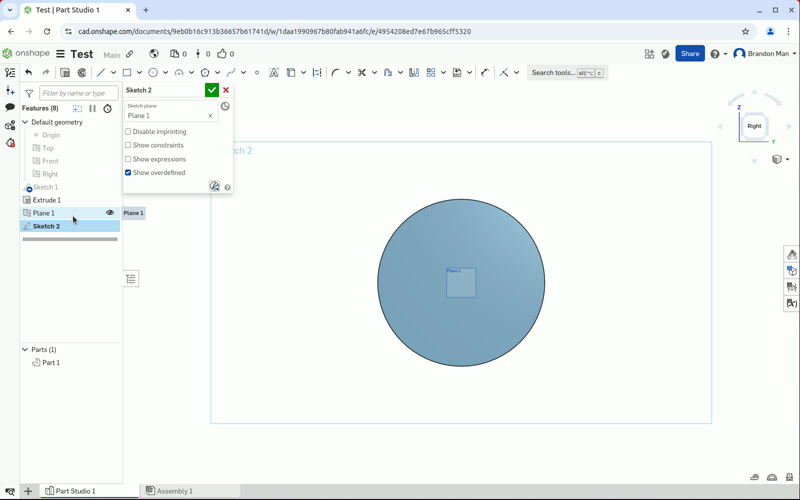
mouse_move(73, 352)
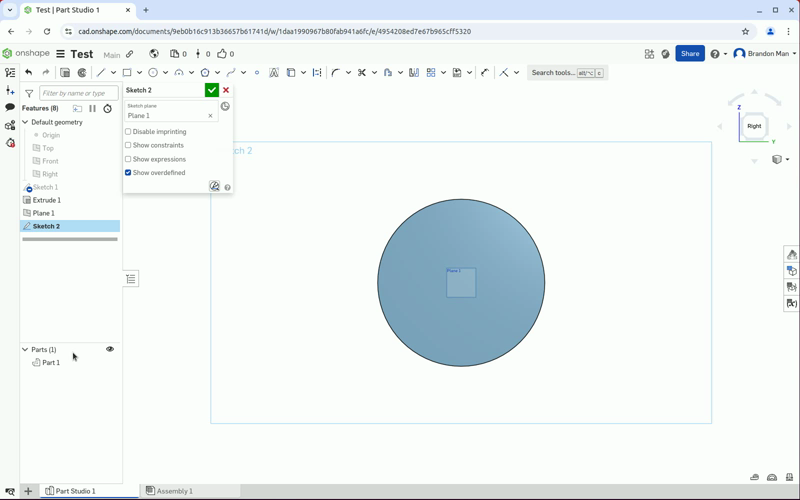
key(y)
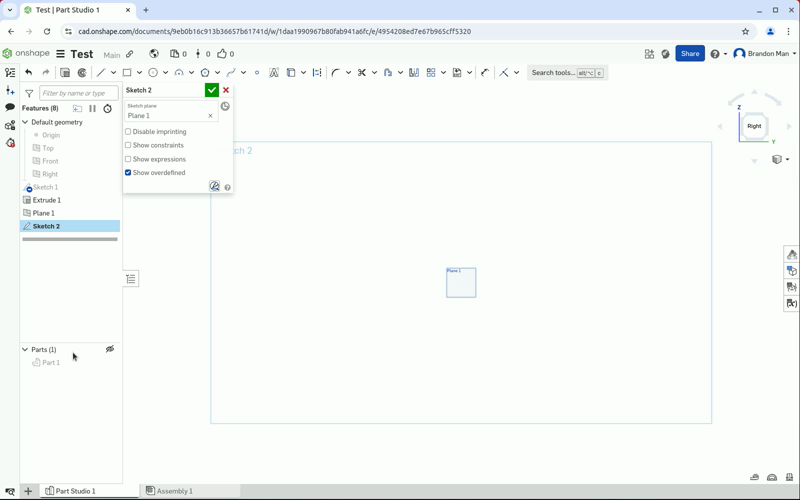
key(l)
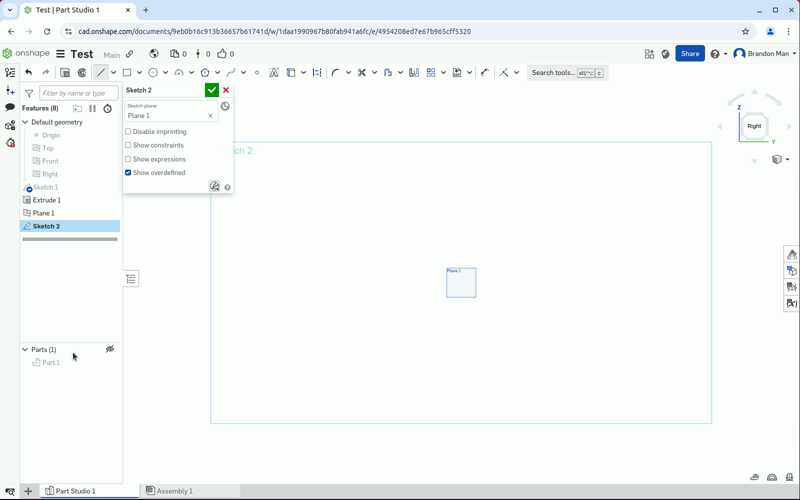
key_down(shift)
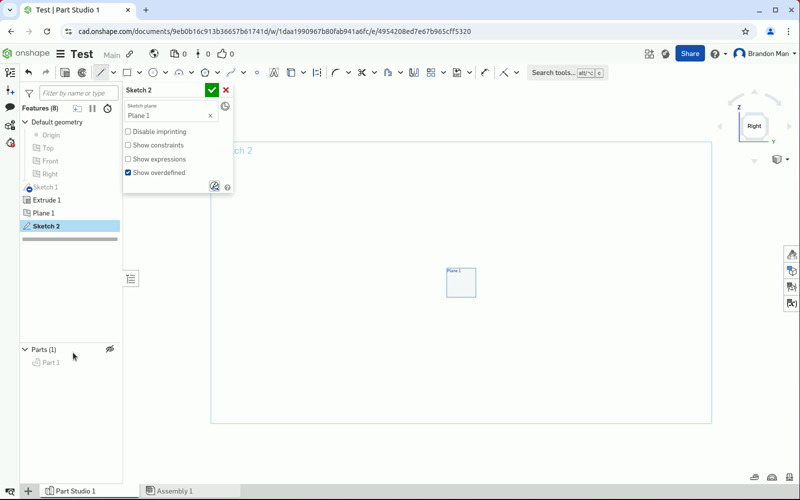
mouse_move(399, 304)
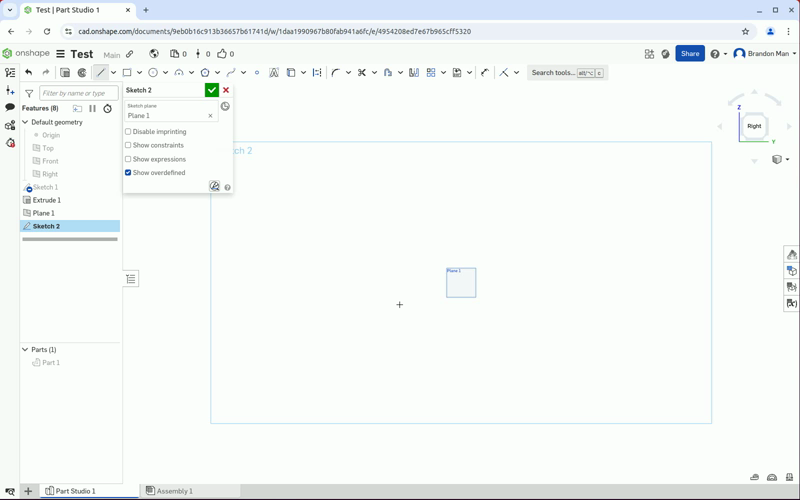
click(399, 304)
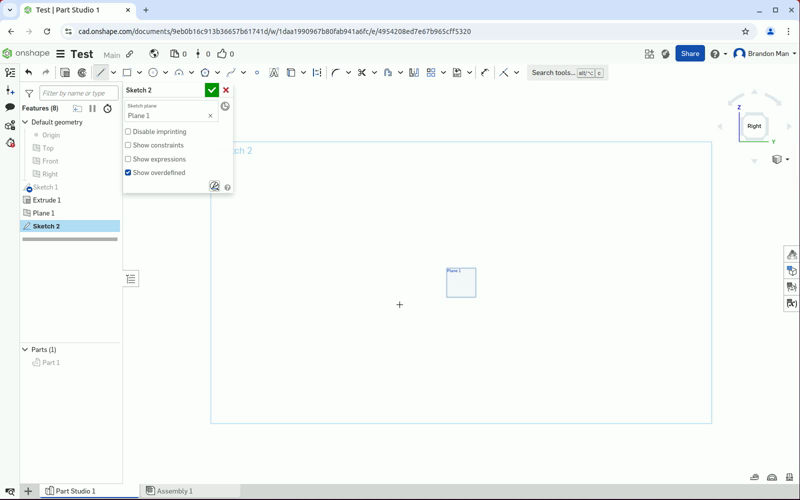
key_up(shift)
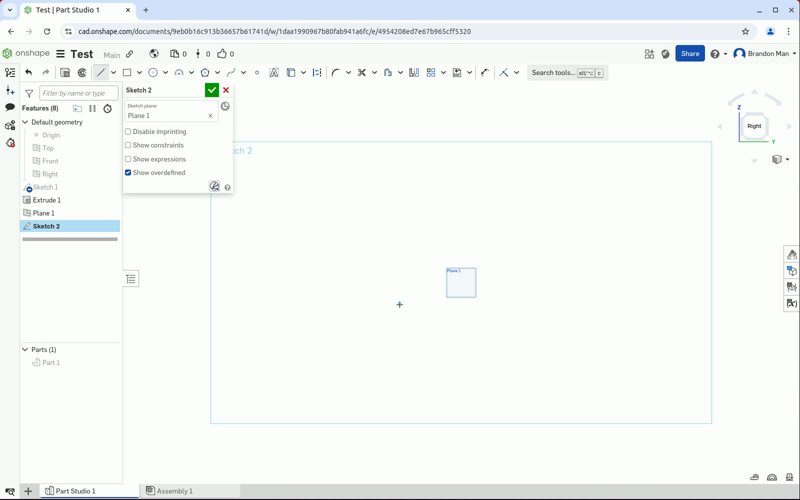
key_down(shift)
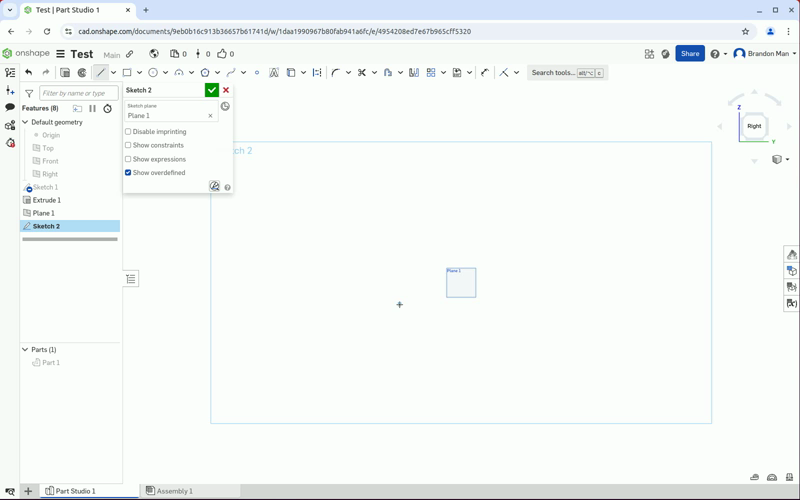
mouse_move(449, 346)
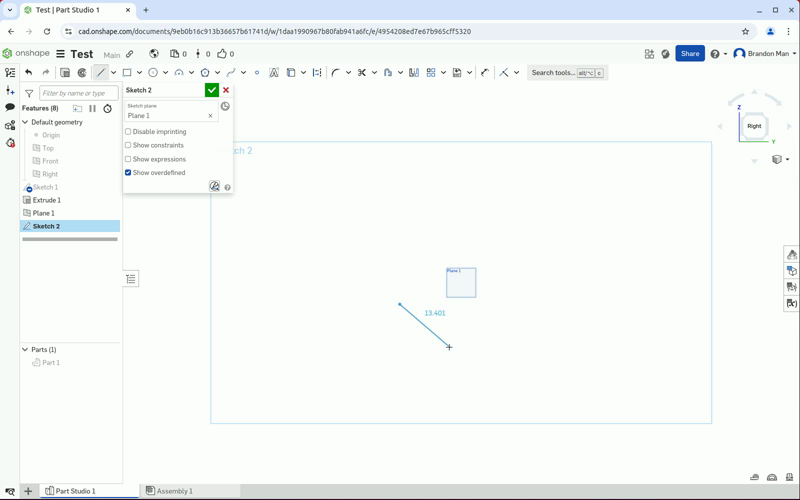
click(449, 346)
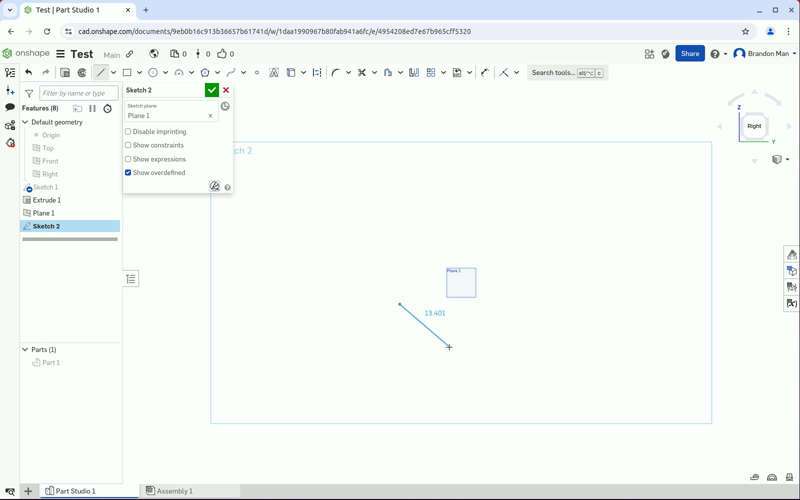
key_up(shift)
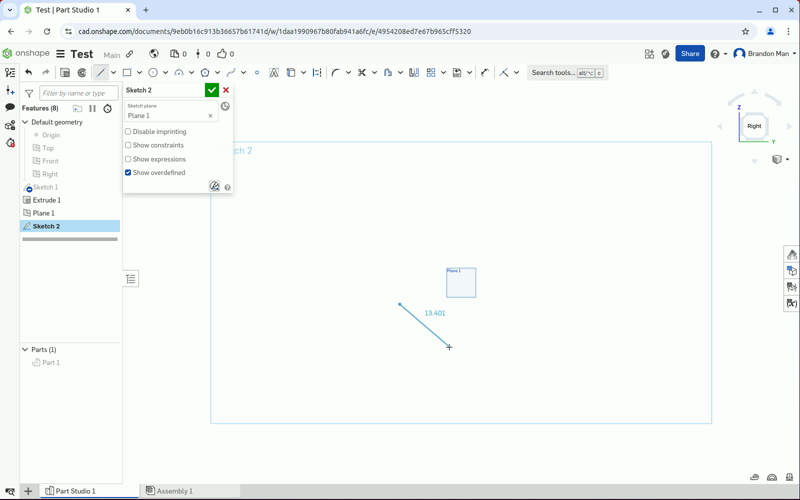
key_down(shift)
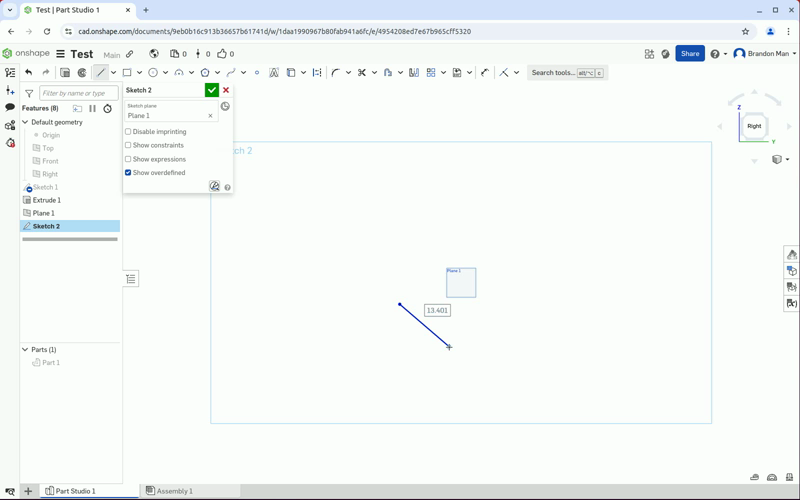
mouse_move(510, 326)
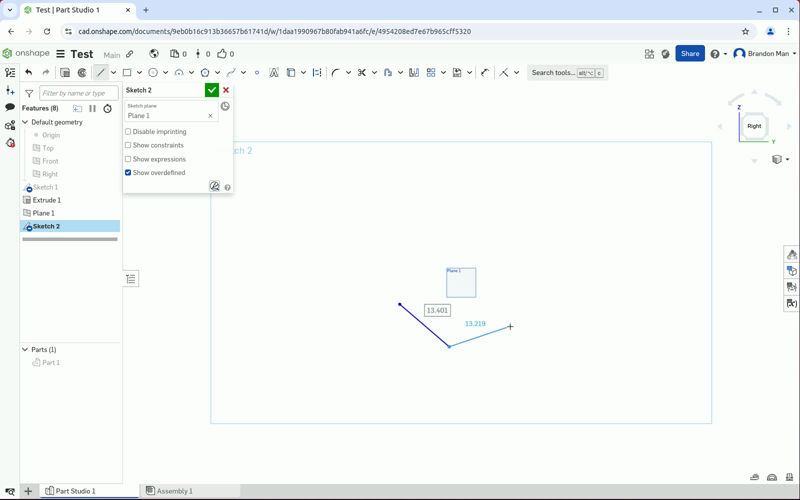
click(510, 326)
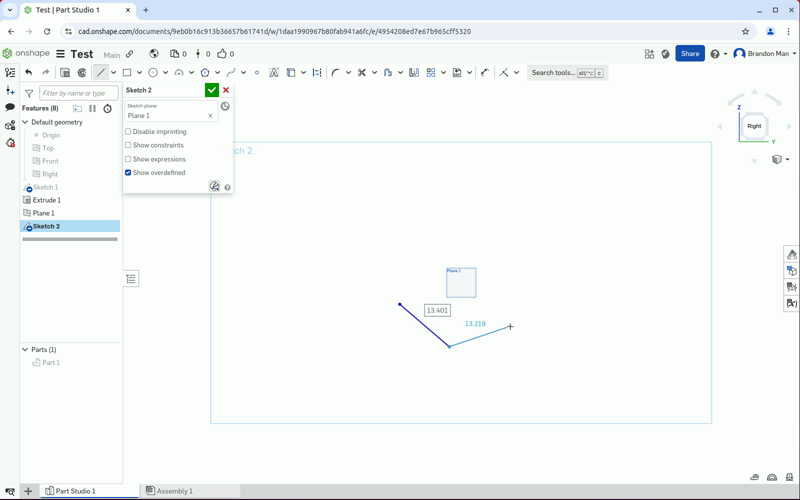
key_up(shift)
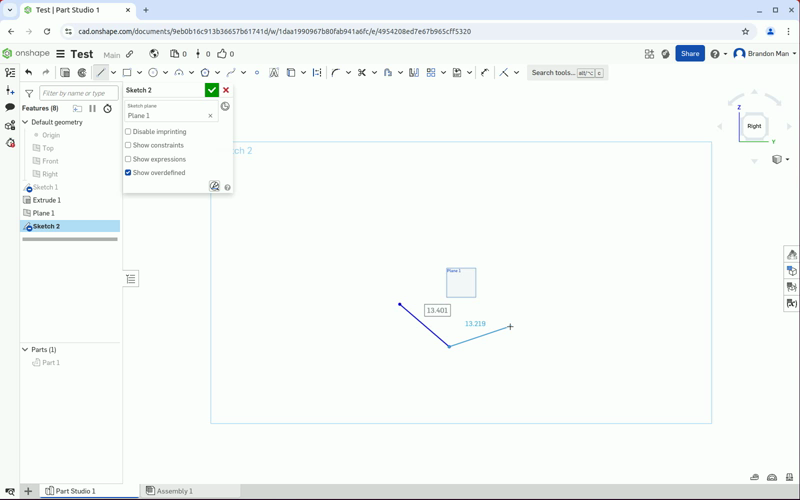
key_down(shift)
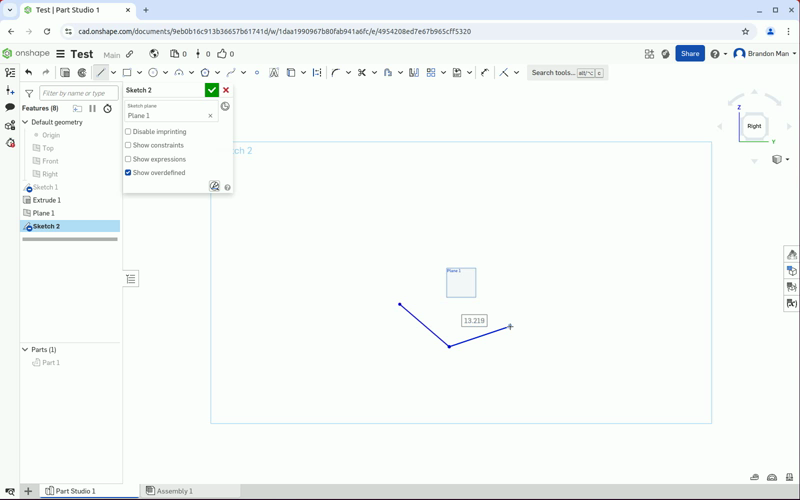
mouse_move(522, 261)
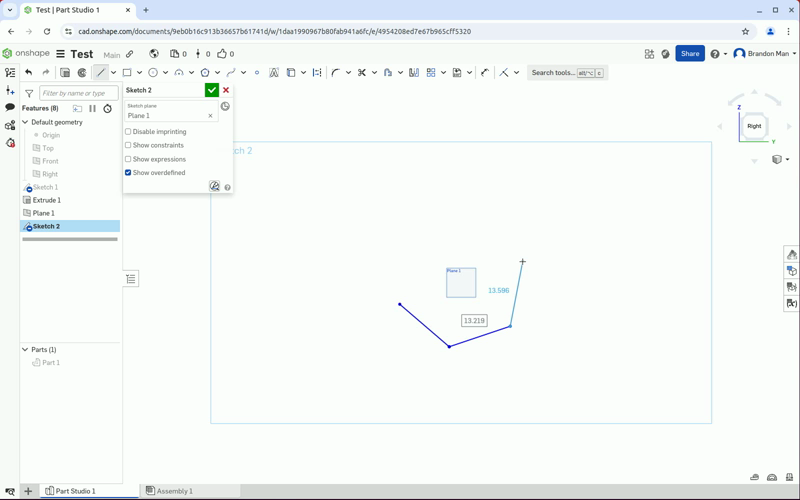
click(522, 261)
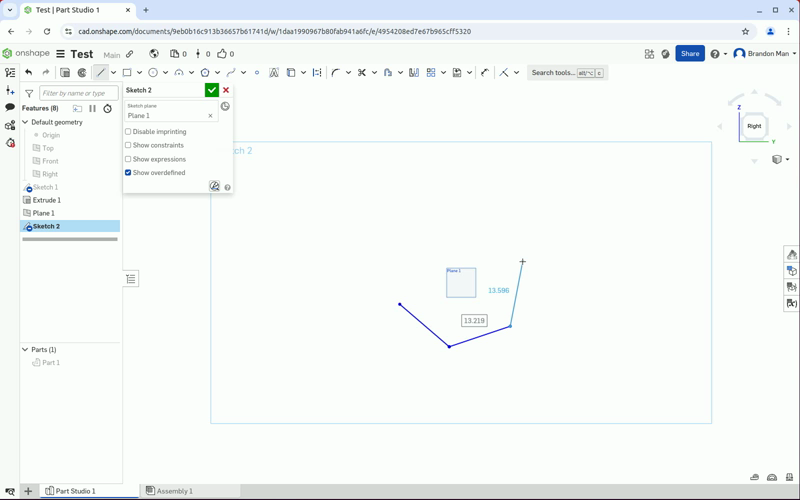
key_up(shift)
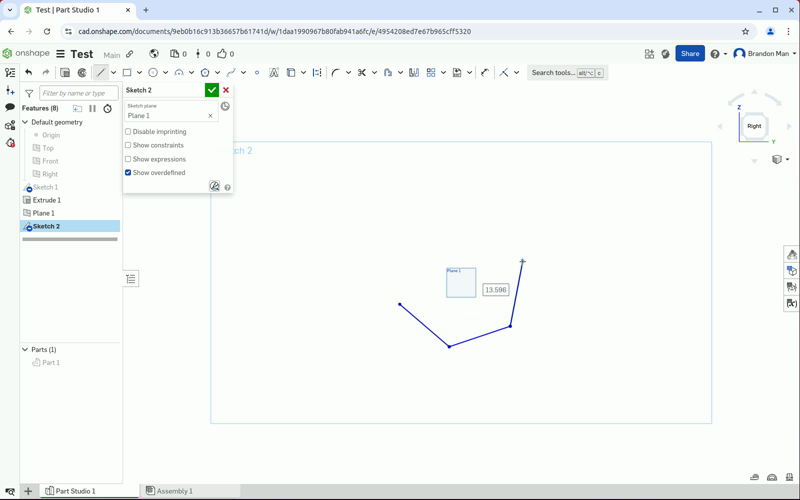
key_down(shift)
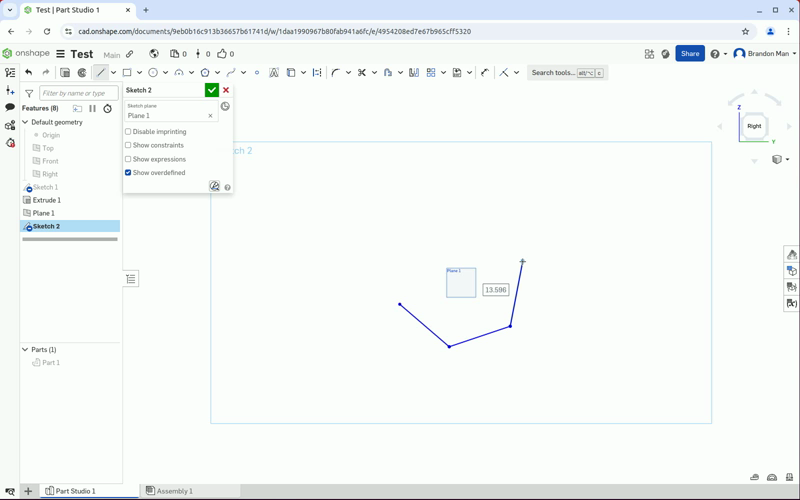
mouse_move(473, 218)
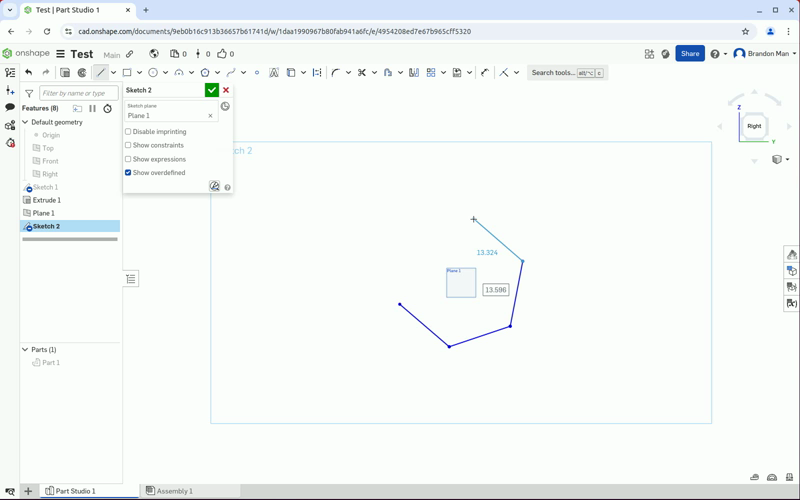
click(473, 218)
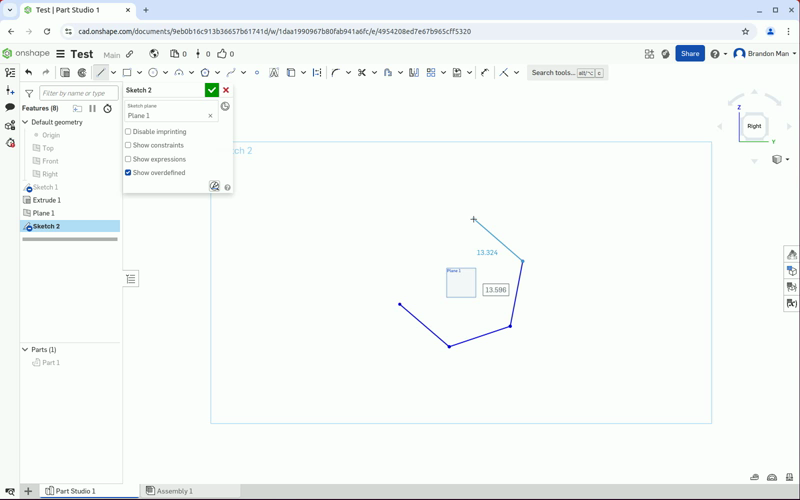
key_up(shift)
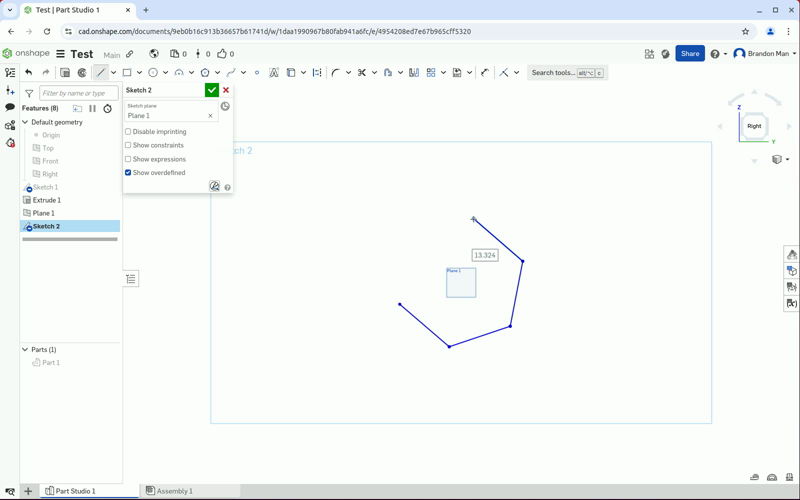
key_down(shift)
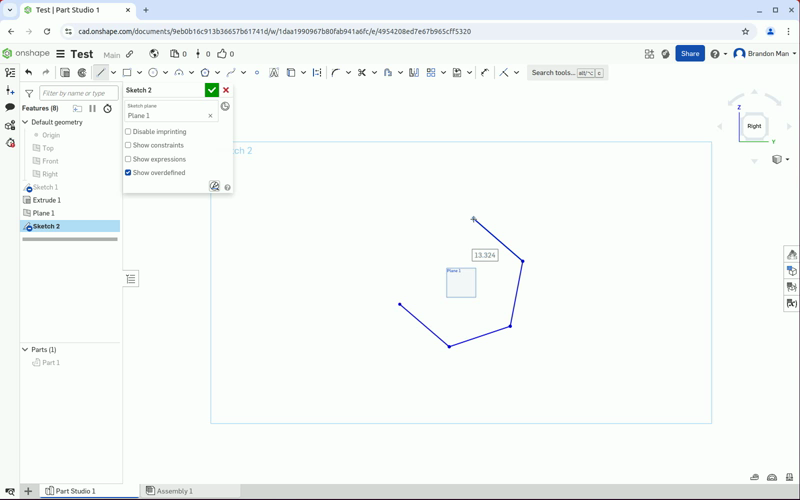
mouse_move(412, 240)
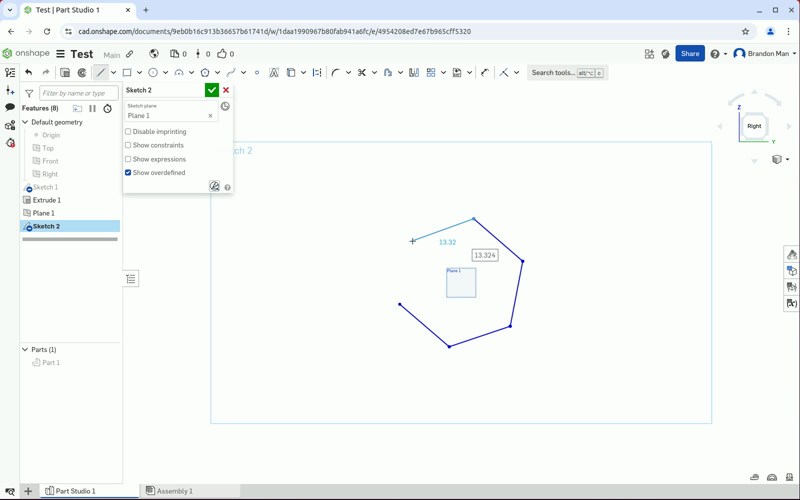
click(412, 240)
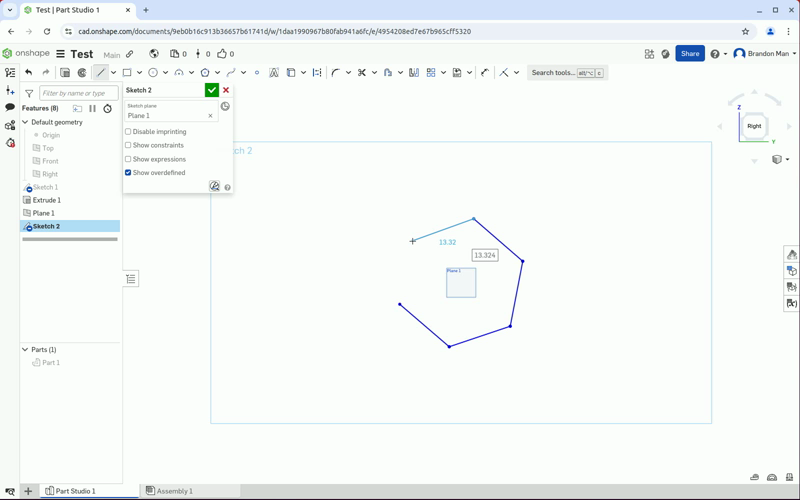
key_up(shift)
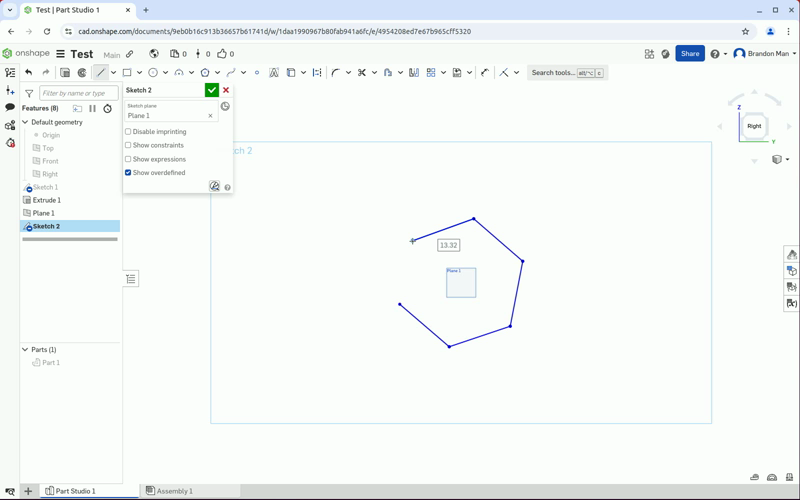
key_down(shift)
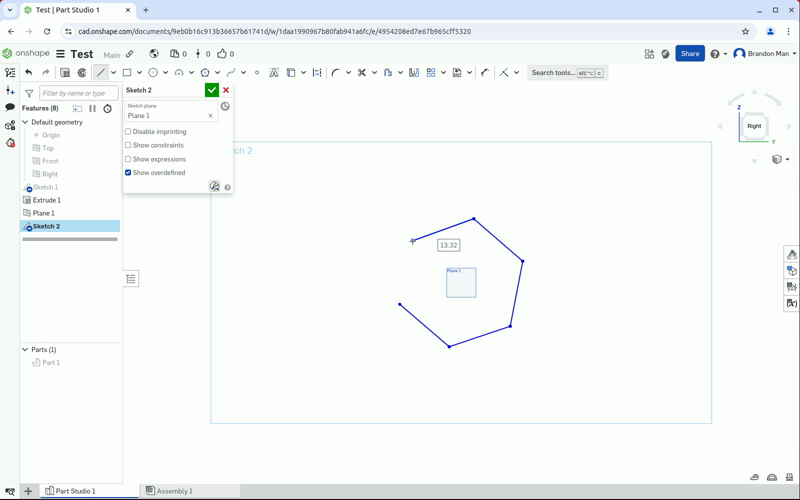
mouse_move(399, 304)
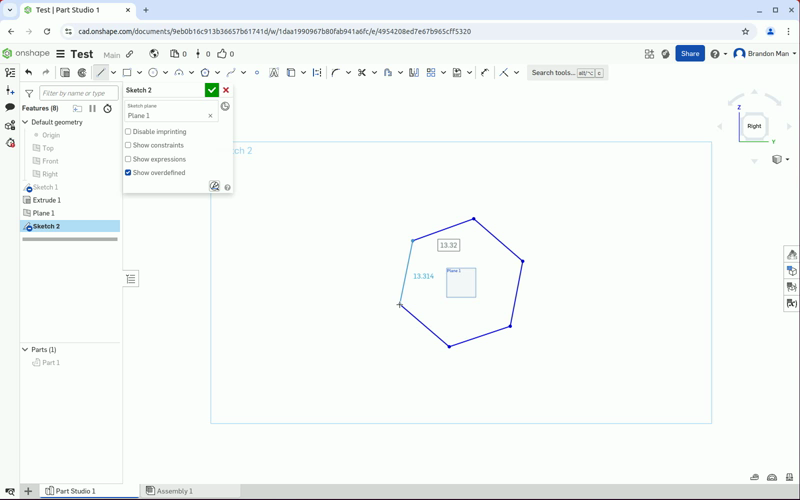
key_up(shift)
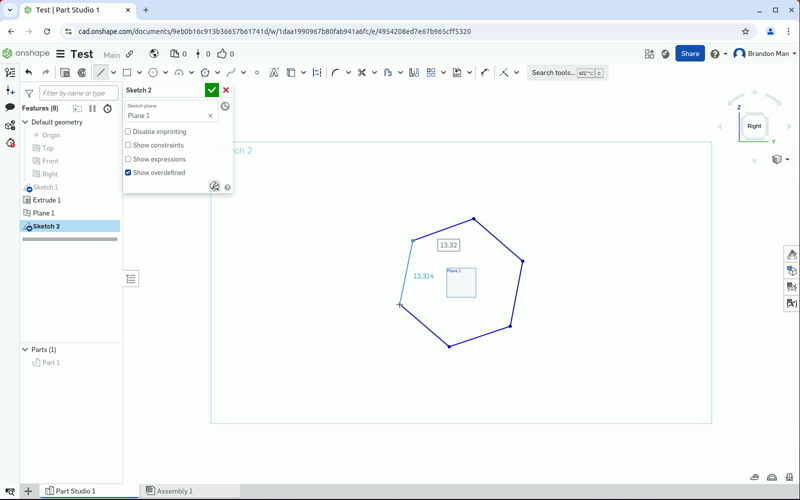
click(399, 304)
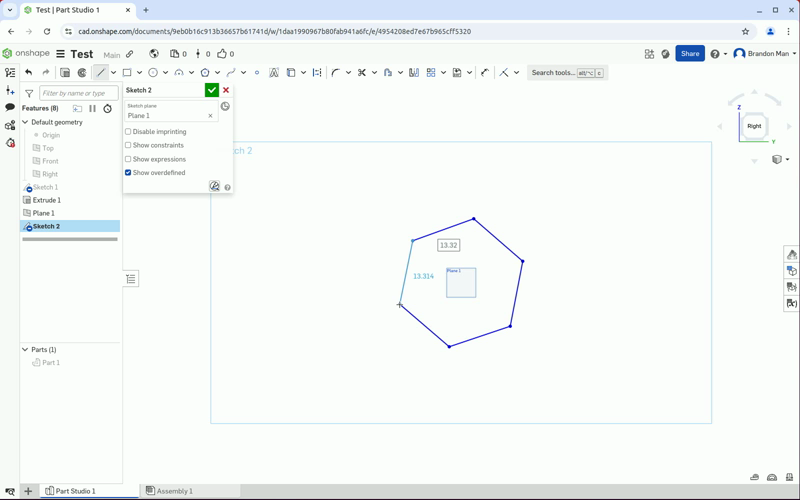
key(esc)
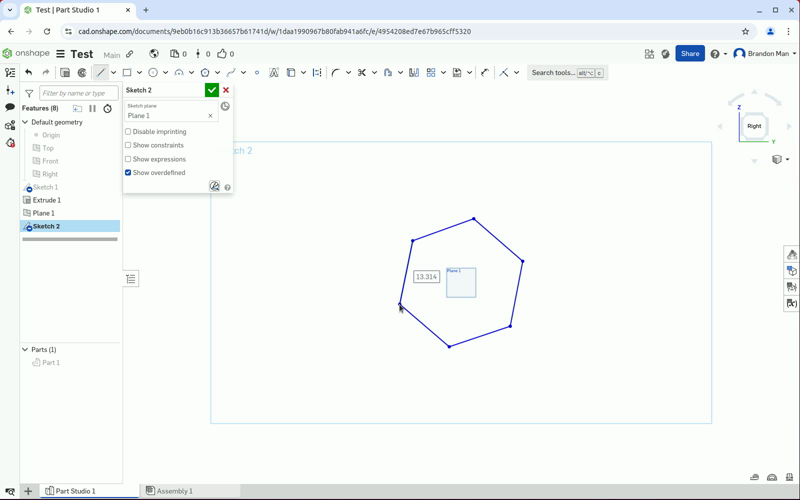
mouse_move(489, 291)
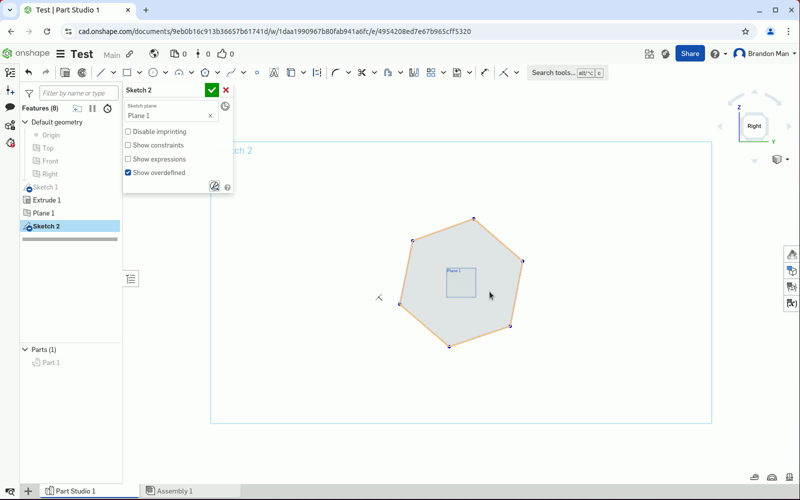
click(489, 291)
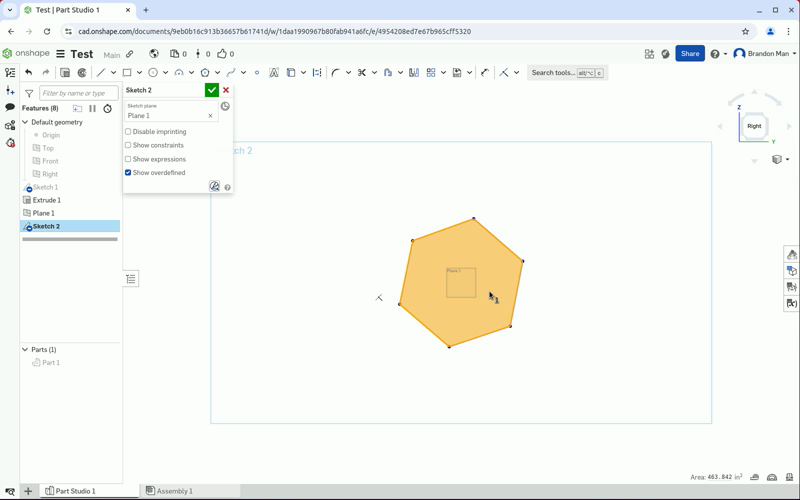
mouse_move(73, 352)
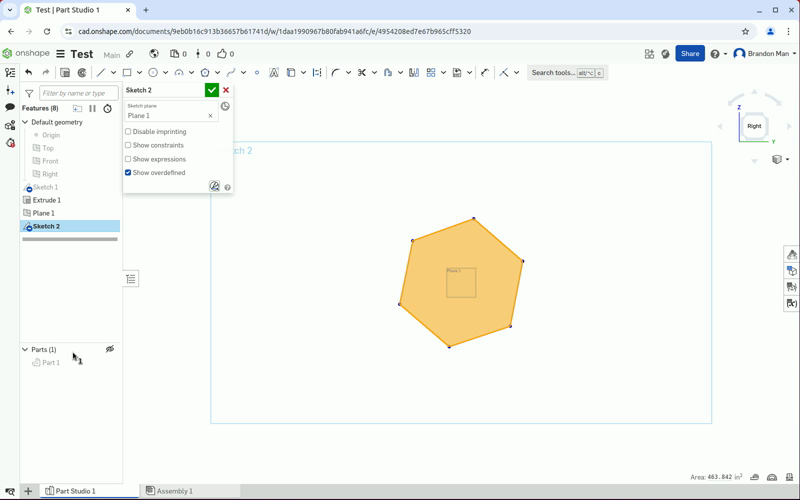
key(shift+y)
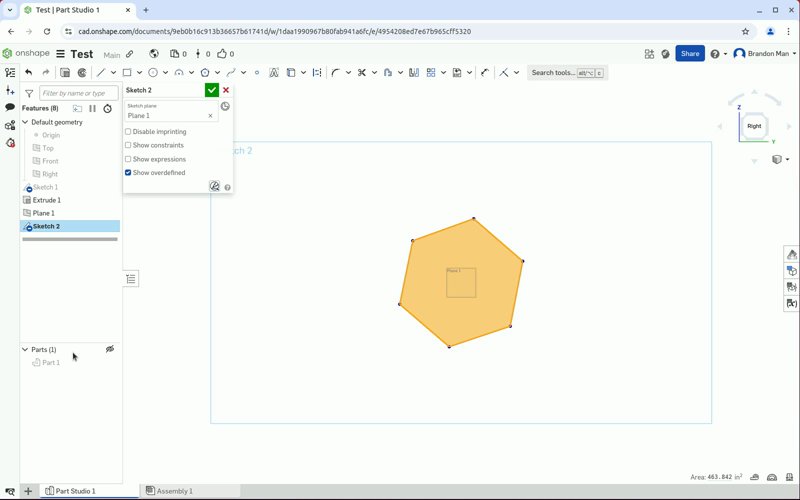
key(shift+e)
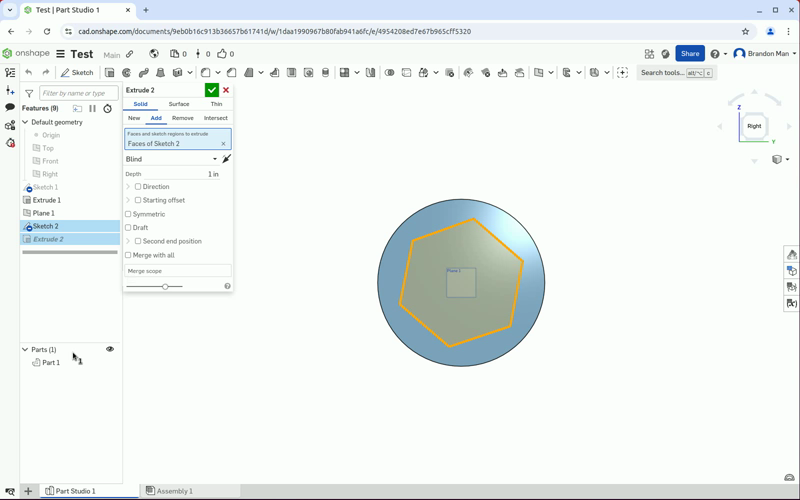
mouse_move(143, 106)
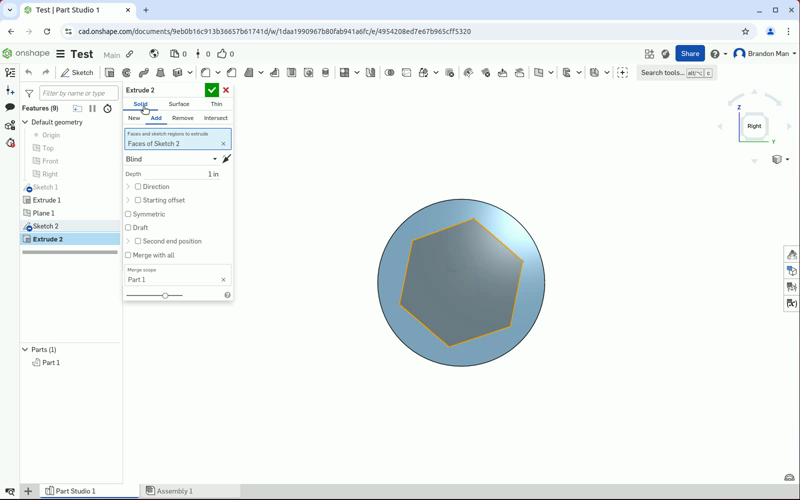
click(143, 106)
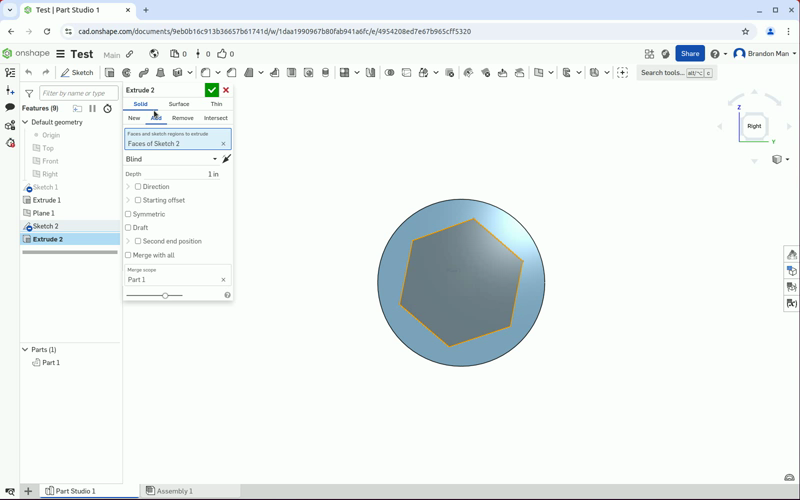
mouse_move(186, 120)
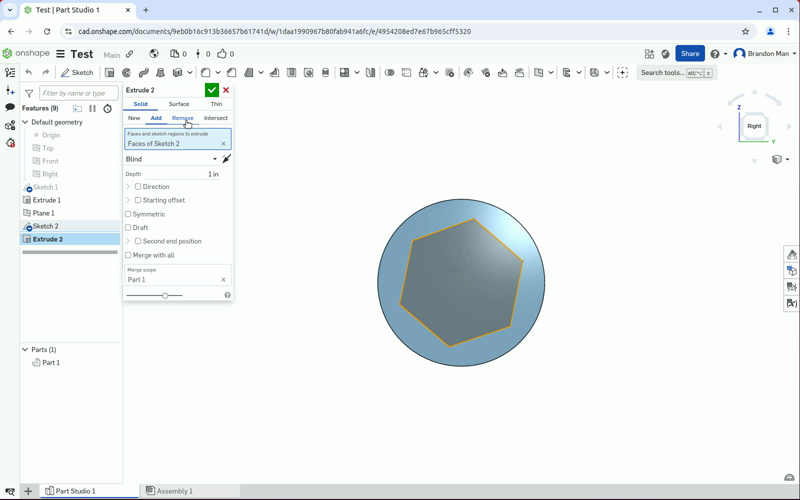
click(186, 120)
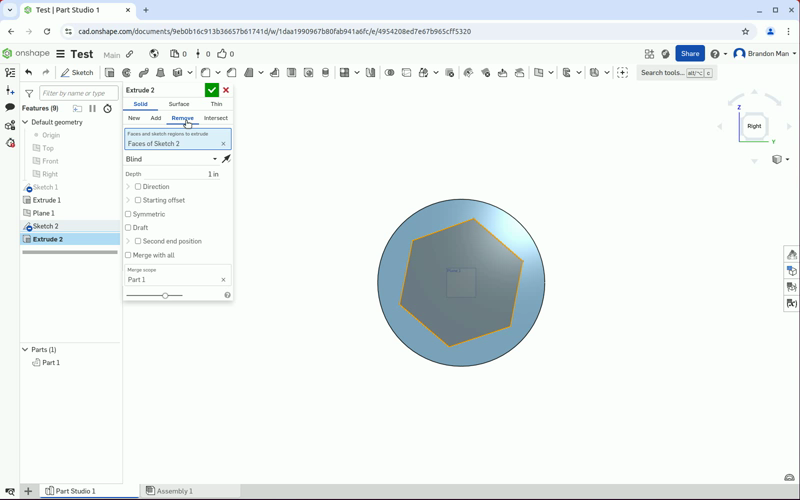
key(tab, 4)
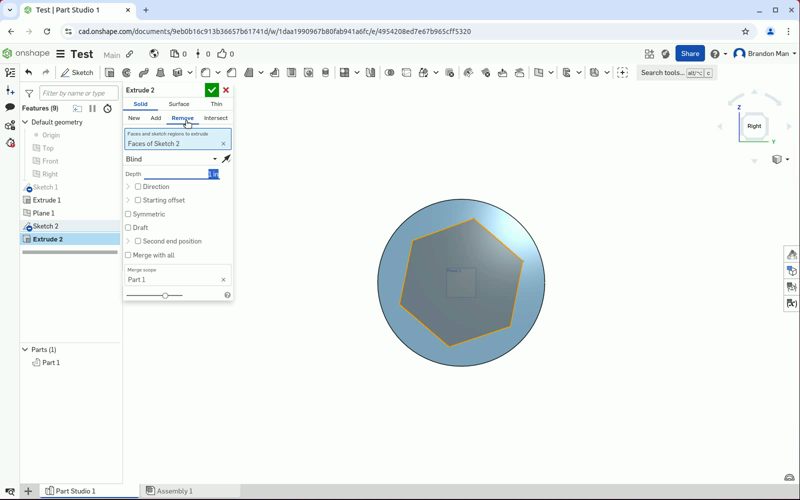
text(11.554)
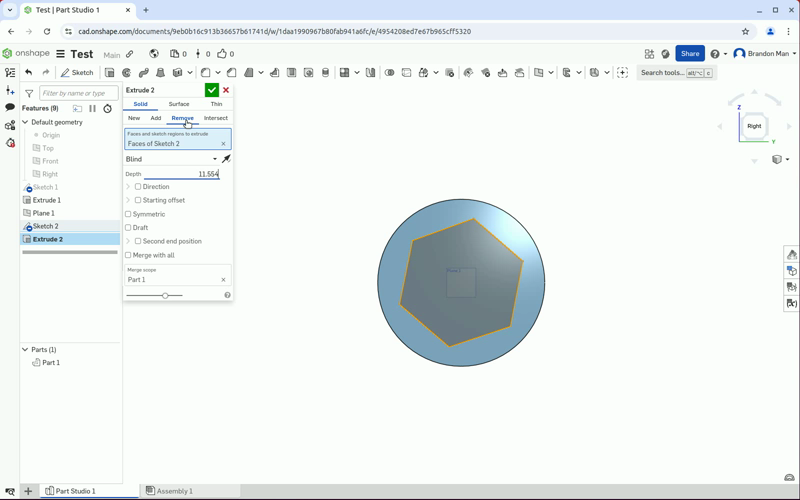
key(tab, 6)
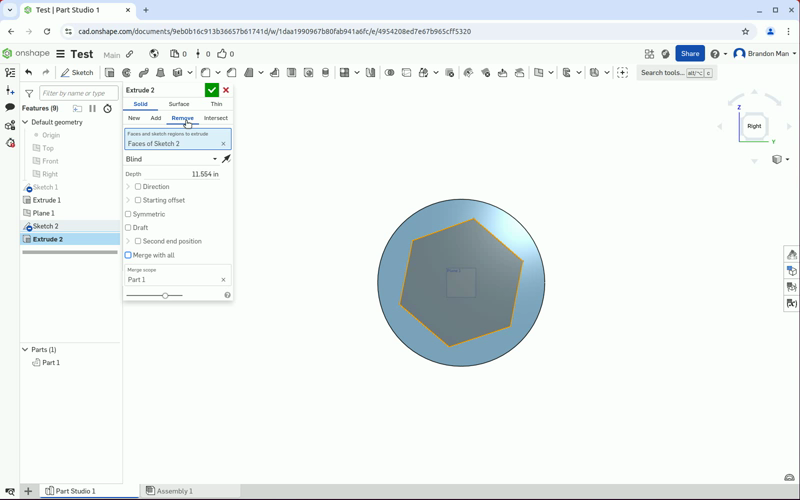
key(space)
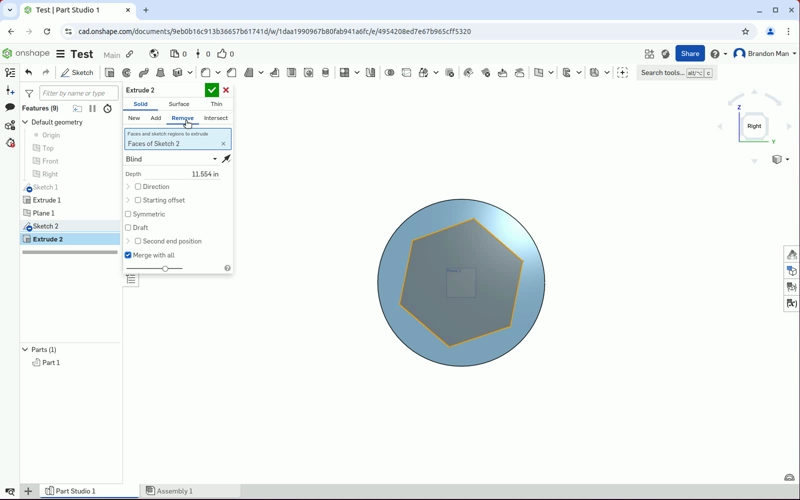
key(enter)
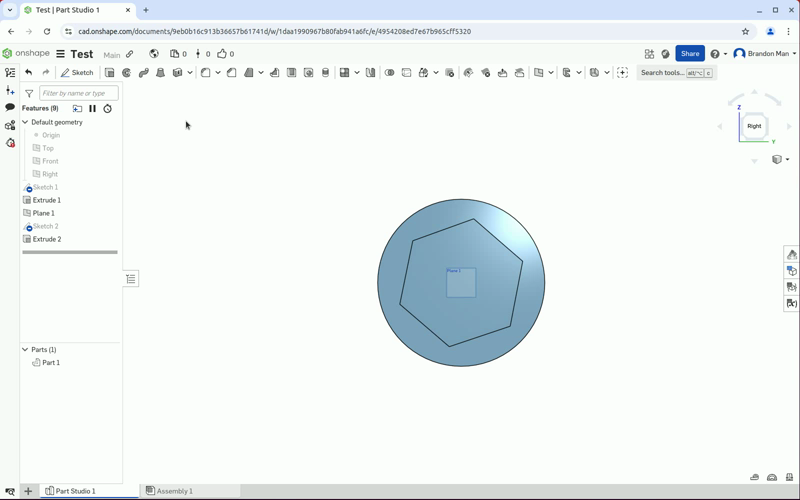
key(shift+h)
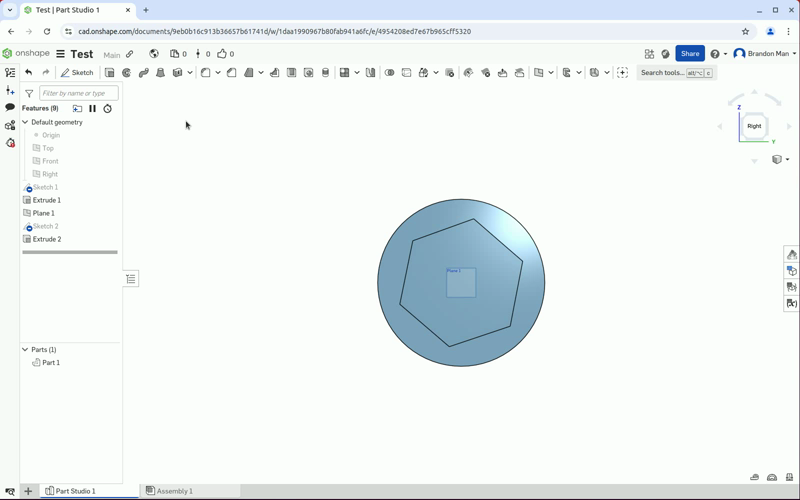
key(shift+h)
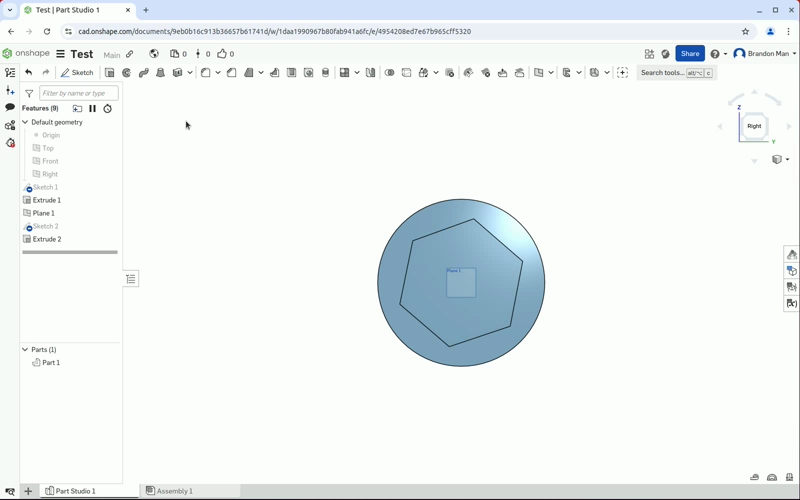
mouse_move(73, 189)
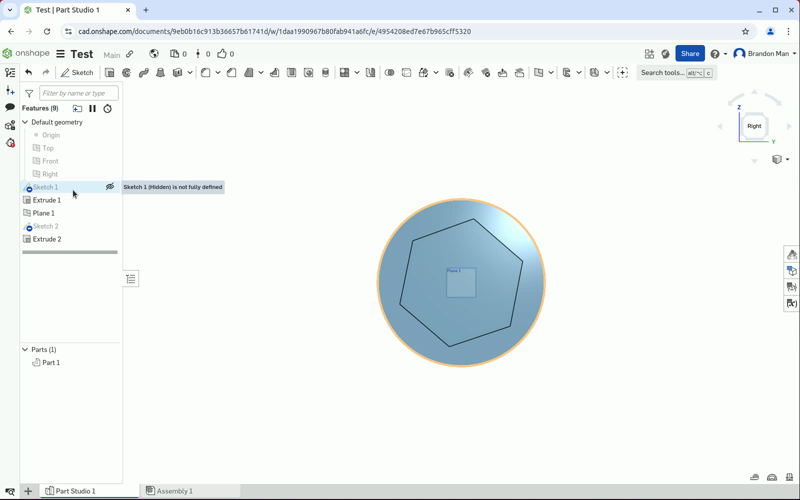
click(73, 189)
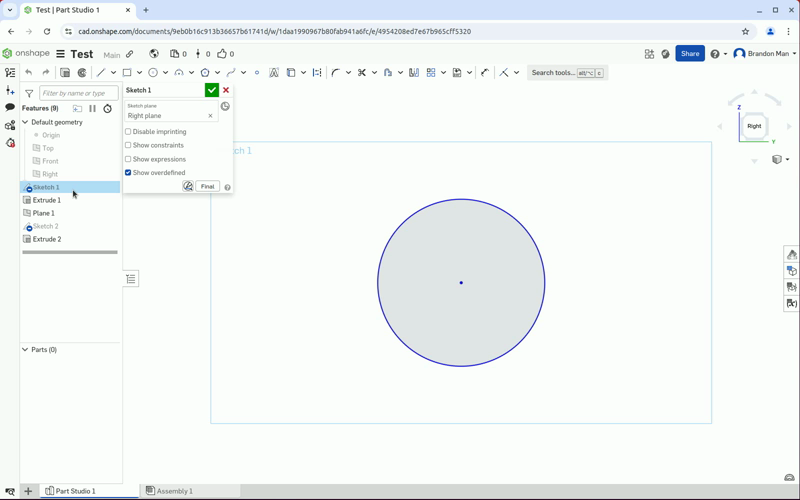
mouse_move(229, 92)
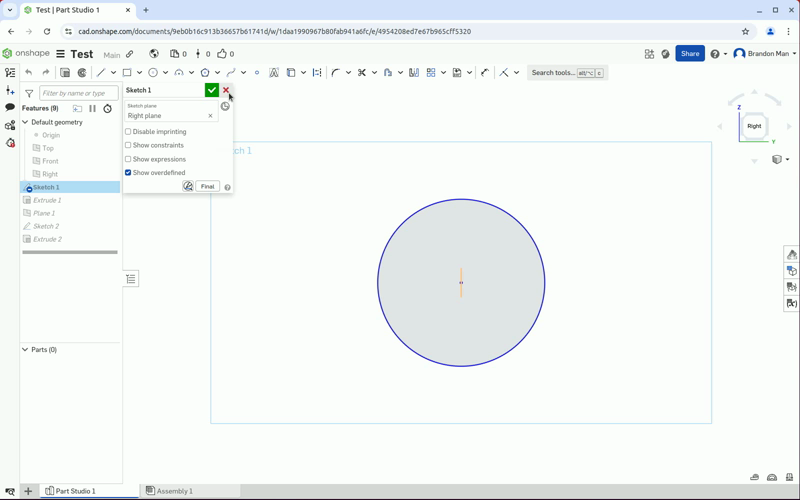
click(229, 92)
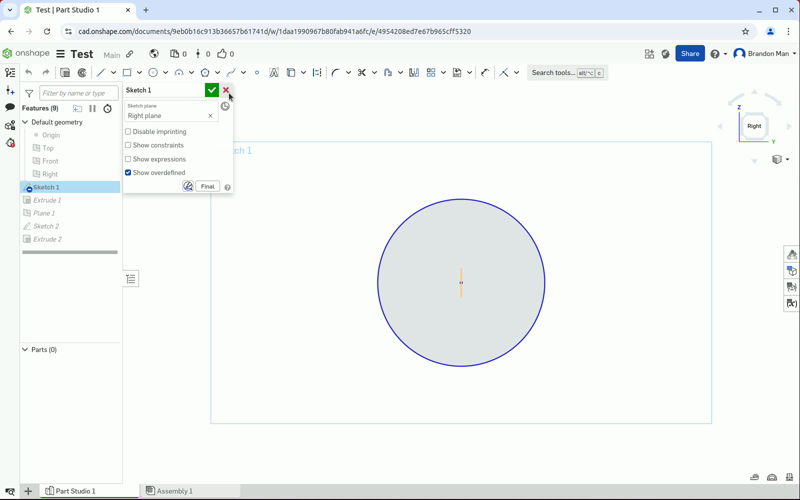
key(shift+s)
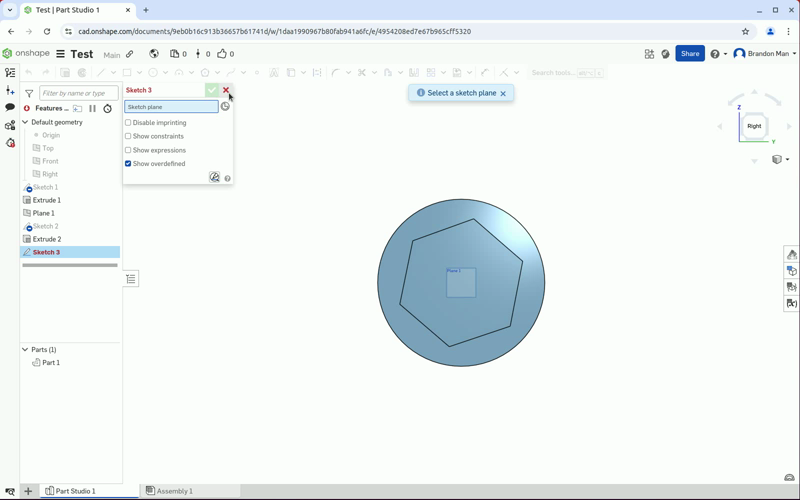
mouse_move(73, 176)
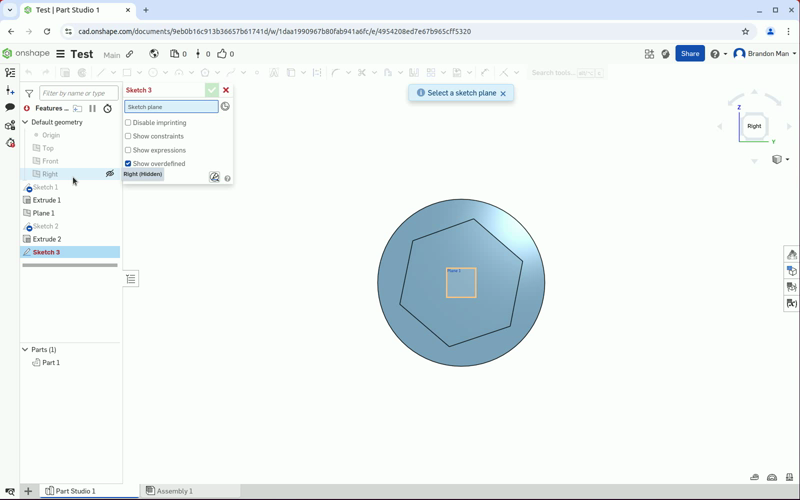
click(73, 176)
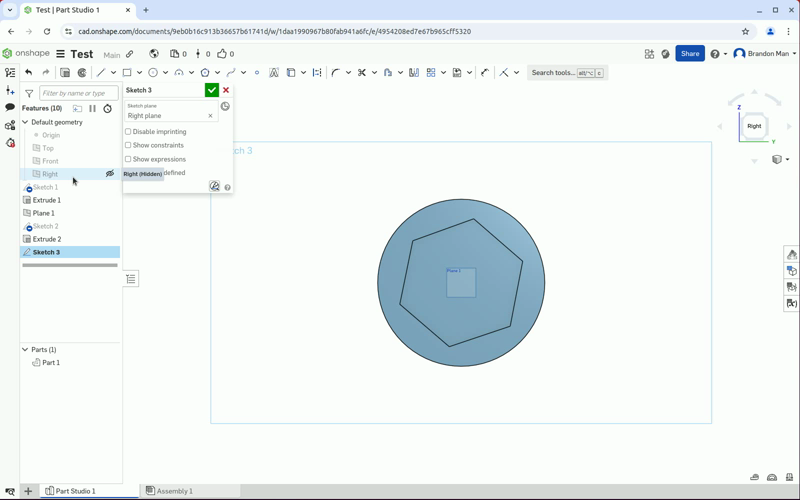
mouse_move(73, 352)
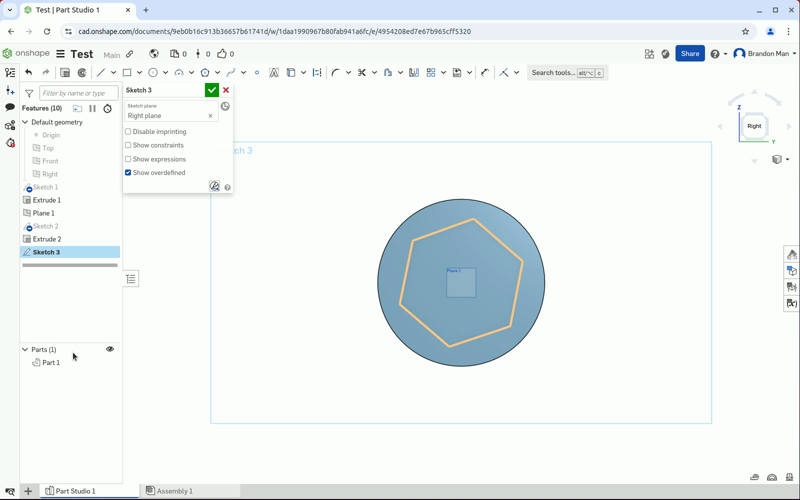
key(y)
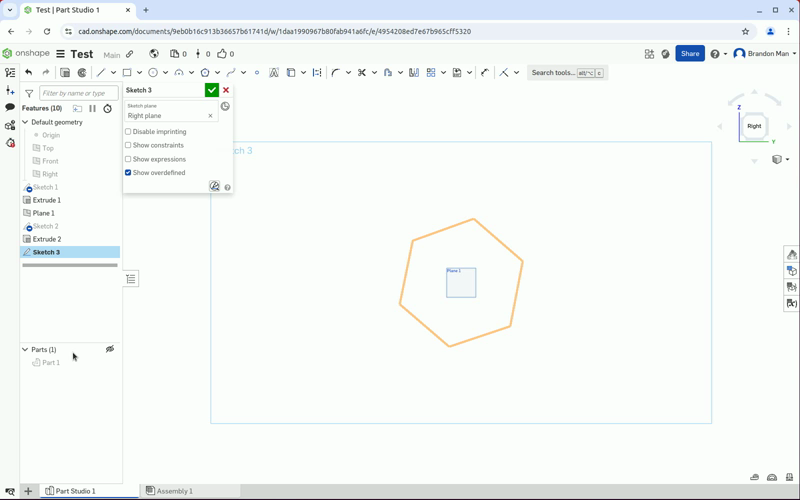
key(c)
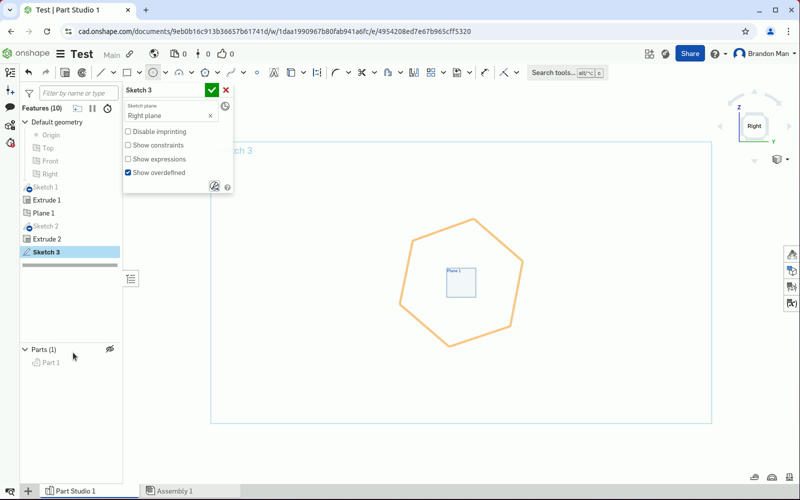
key_down(shift)
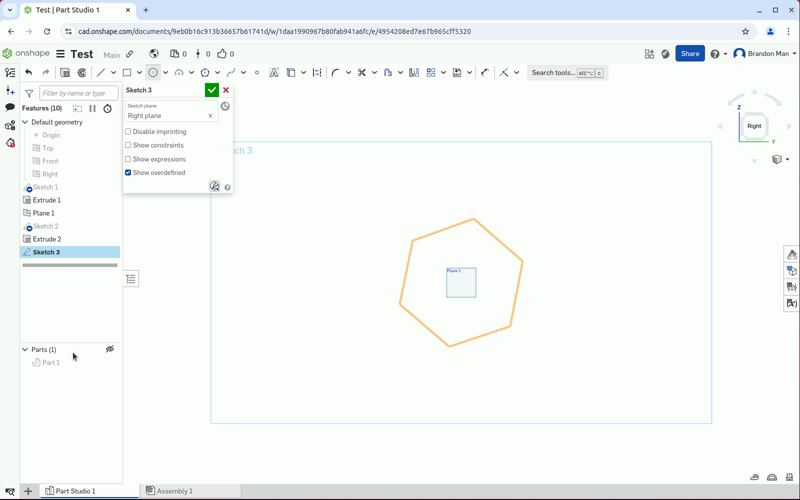
mouse_move(461, 282)
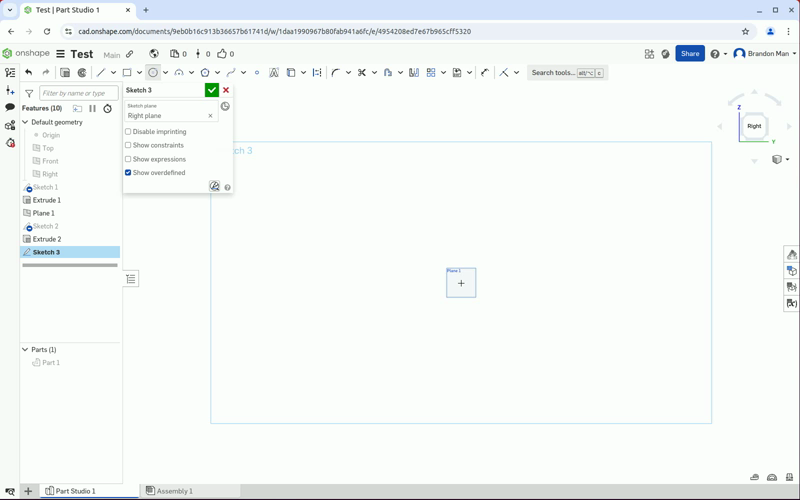
click(461, 282)
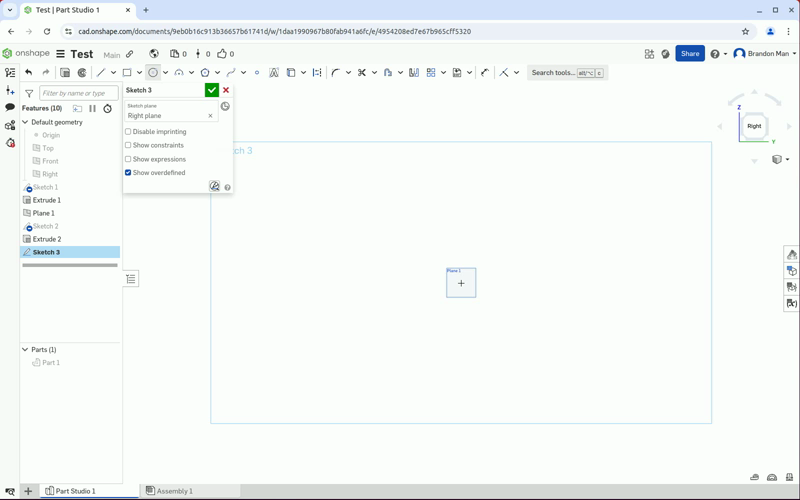
key_up(shift)
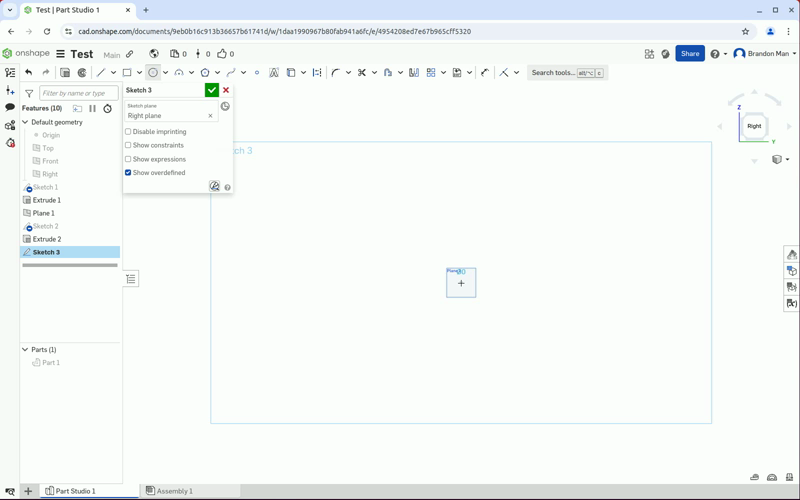
mouse_move(544, 282)
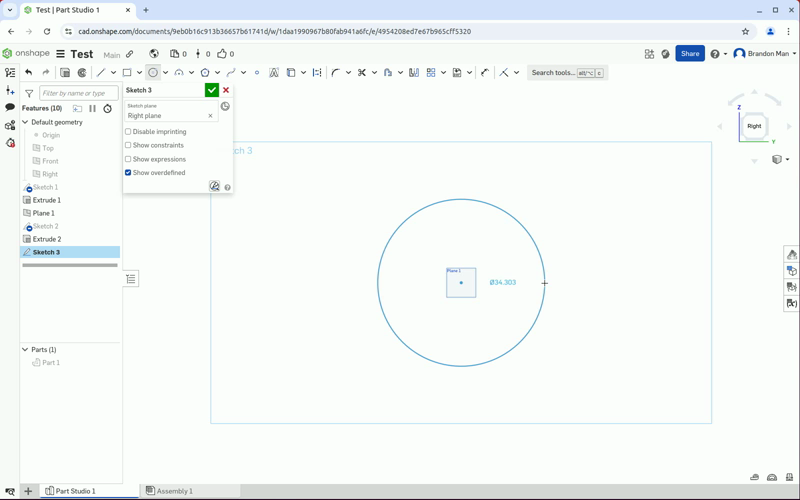
click(544, 282)
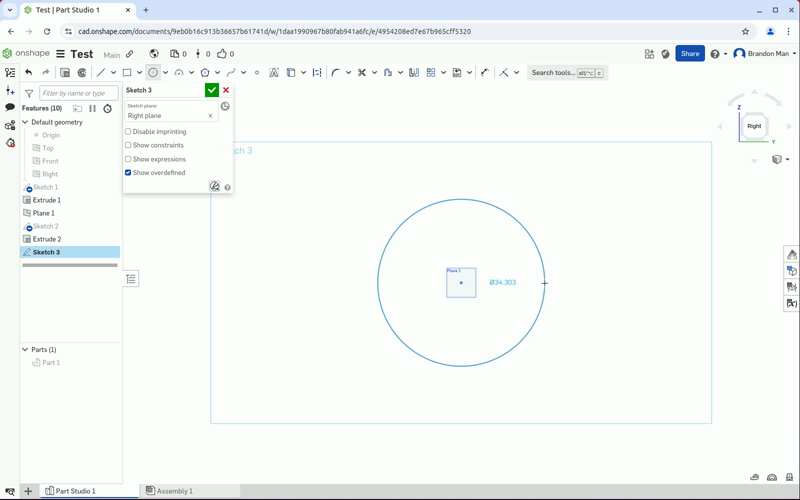
key(esc)
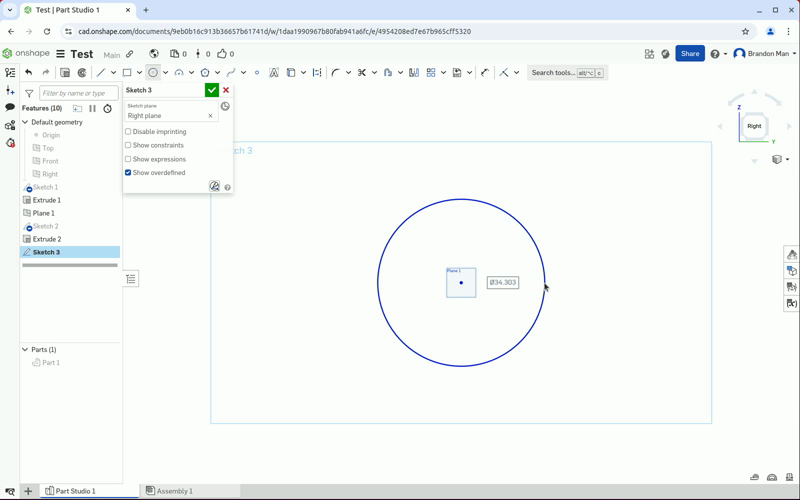
mouse_move(416, 246)
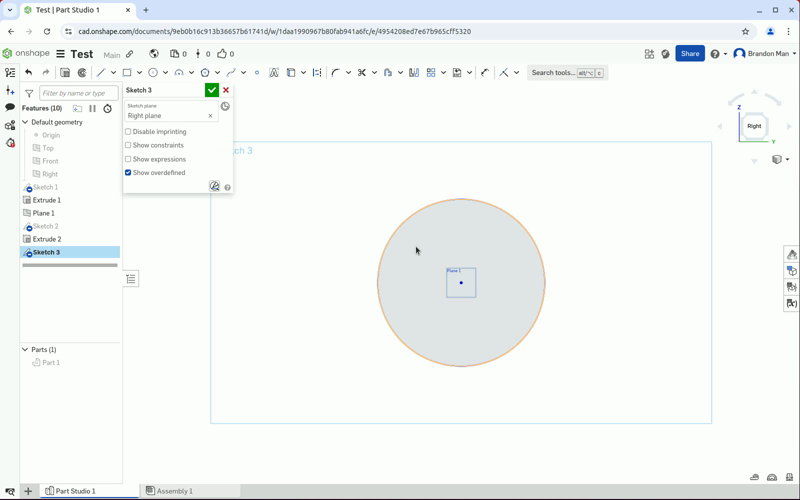
click(416, 246)
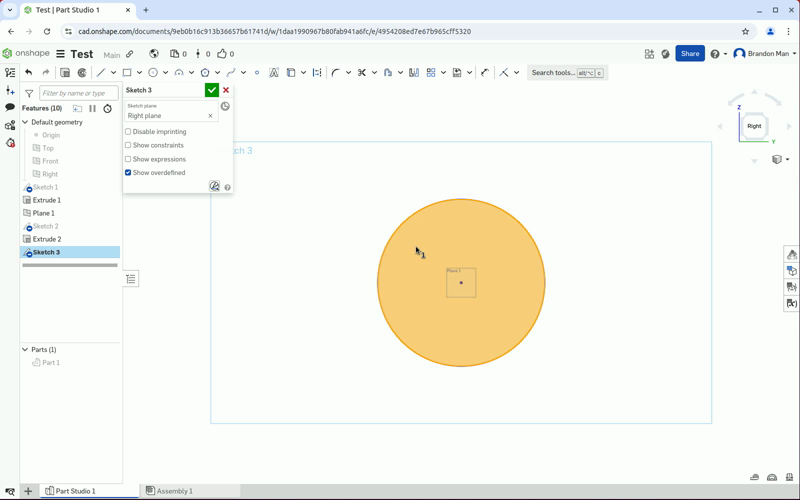
mouse_move(73, 352)
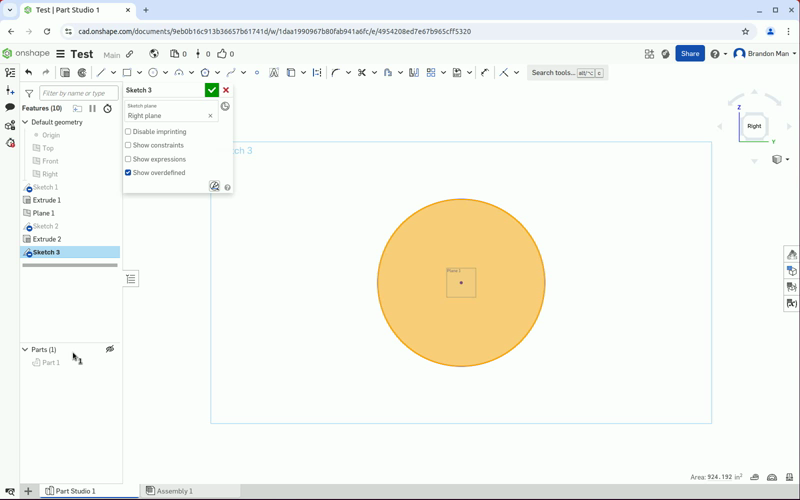
key(shift+y)
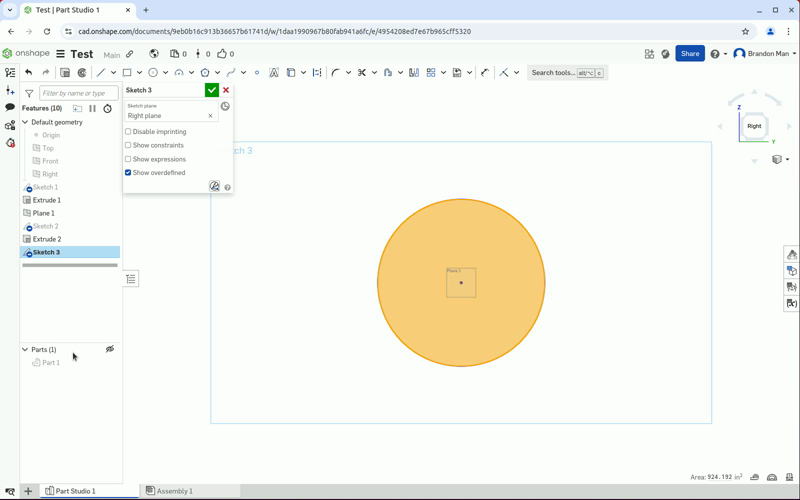
key(shift+e)
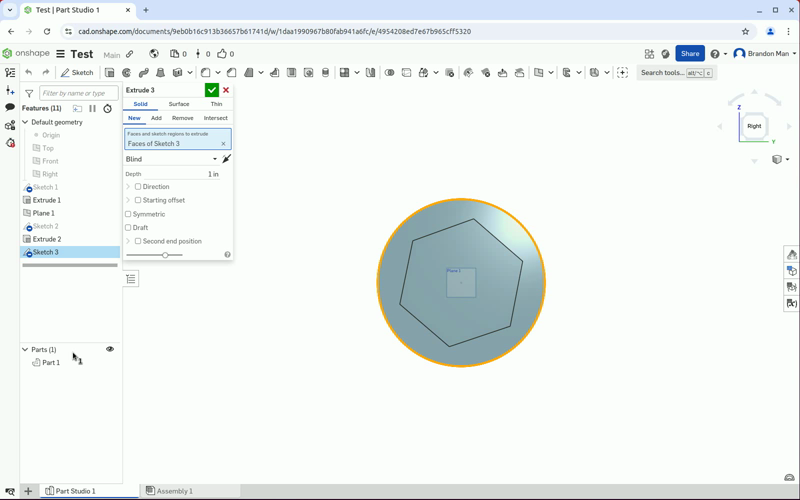
mouse_move(143, 106)
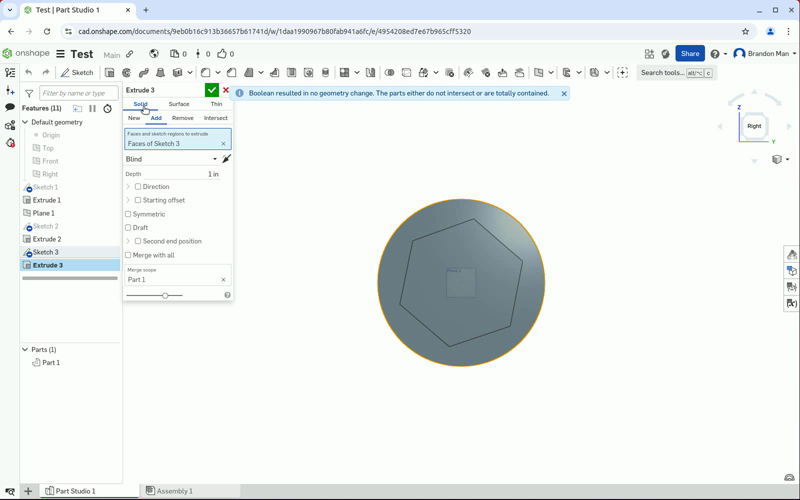
click(143, 106)
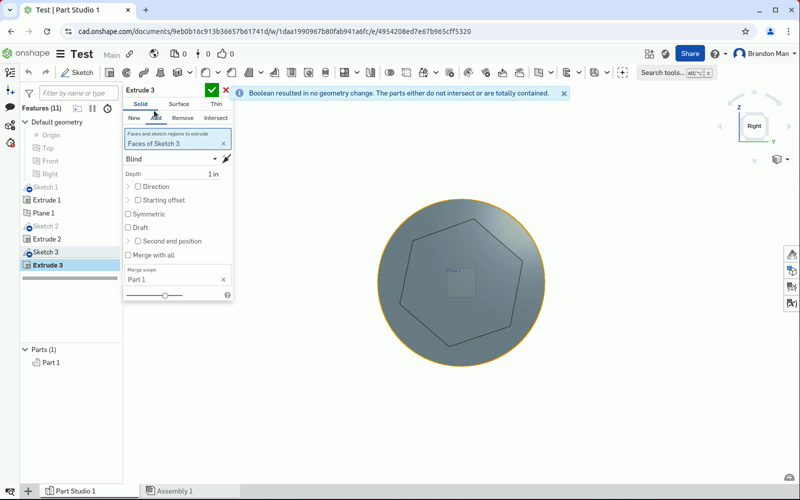
mouse_move(186, 120)
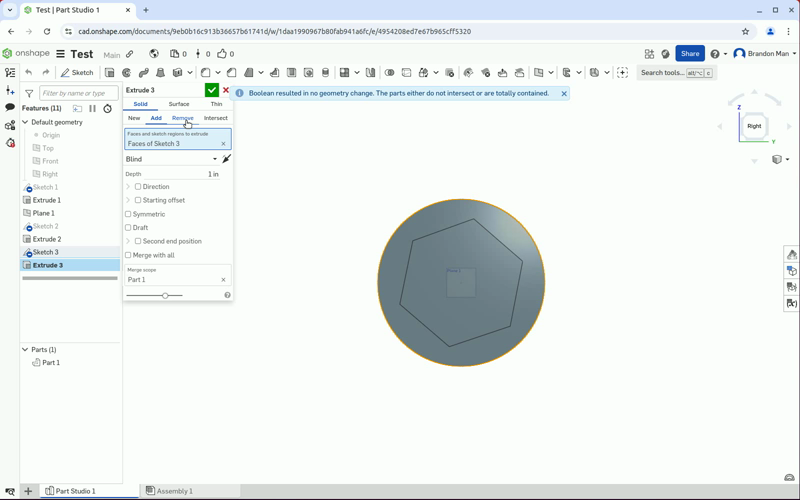
click(186, 120)
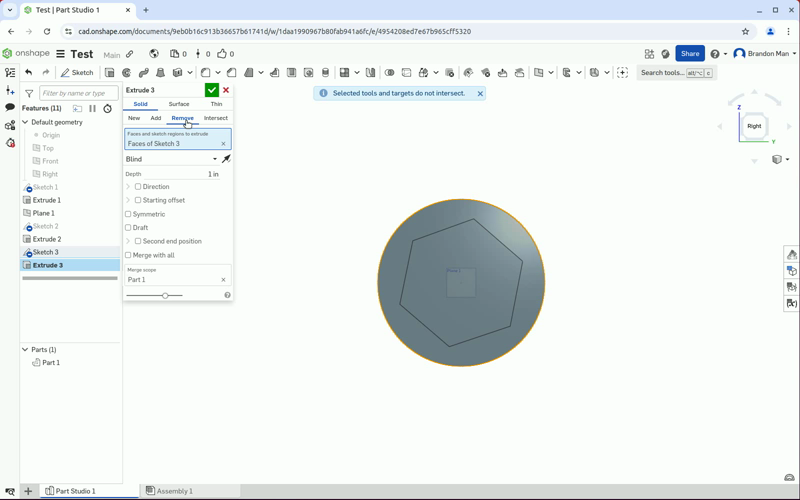
key(tab, 4)
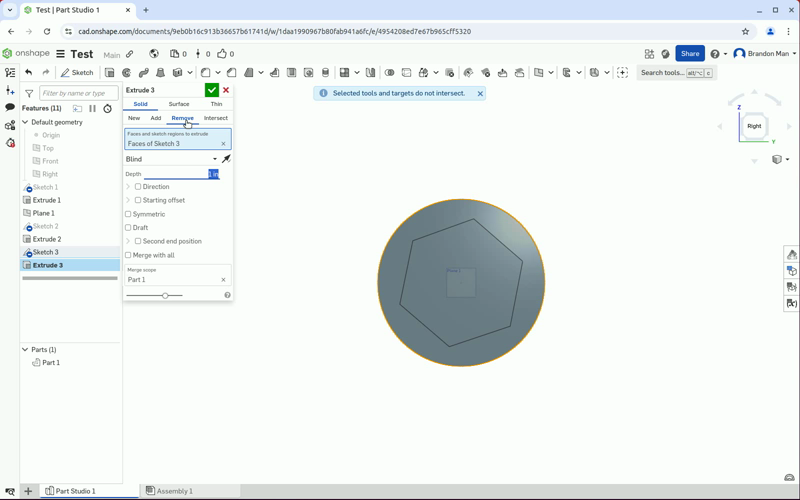
text(11.554)
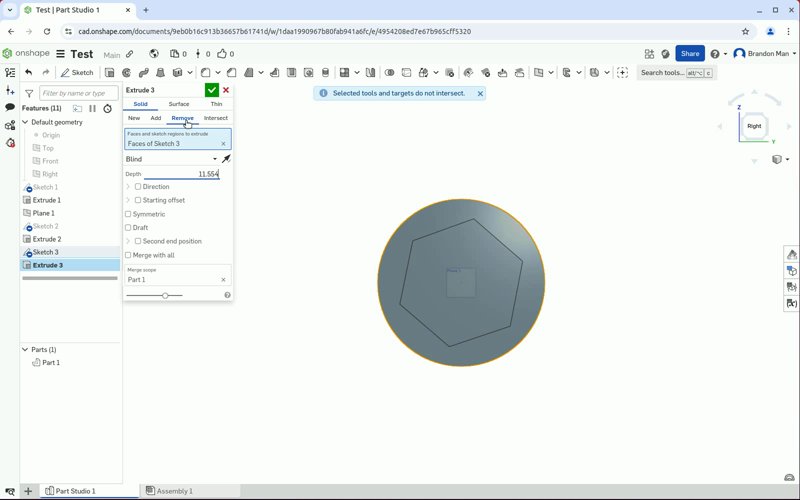
key(tab, 6)
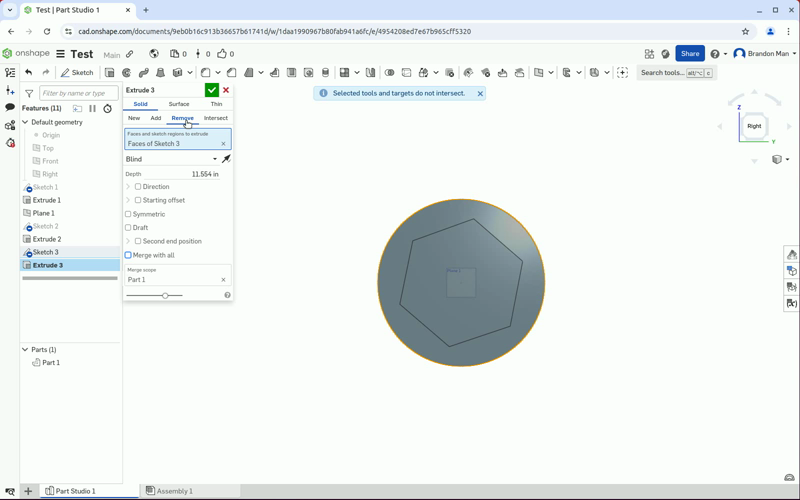
key(space)
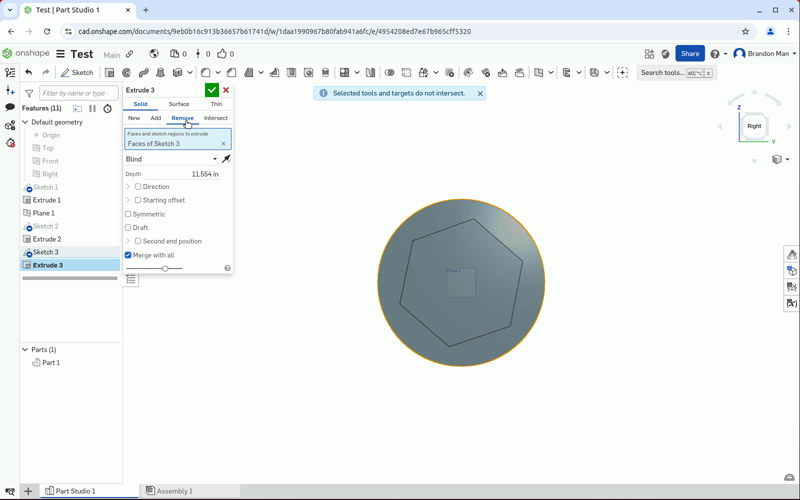
key(enter)
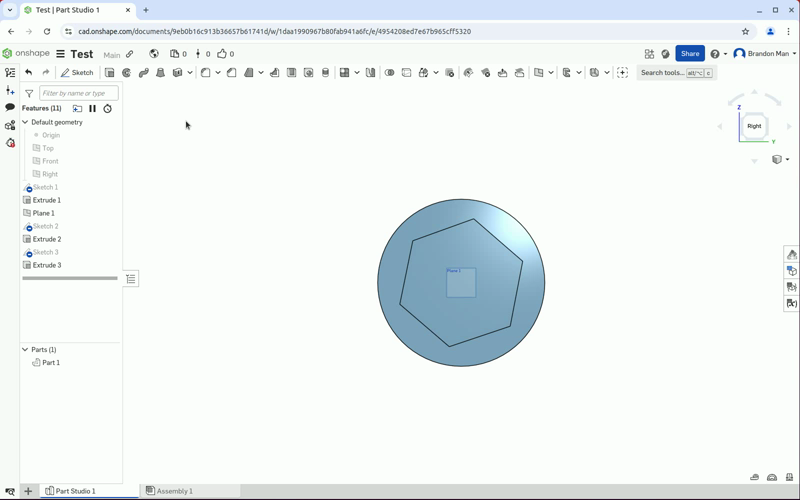
key(shift+h)
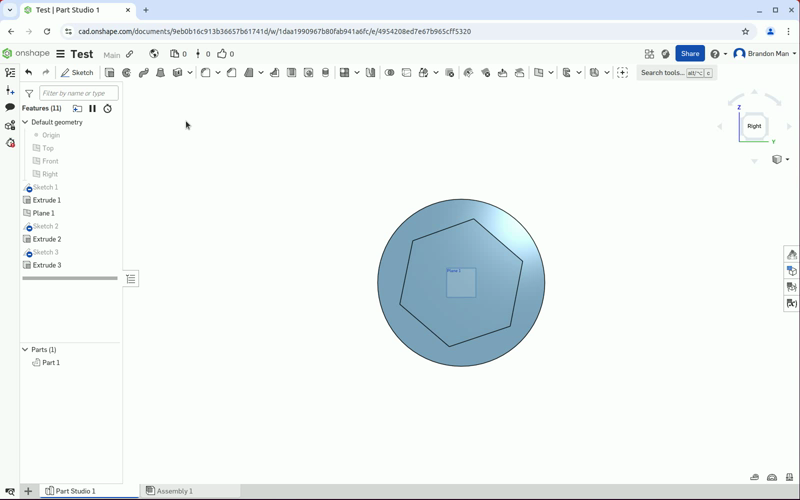
key(shift+h)
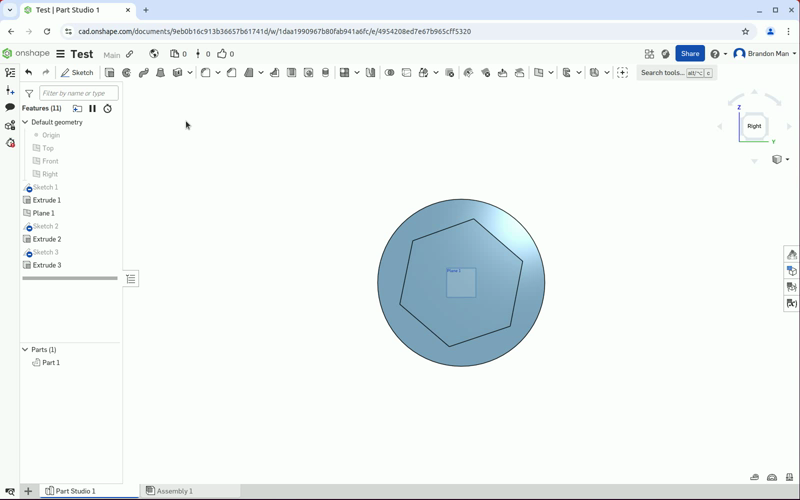
mouse_move(73, 189)
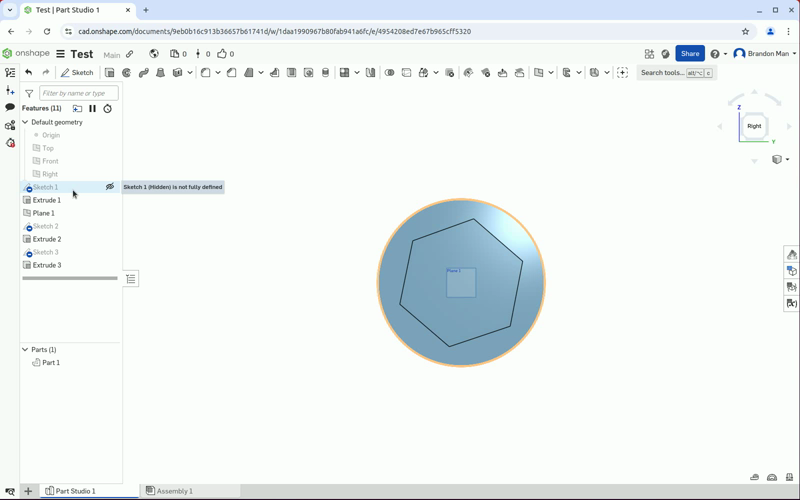
click(73, 189)
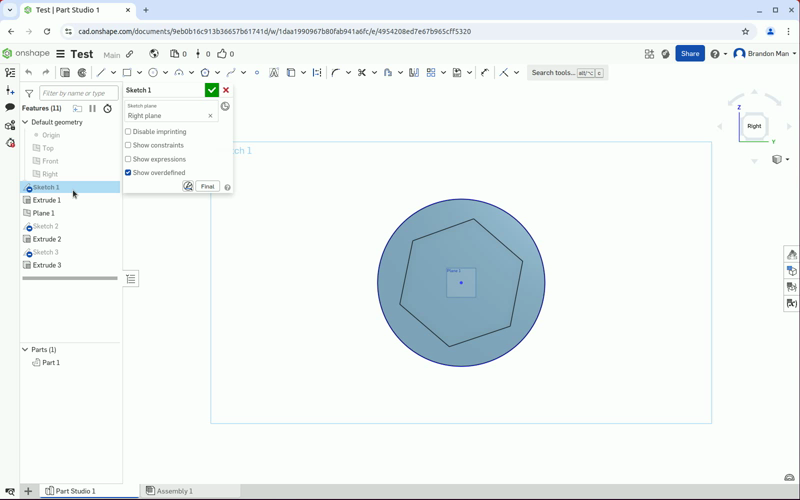
mouse_move(229, 92)
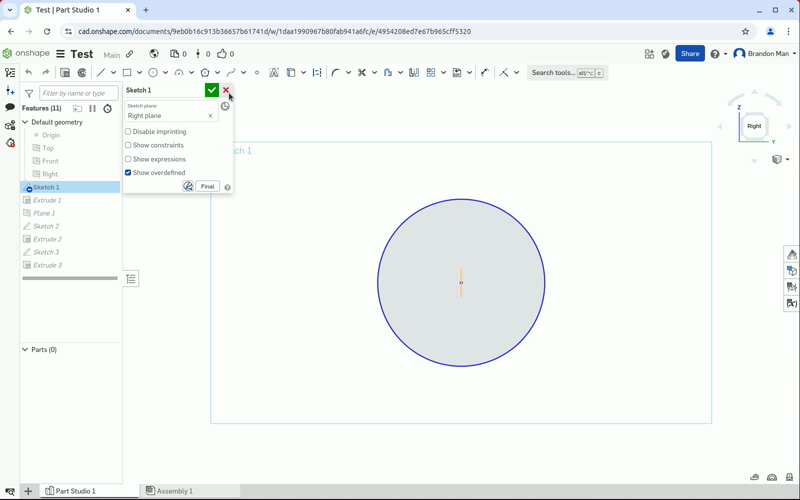
click(229, 92)
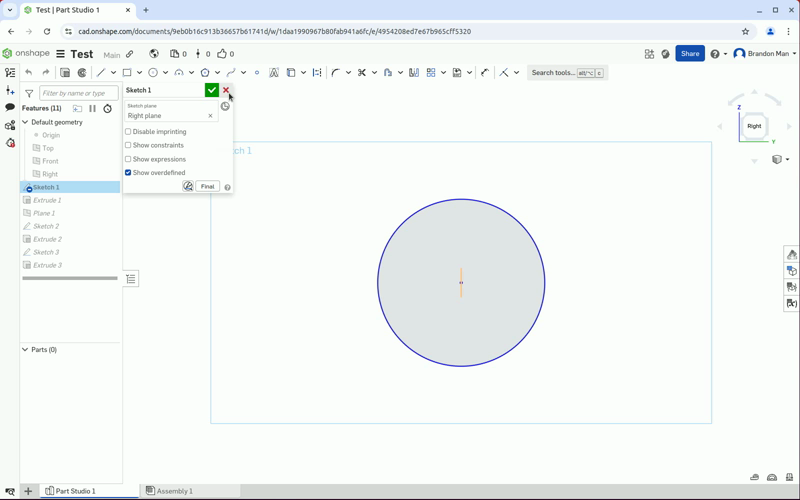
key(shift+s)
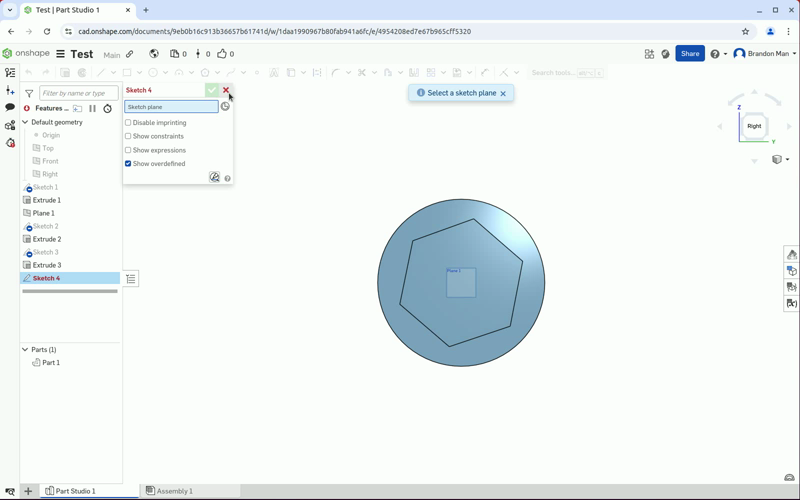
mouse_move(73, 176)
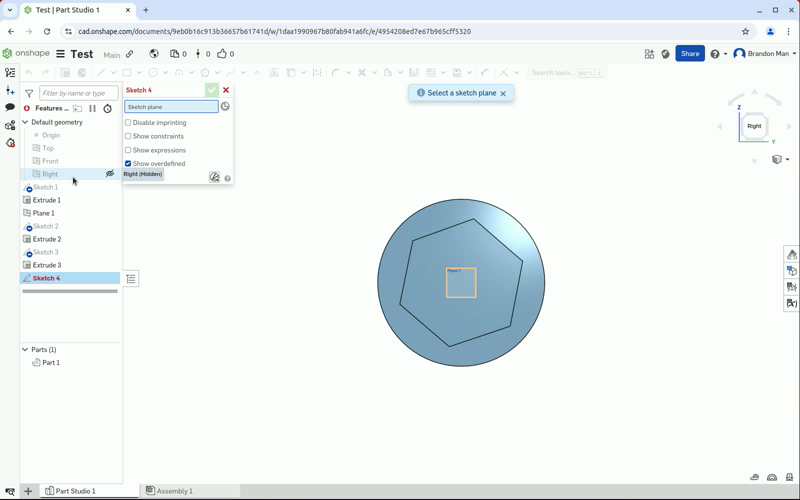
click(73, 176)
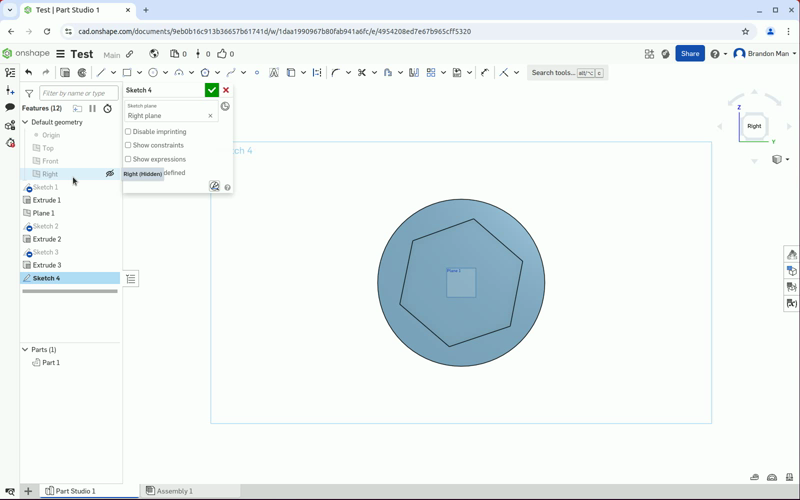
mouse_move(73, 352)
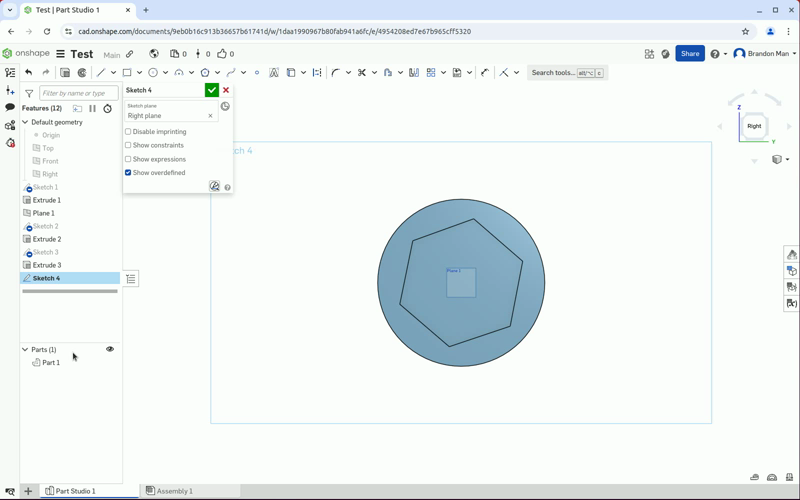
key(y)
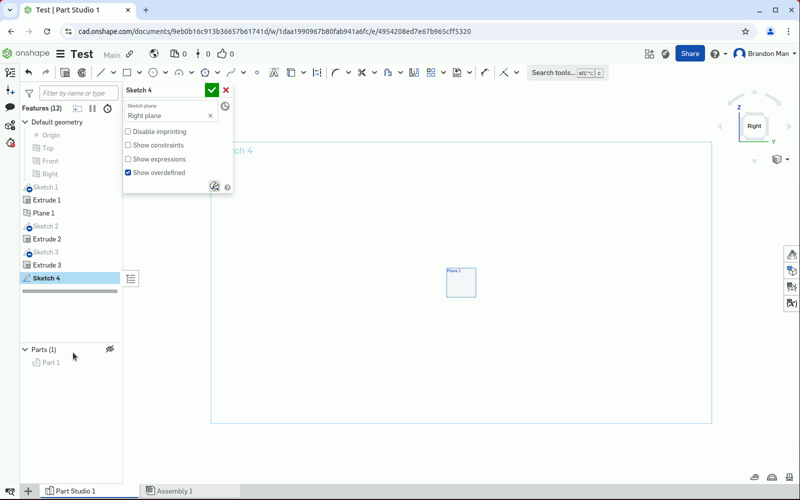
key(l)
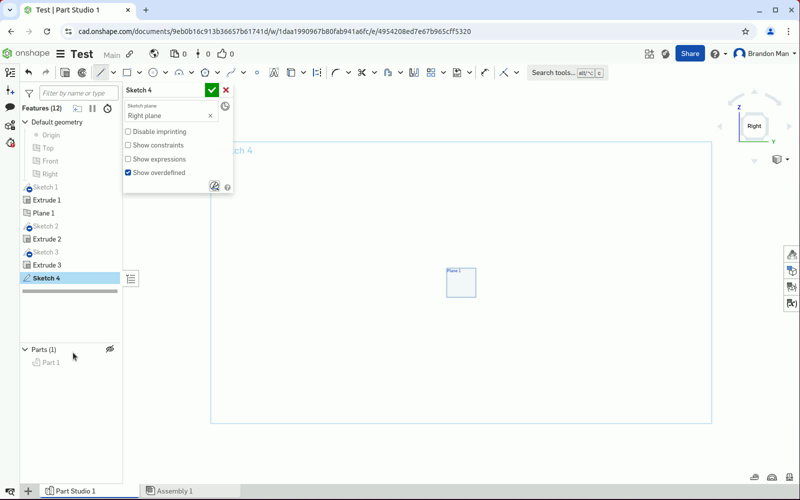
key_down(shift)
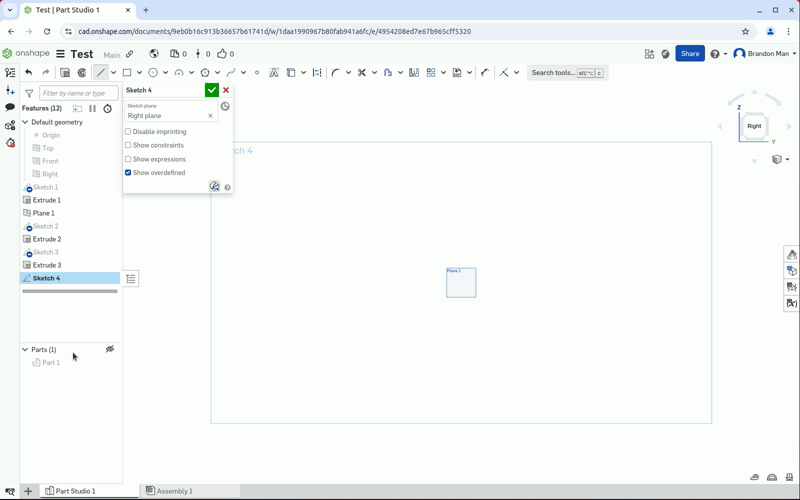
mouse_move(397, 266)
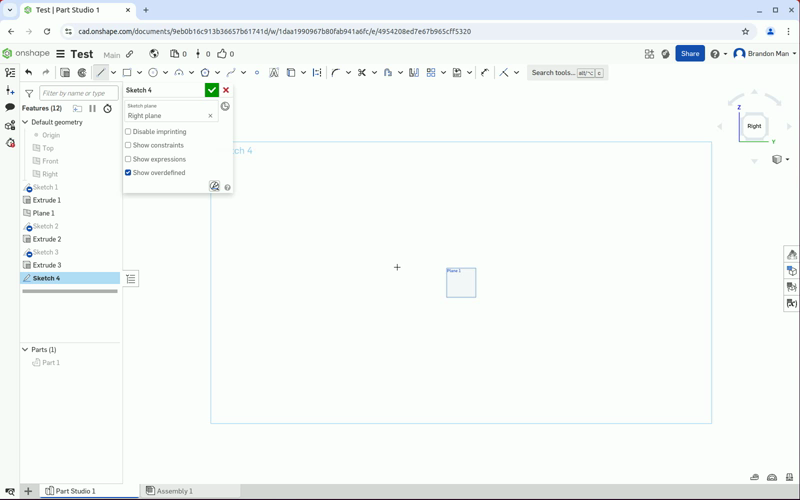
click(397, 266)
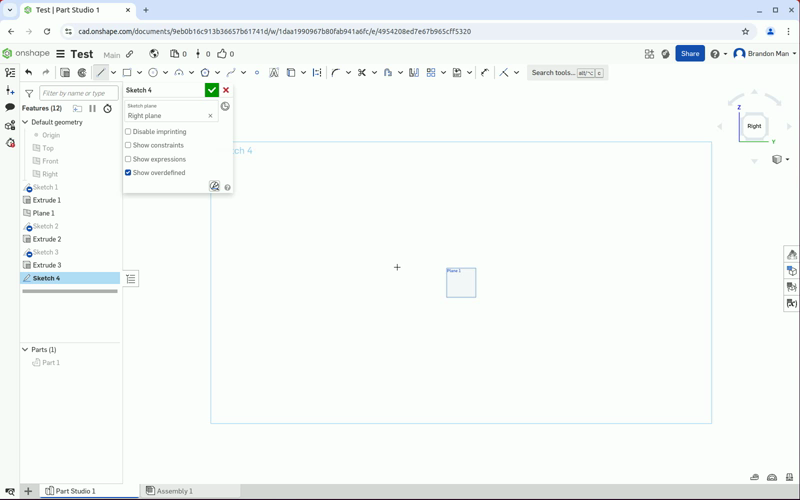
key_up(shift)
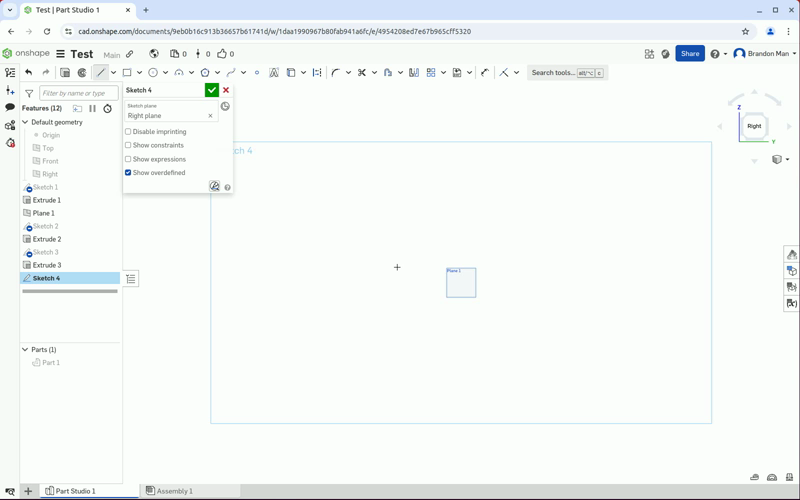
key_down(shift)
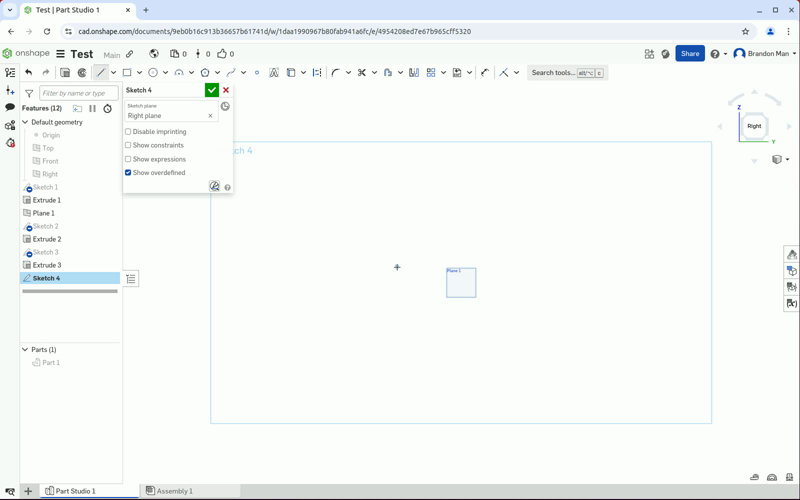
mouse_move(414, 329)
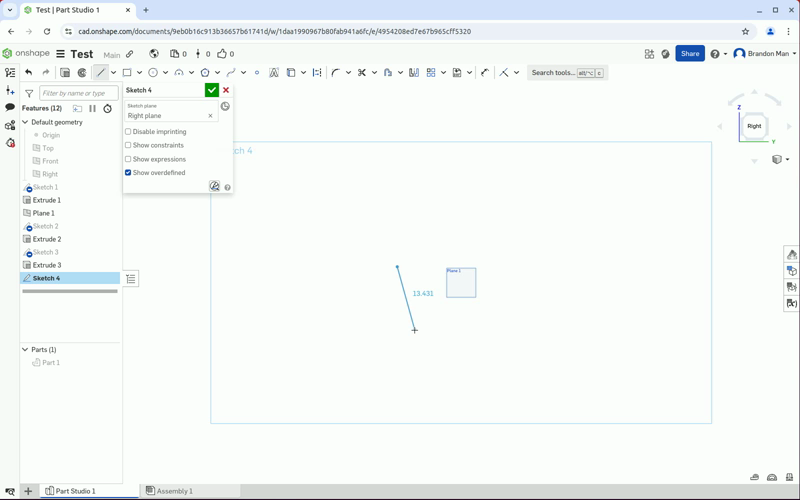
click(414, 329)
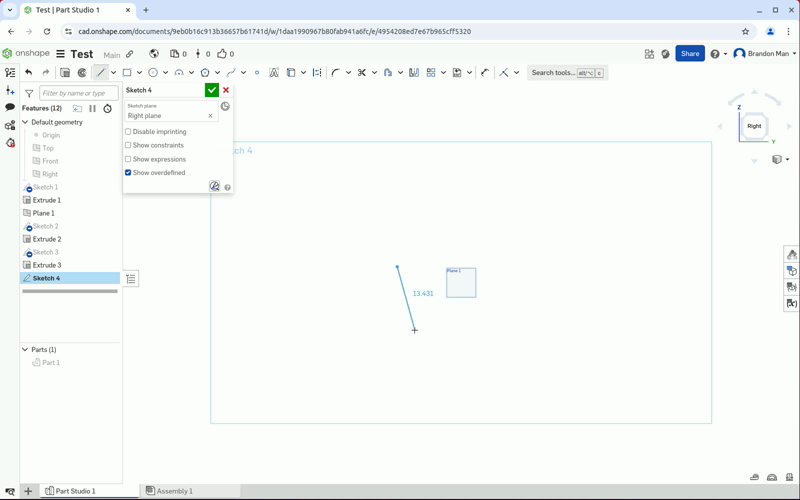
key_up(shift)
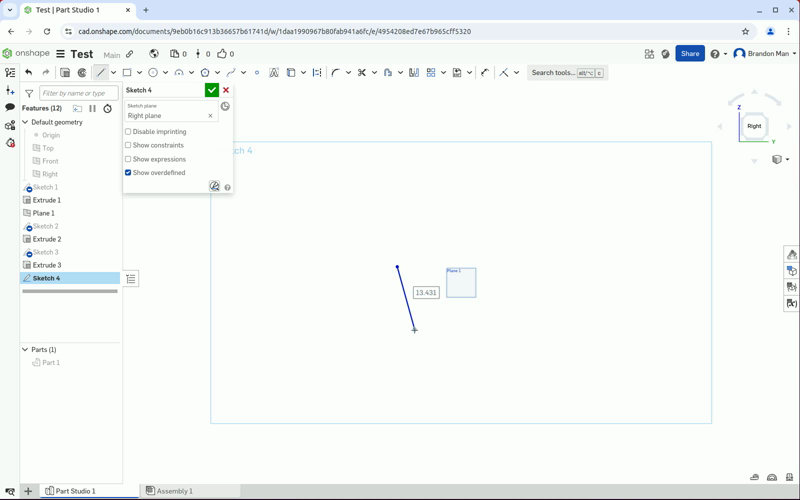
key_down(shift)
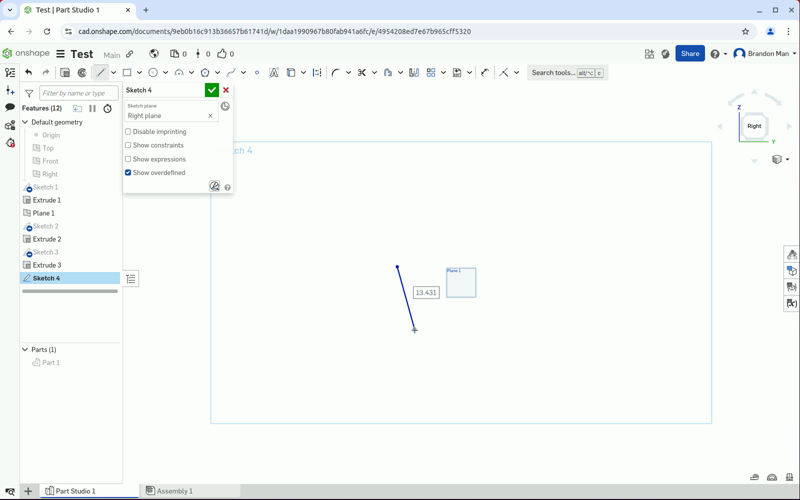
mouse_move(476, 345)
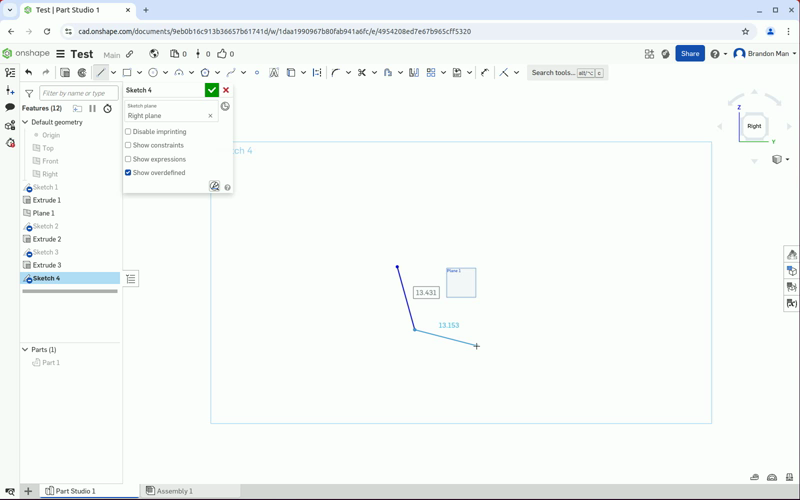
click(476, 345)
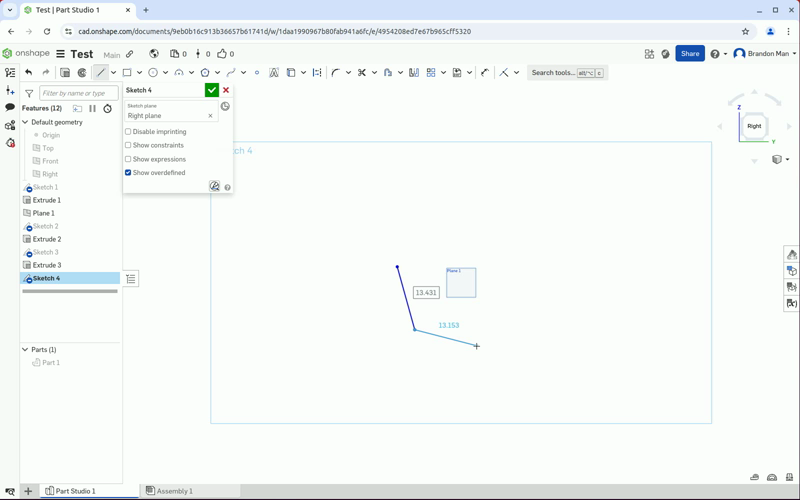
key_up(shift)
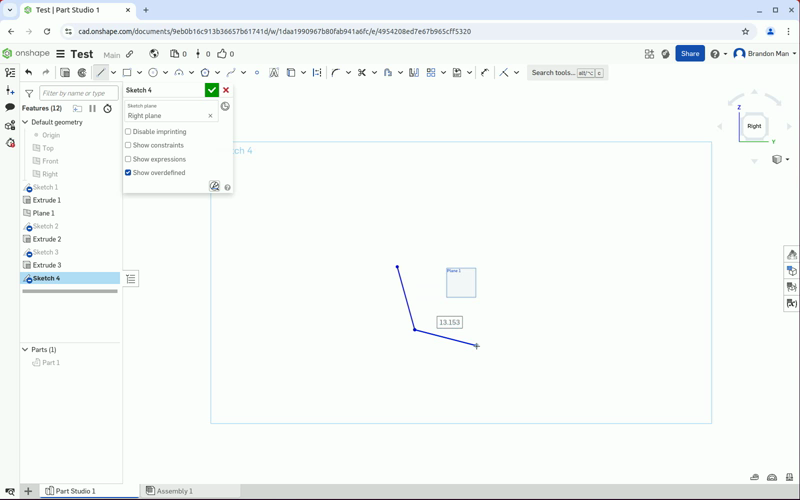
key_down(shift)
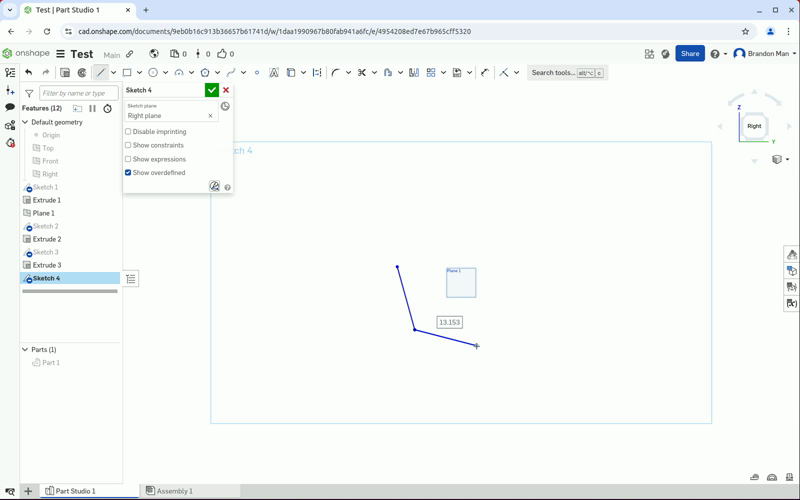
mouse_move(522, 299)
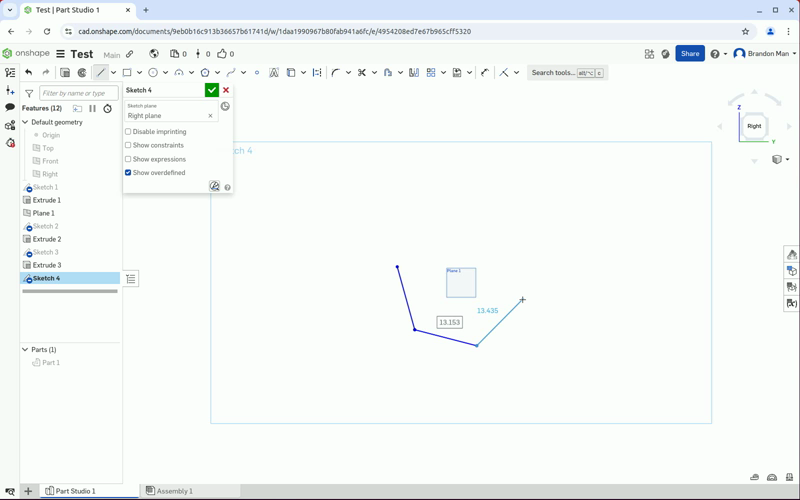
click(522, 299)
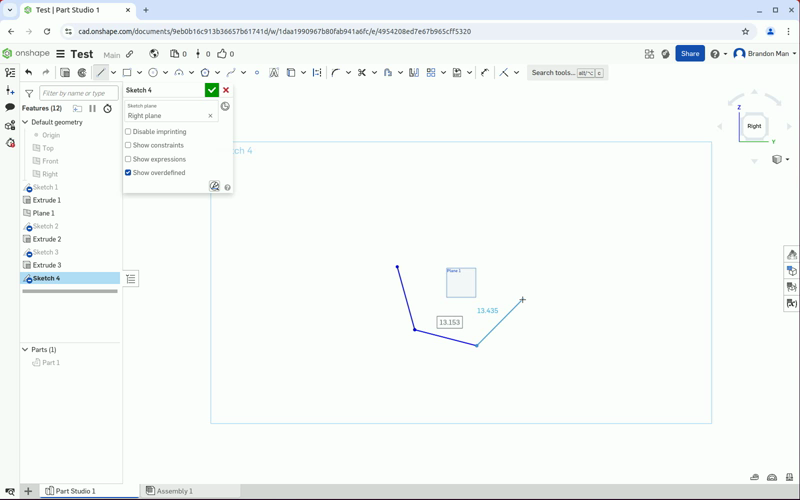
key_up(shift)
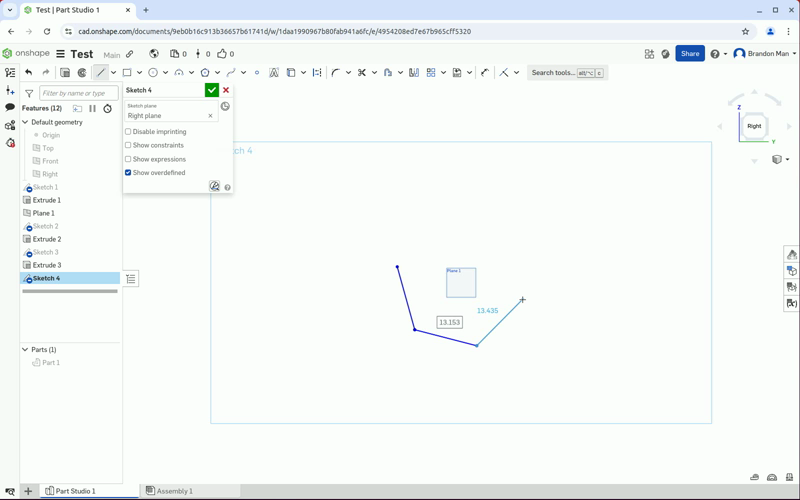
key_down(shift)
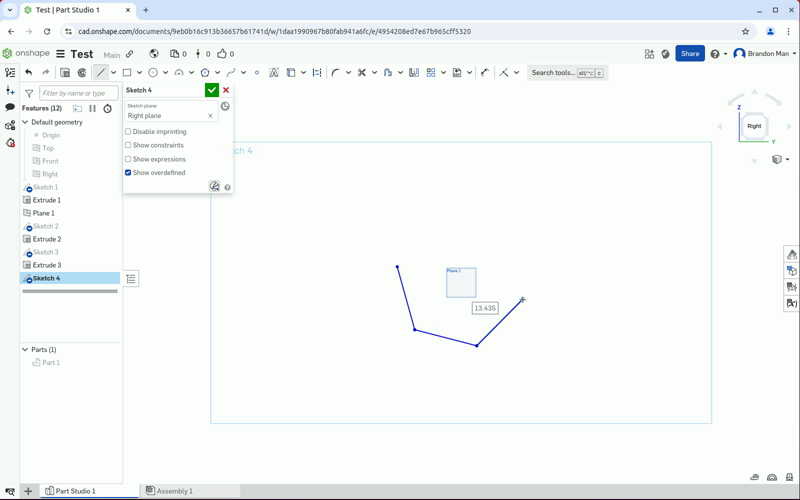
mouse_move(505, 237)
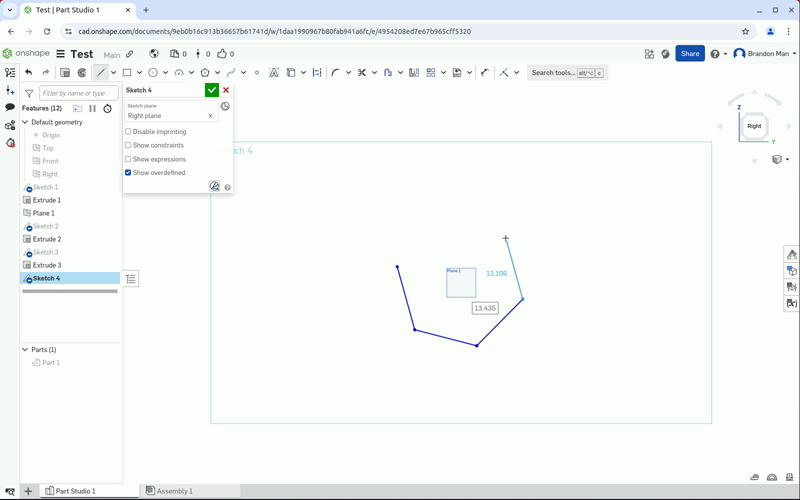
click(505, 237)
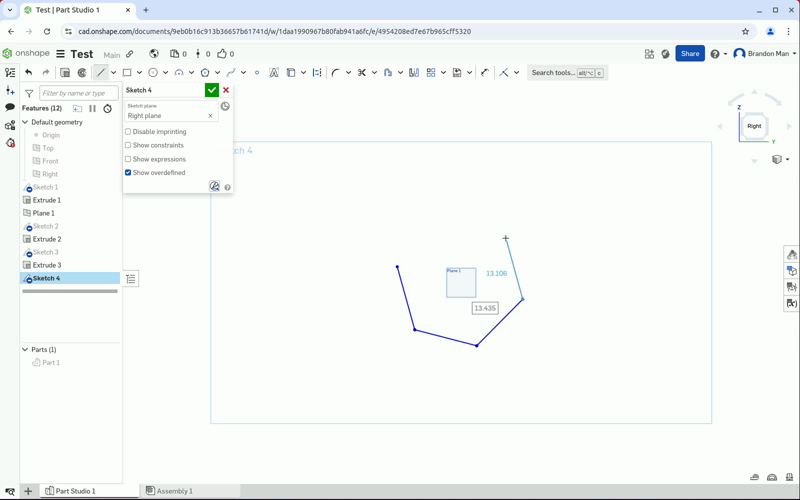
key_up(shift)
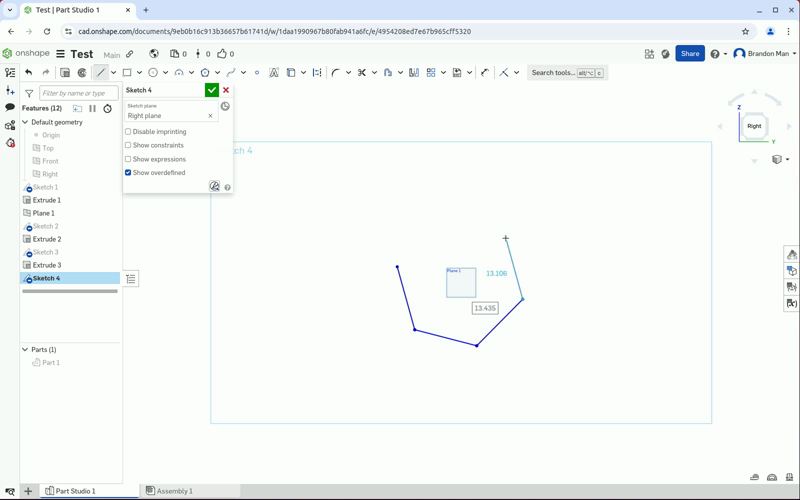
key_down(shift)
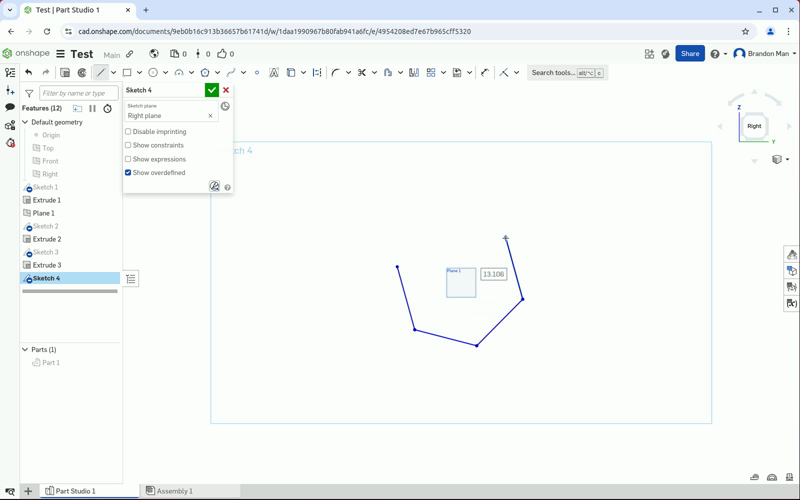
mouse_move(443, 220)
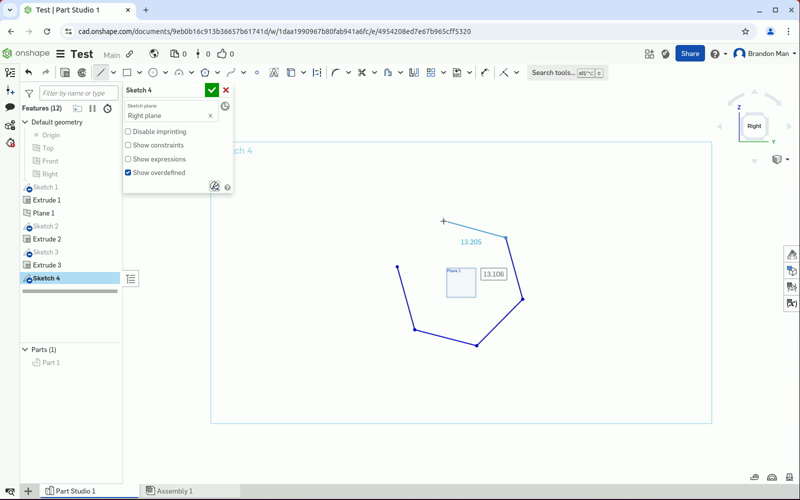
click(443, 220)
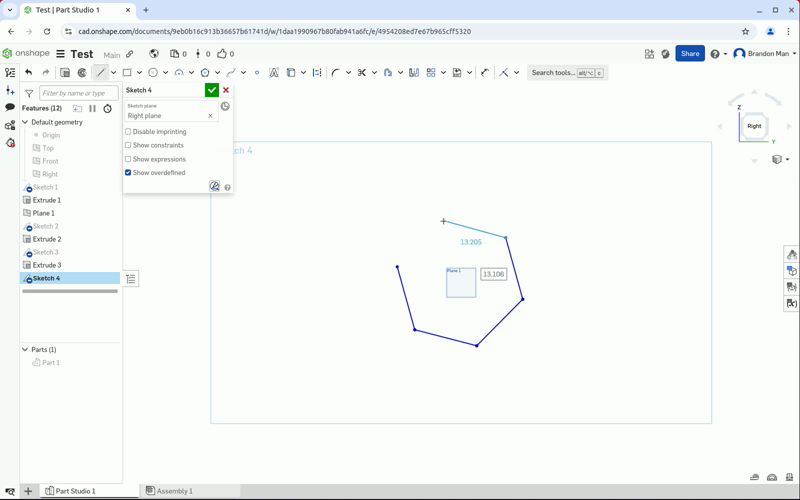
key_up(shift)
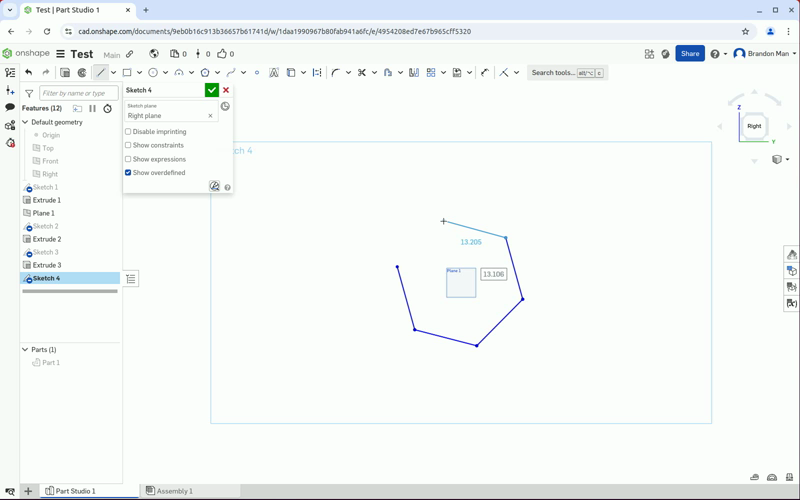
key_down(shift)
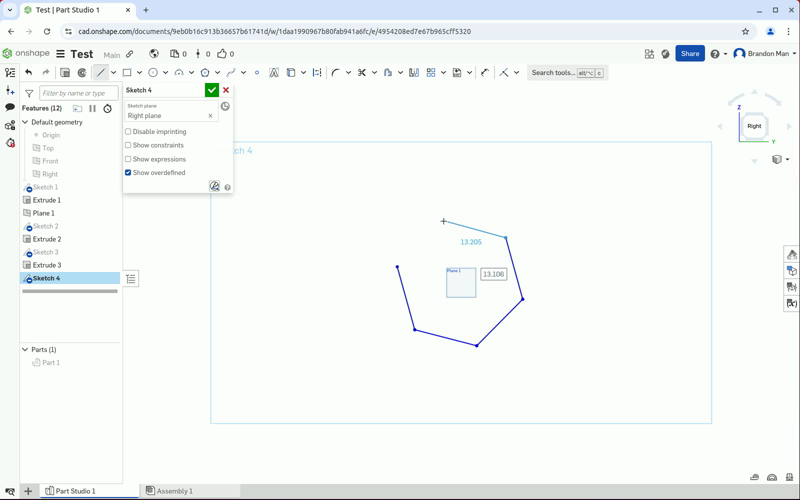
mouse_move(397, 266)
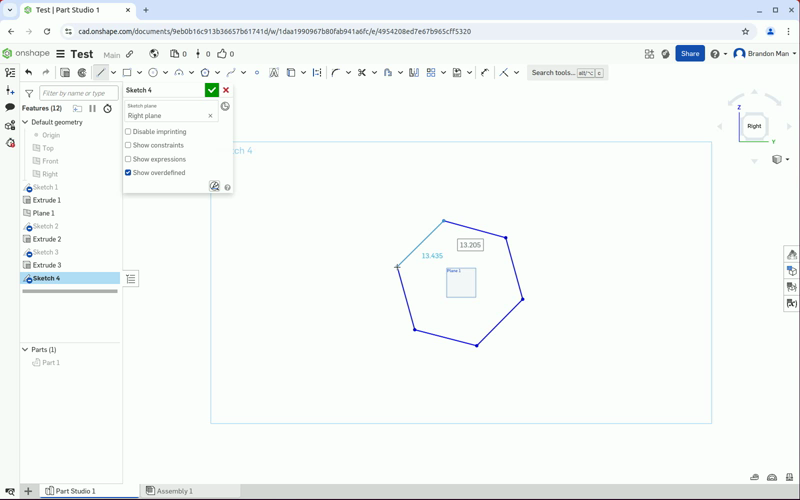
key_up(shift)
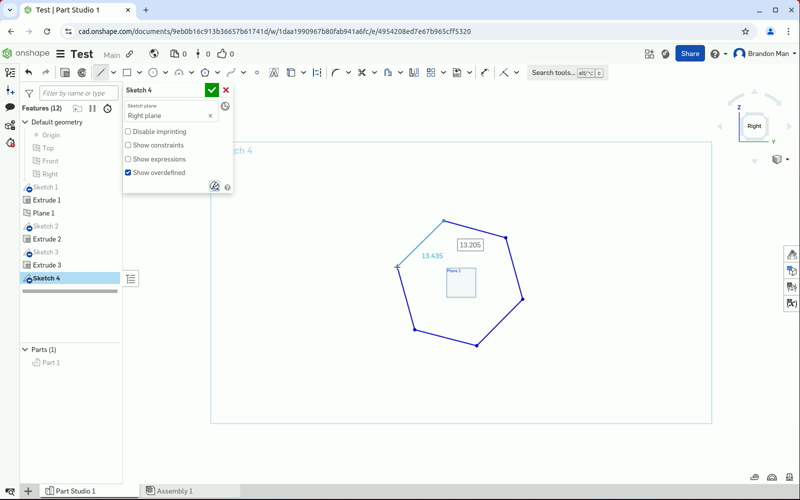
click(397, 266)
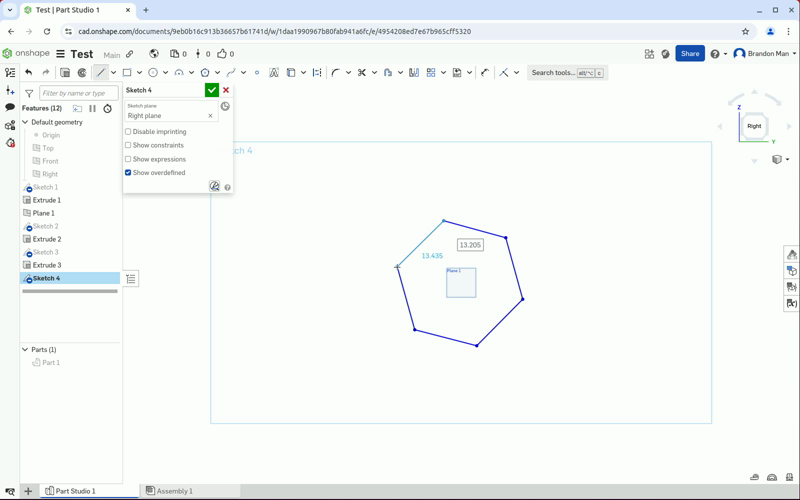
key(esc)
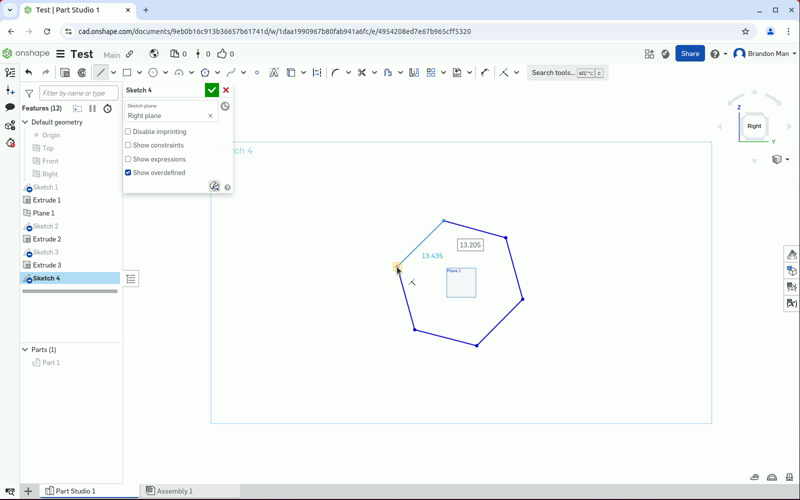
mouse_move(447, 309)
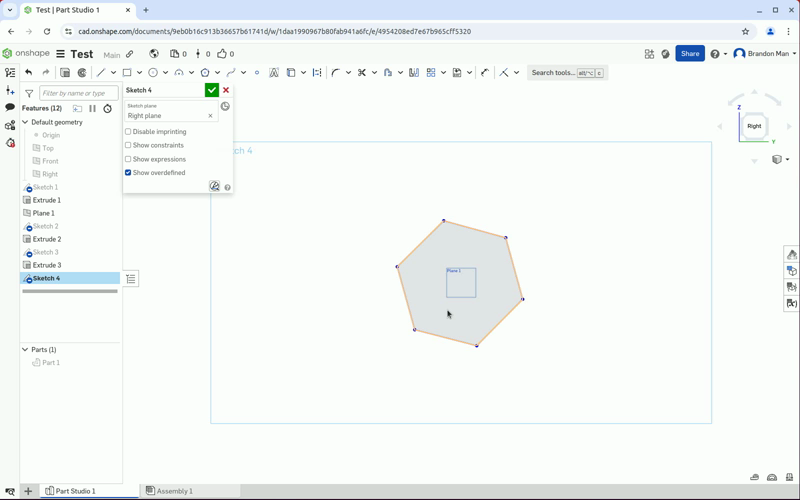
click(447, 309)
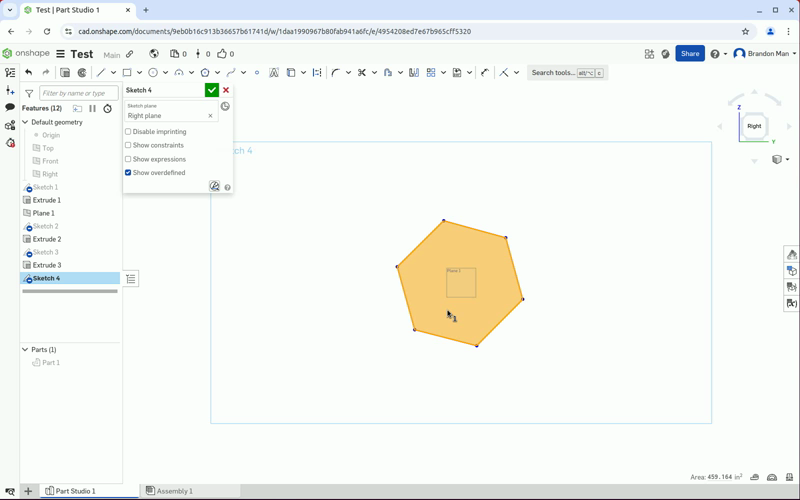
mouse_move(73, 352)
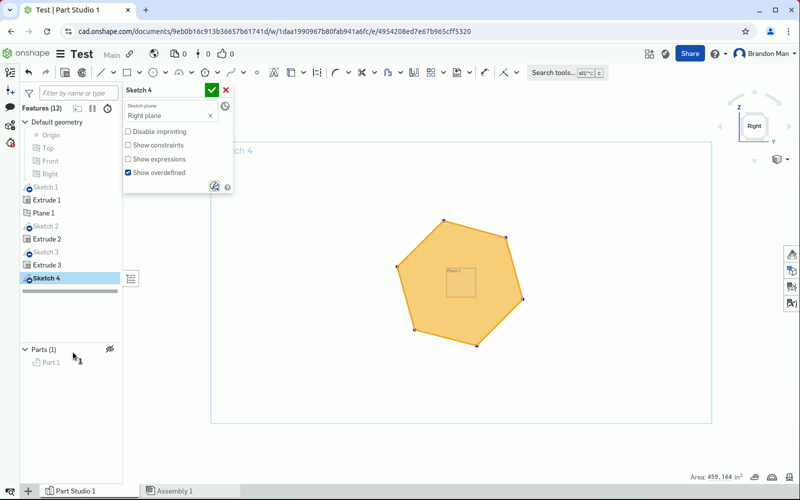
key(shift+y)
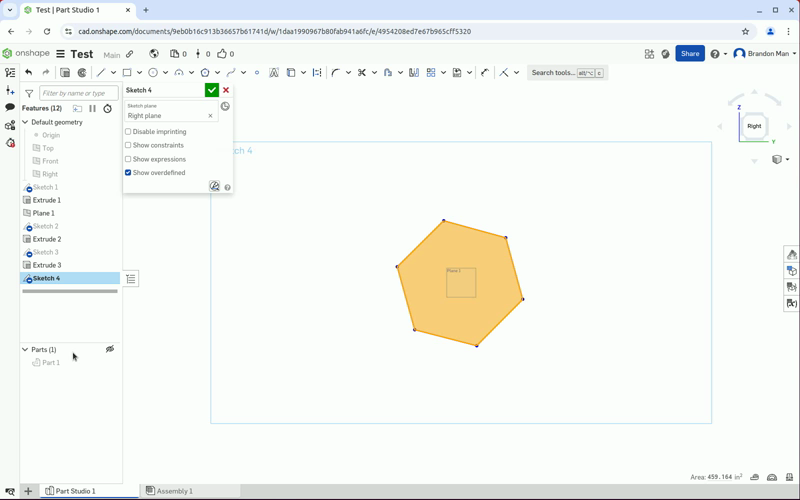
key(shift+e)
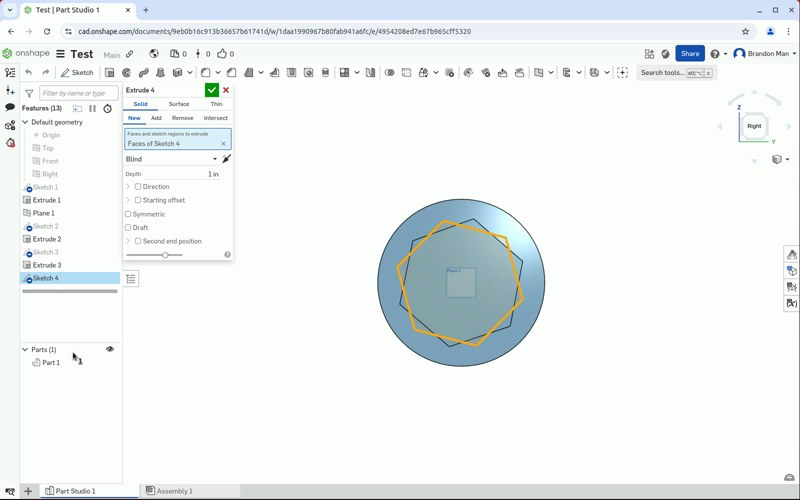
mouse_move(143, 106)
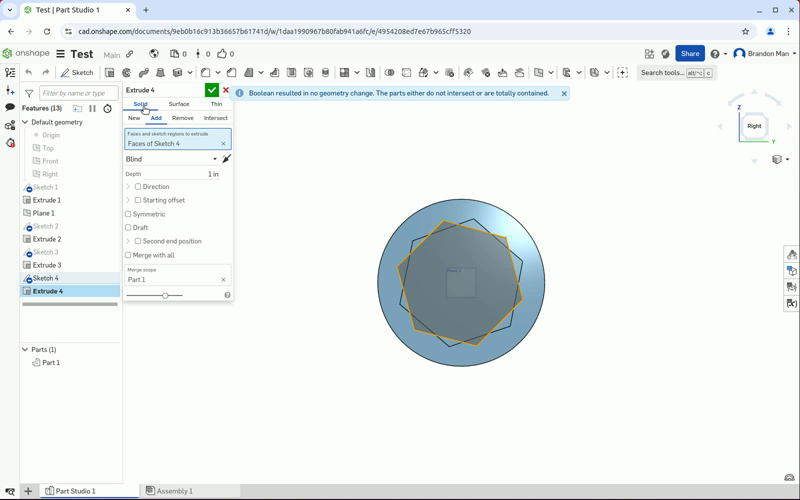
click(143, 106)
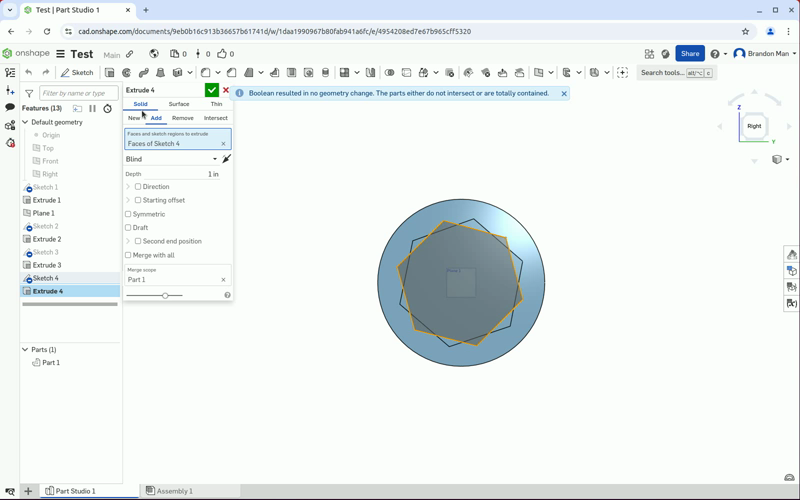
mouse_move(137, 120)
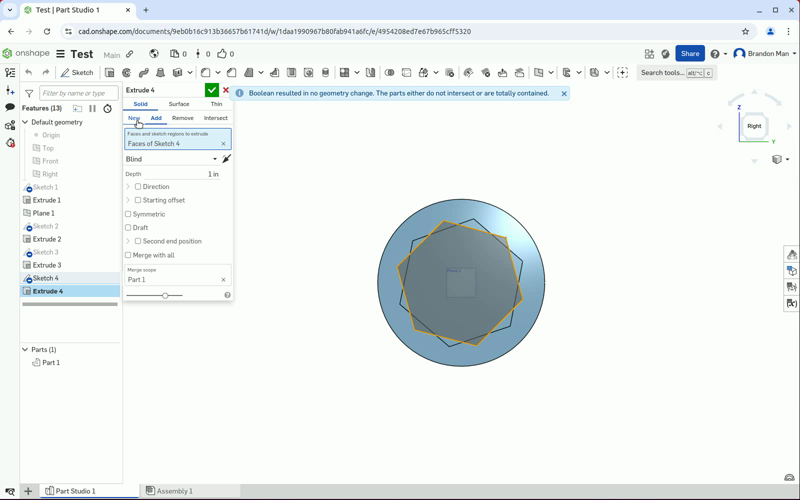
click(137, 120)
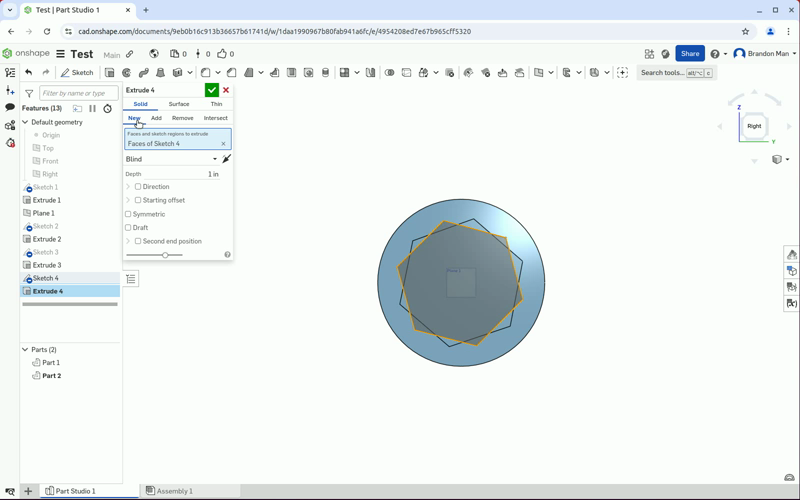
key(tab, 4)
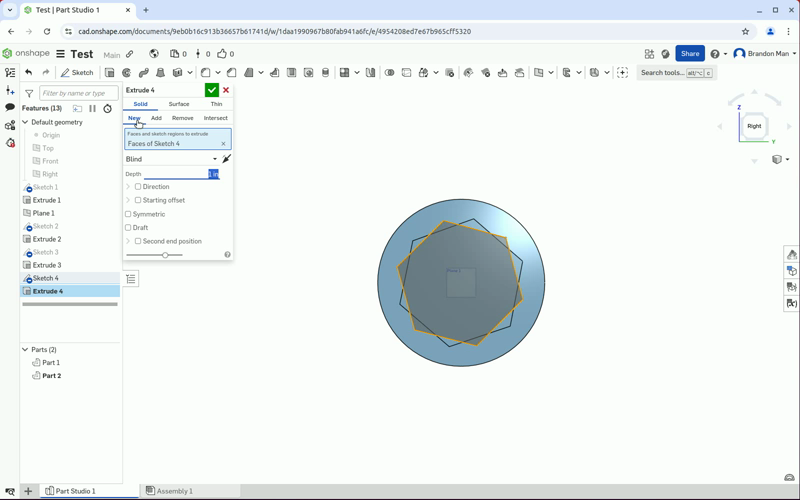
text(-6.981)
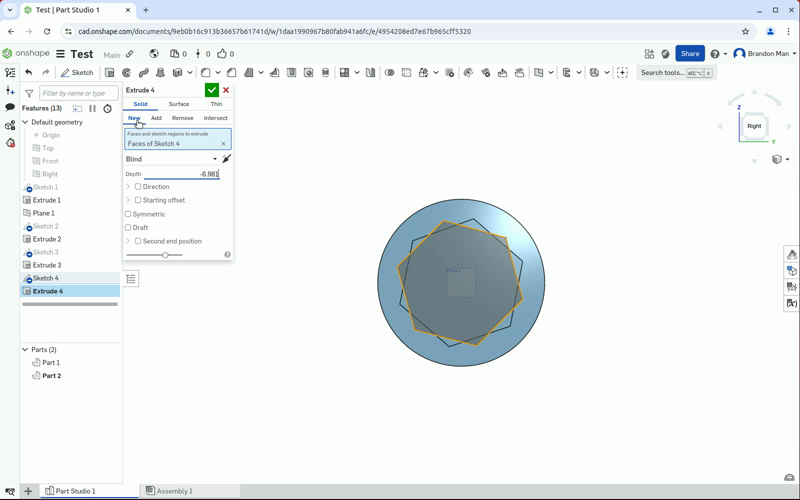
key(enter)
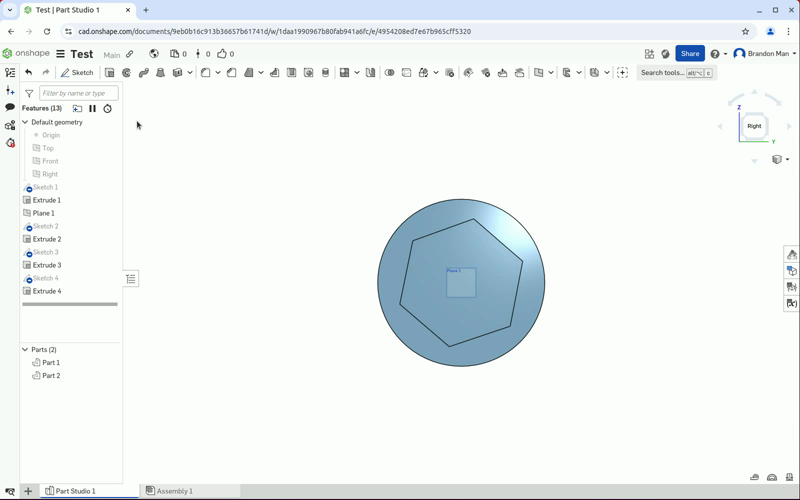
key(shift+h)
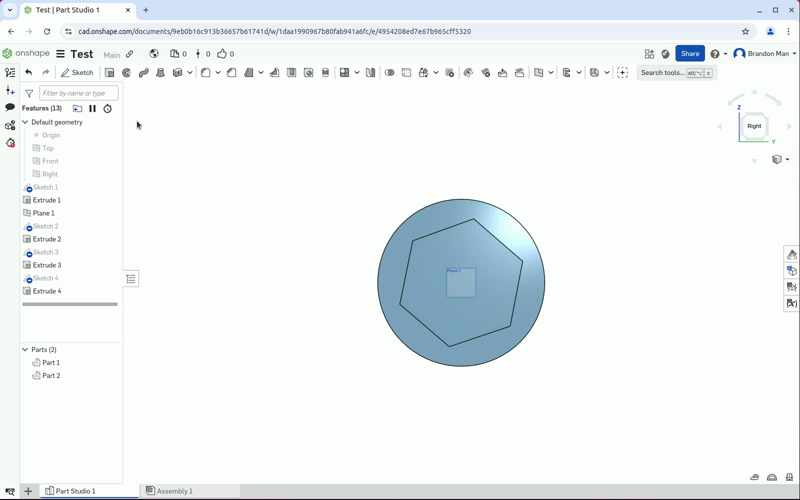
key(shift+h)
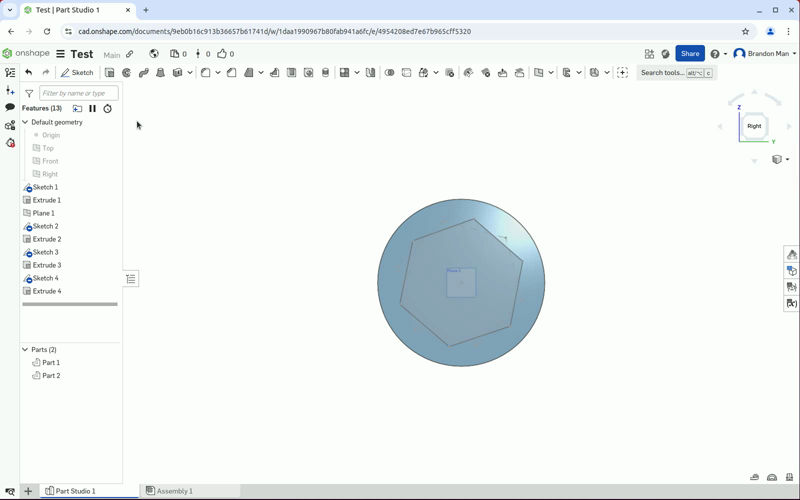
key(shift+7)
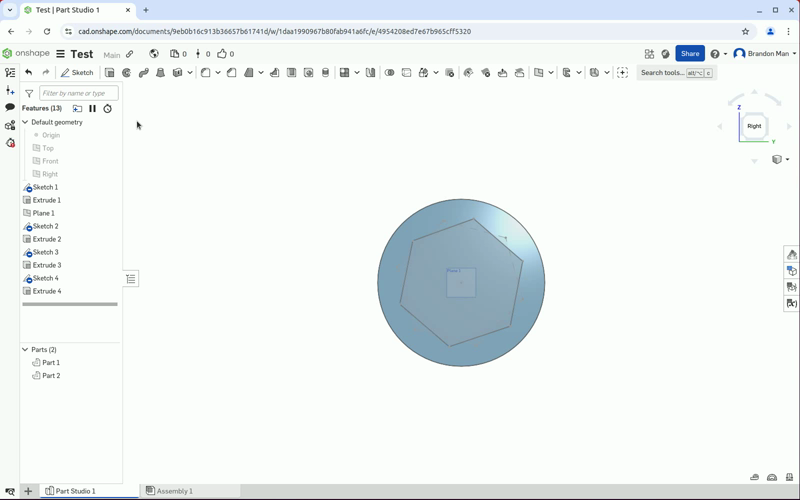
key(right, 2)
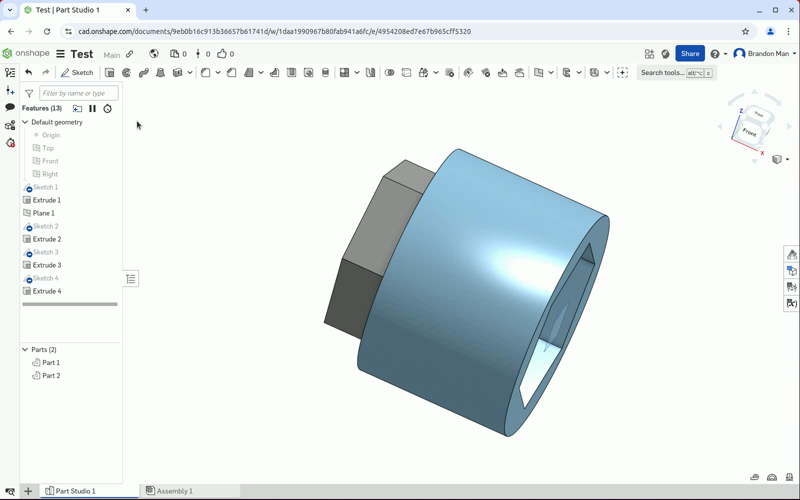
key(down, 2)
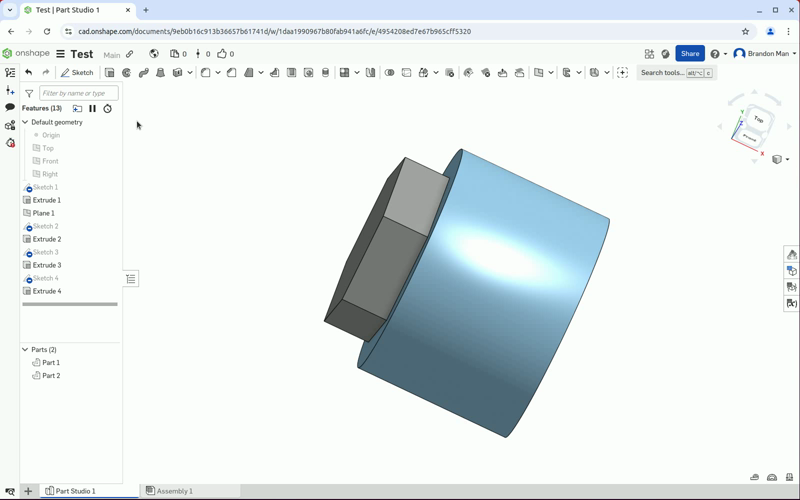
key(up, 2)
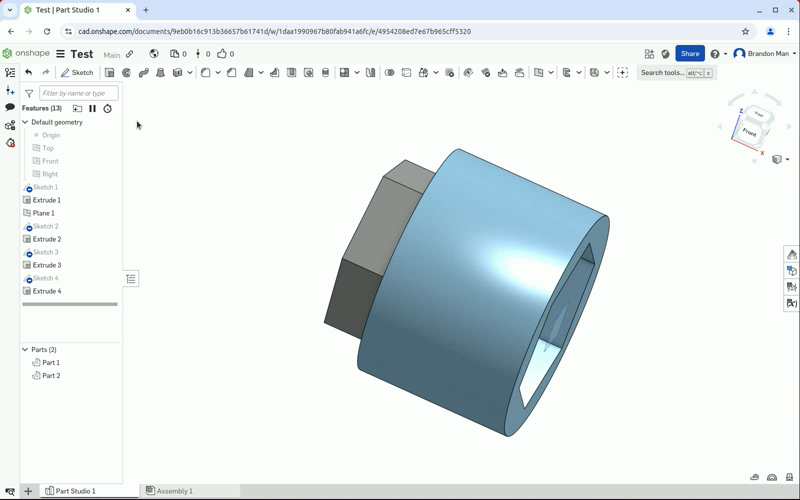
key(left, 2)
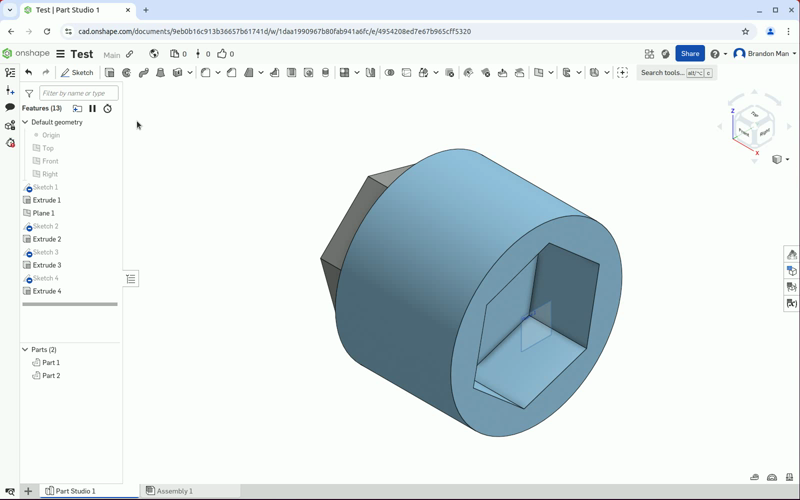
mouse_move(73, 189)
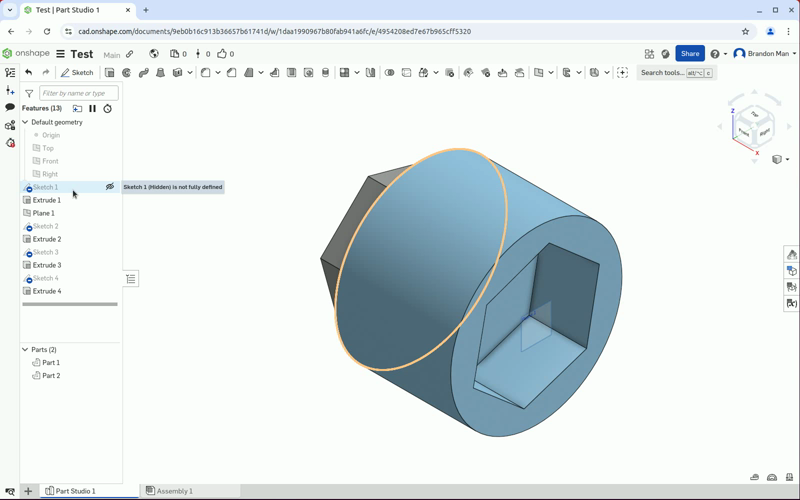
click(73, 189)